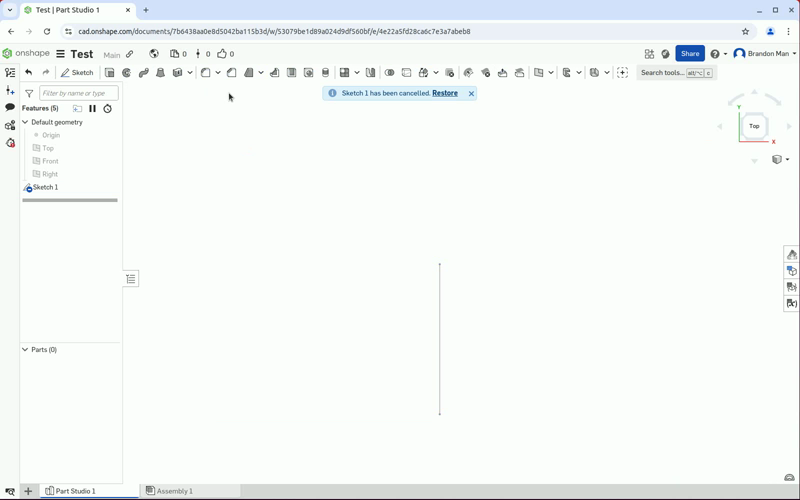
key(shift+h)
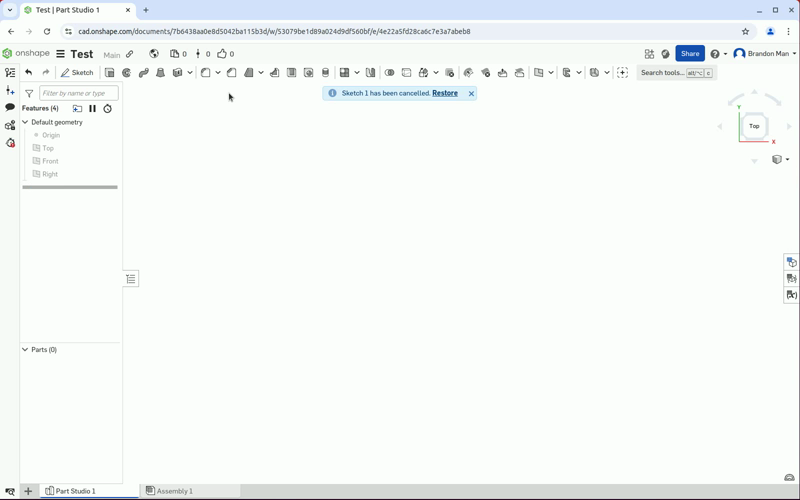
mouse_move(73, 352)
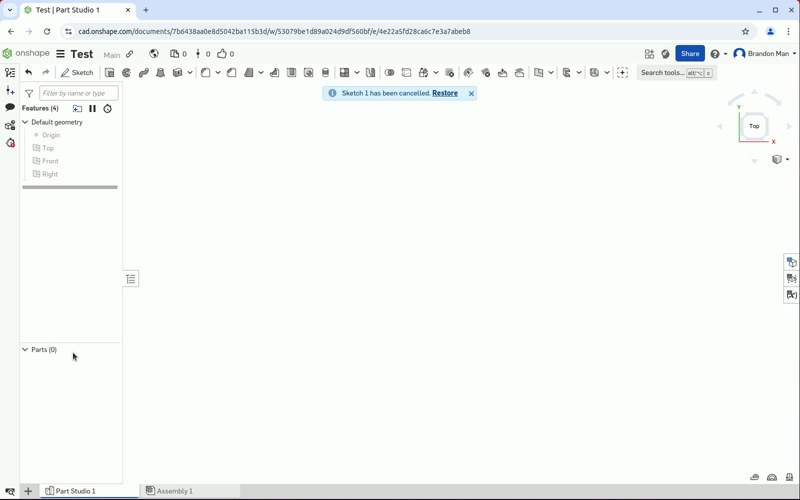
key(y)
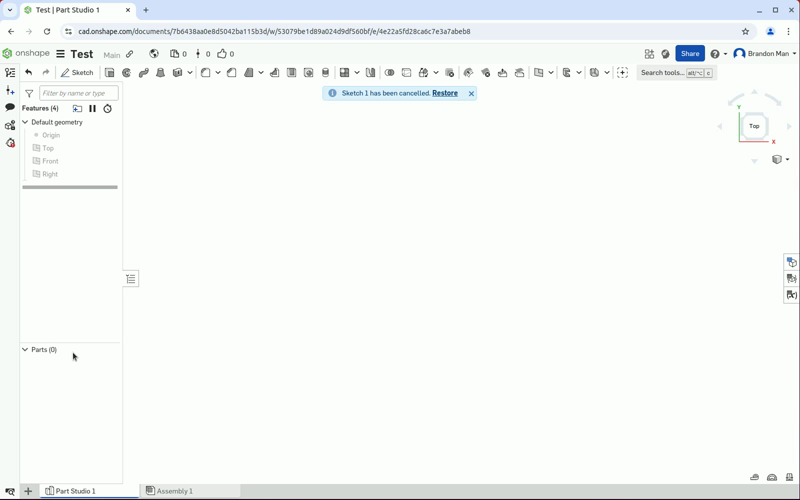
key(shift+p)
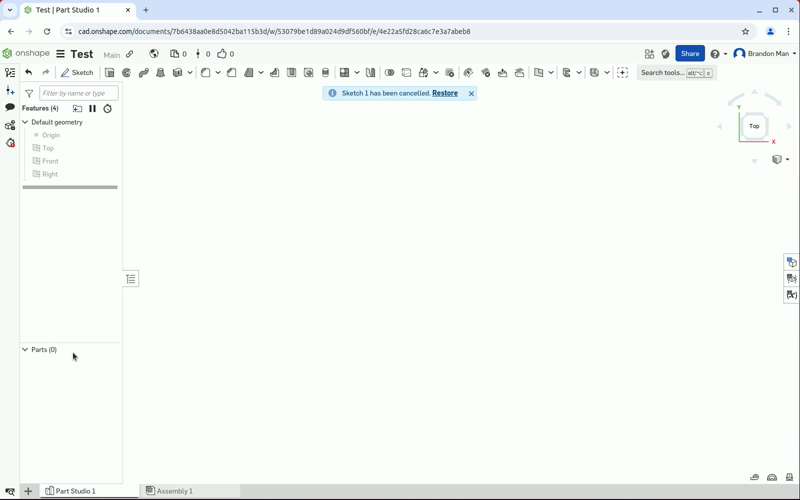
key(space)
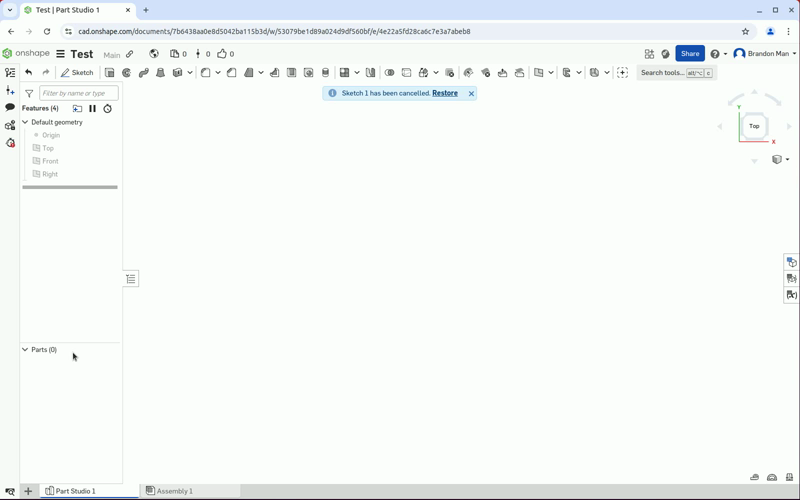
key_down(shift)
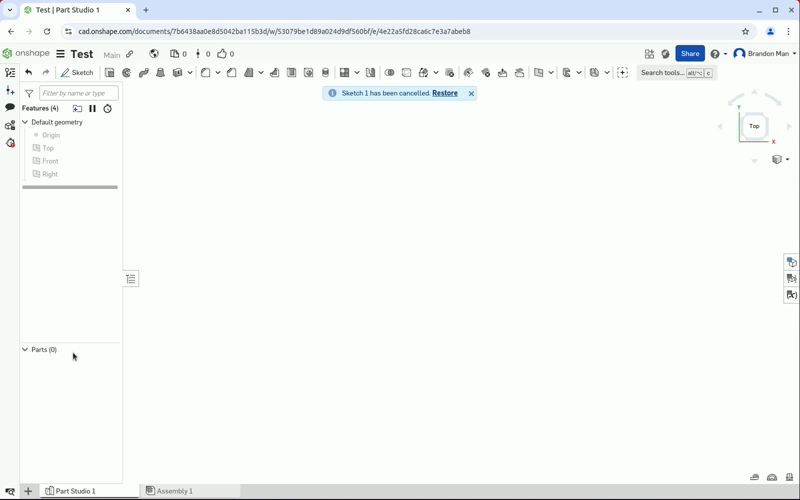
key(up)
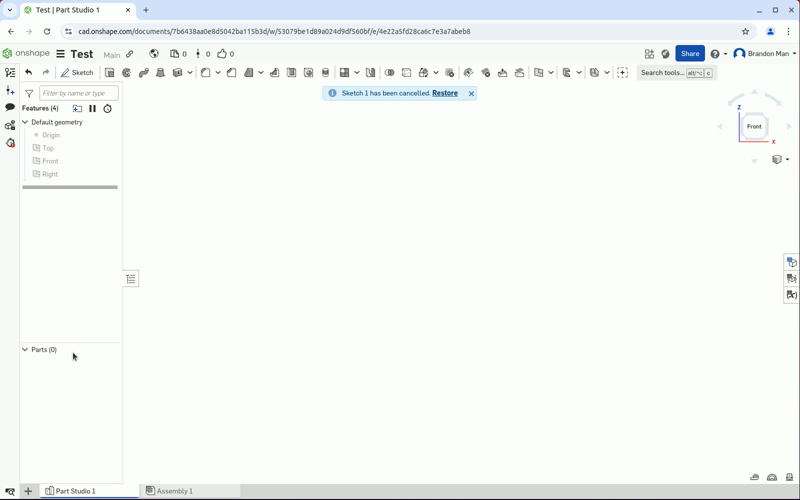
key_up(shift)
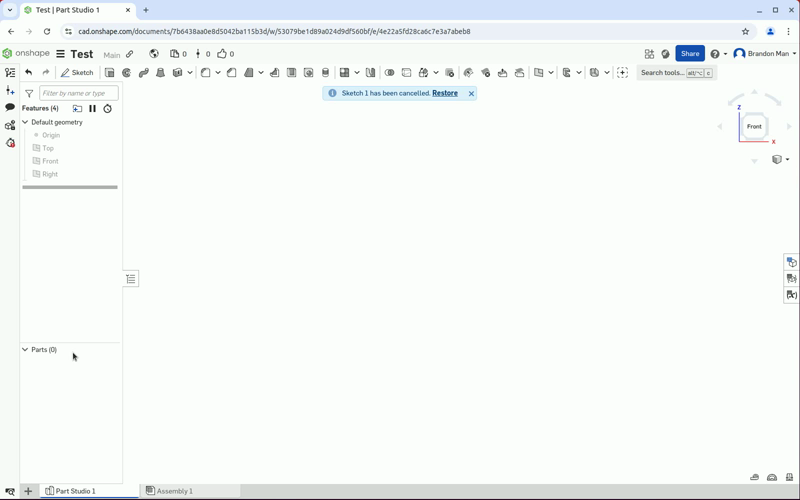
key(space)
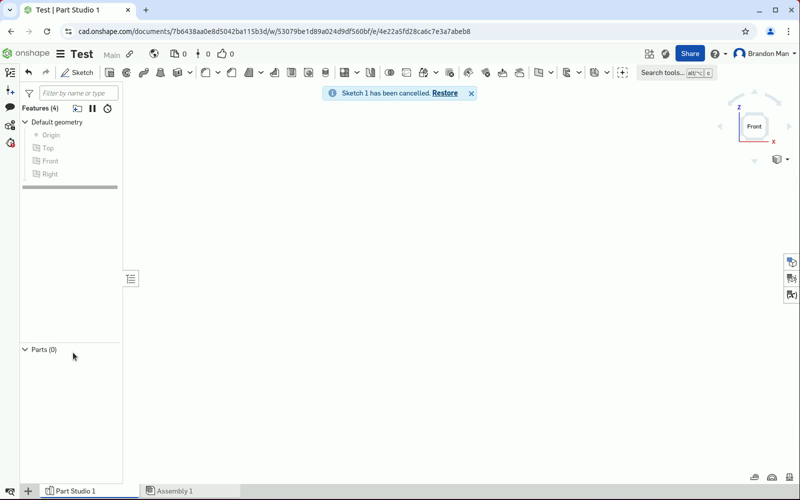
key_down(shift)
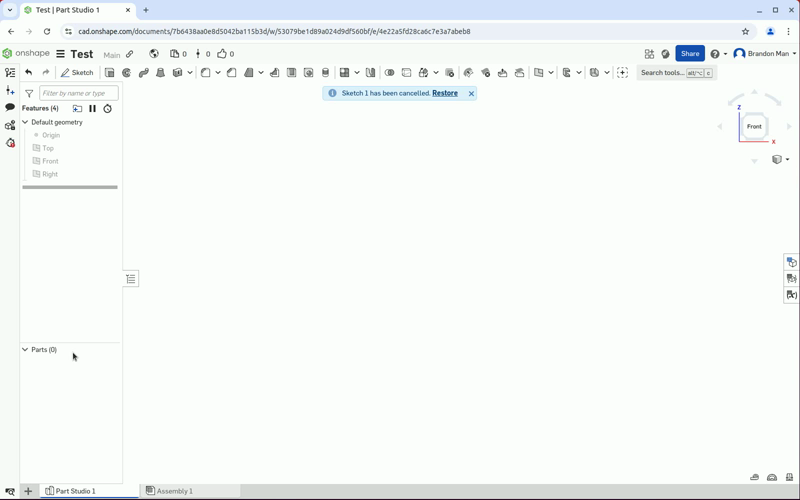
key(left)
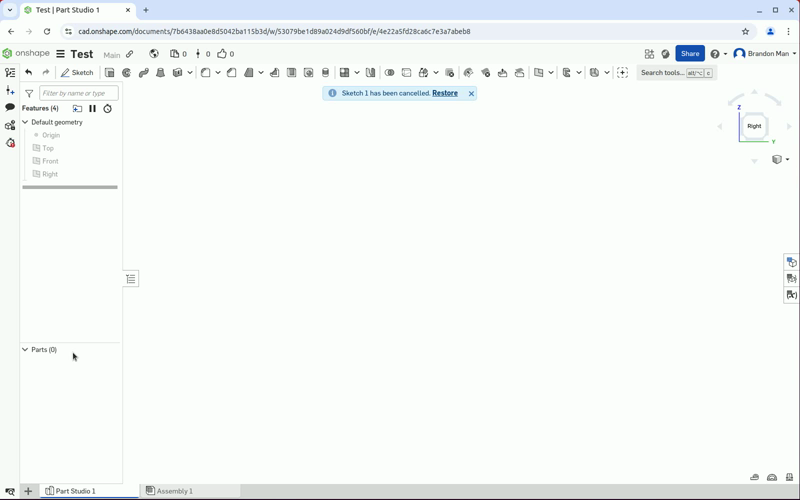
key_up(shift)
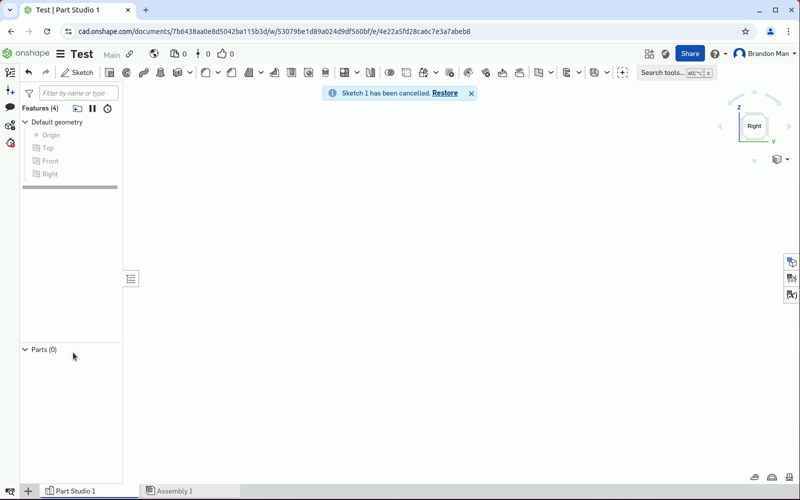
mouse_move(73, 352)
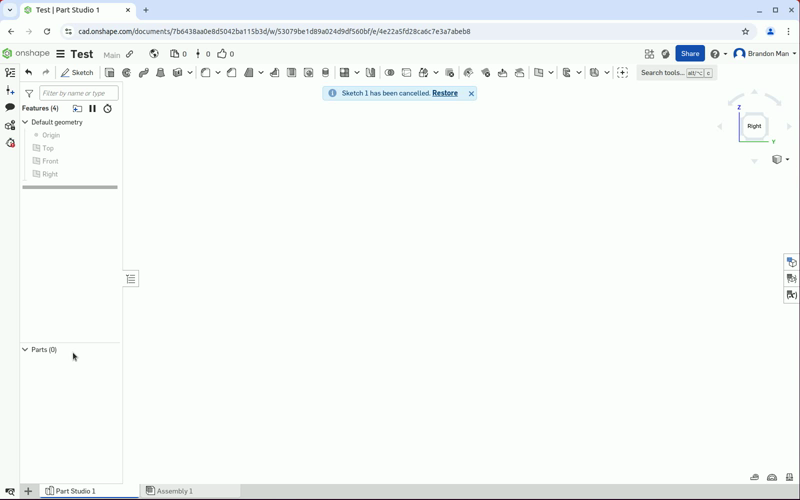
key(shift+y)
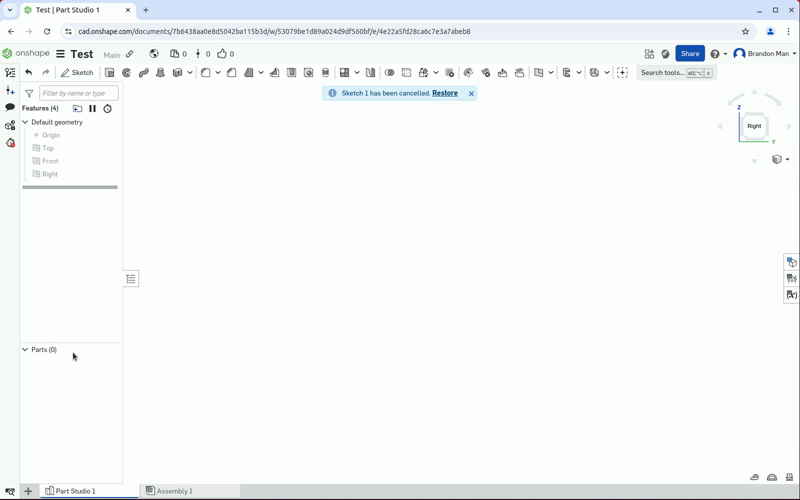
key(shift+s)
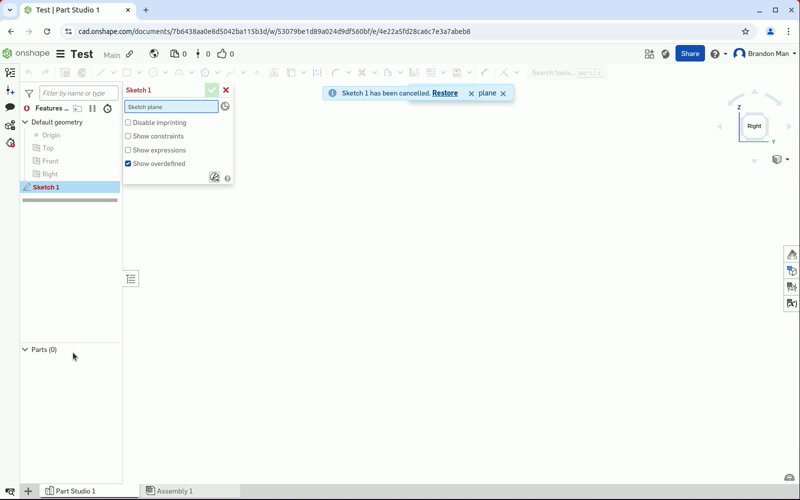
mouse_move(73, 176)
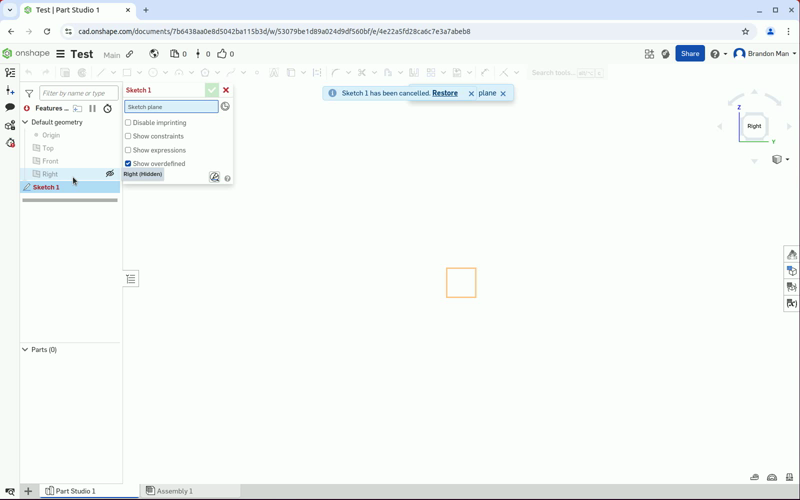
click(73, 176)
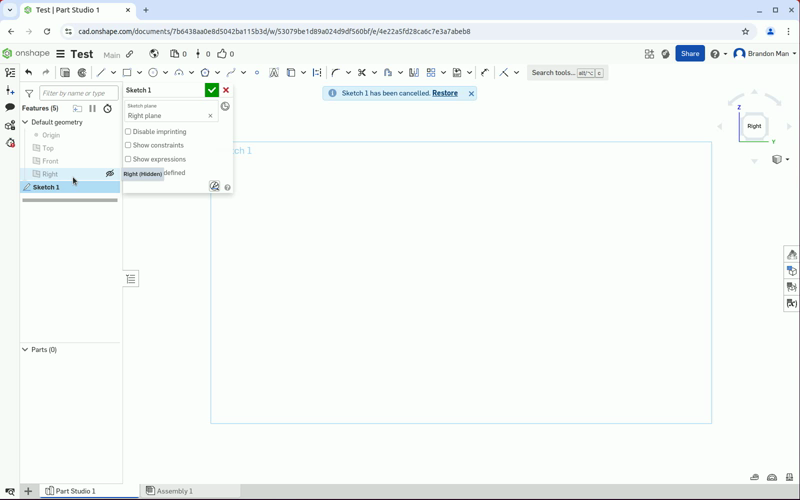
mouse_move(73, 352)
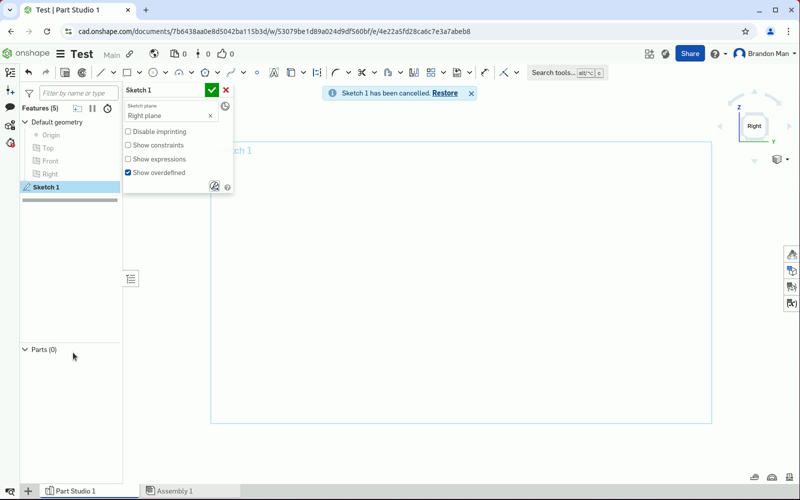
key(y)
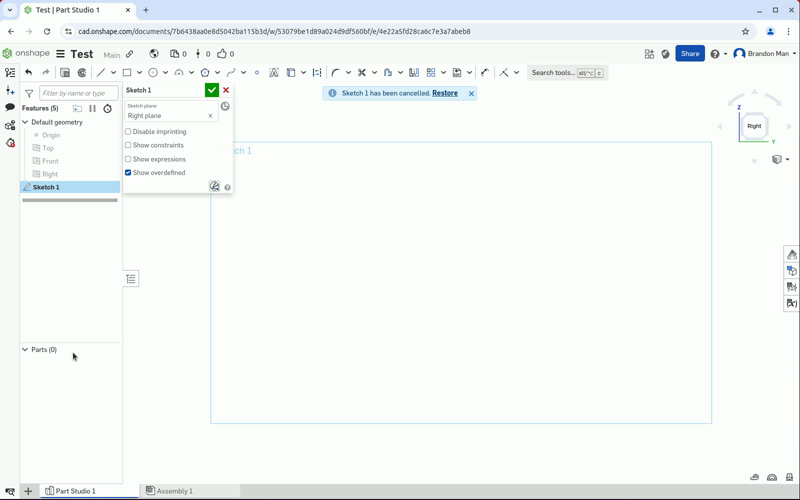
key(c)
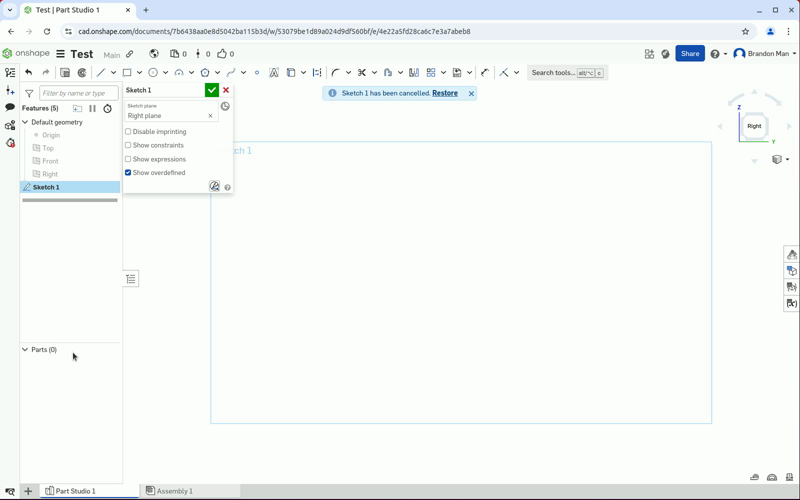
key_down(shift)
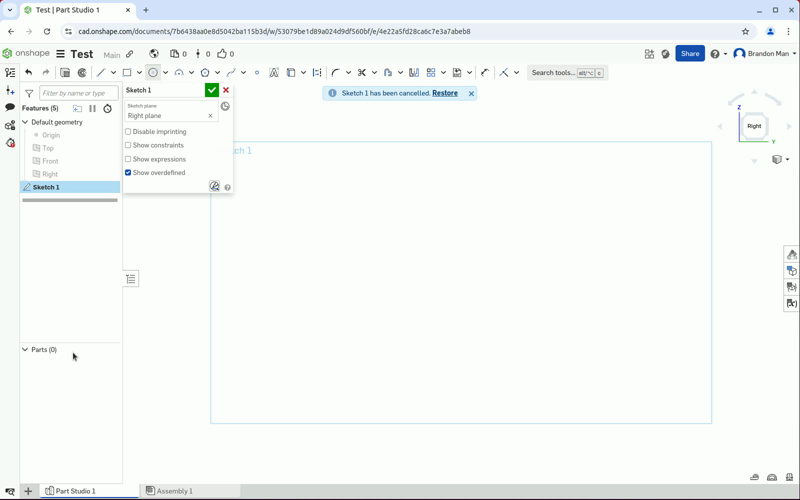
mouse_move(461, 282)
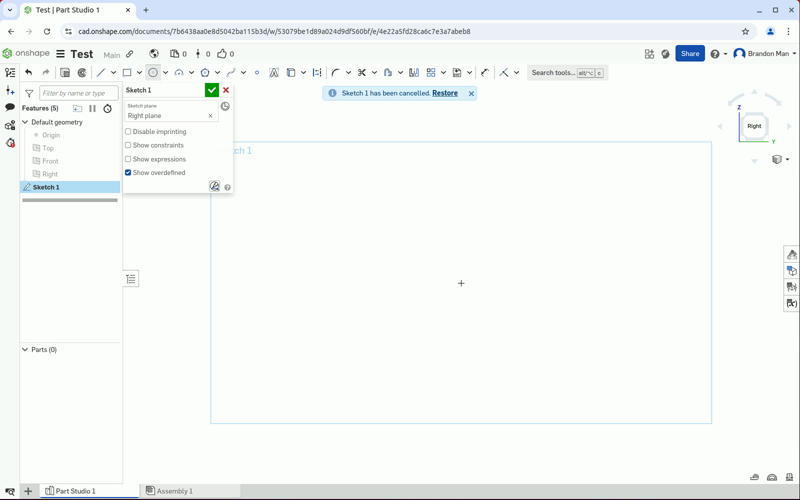
click(461, 282)
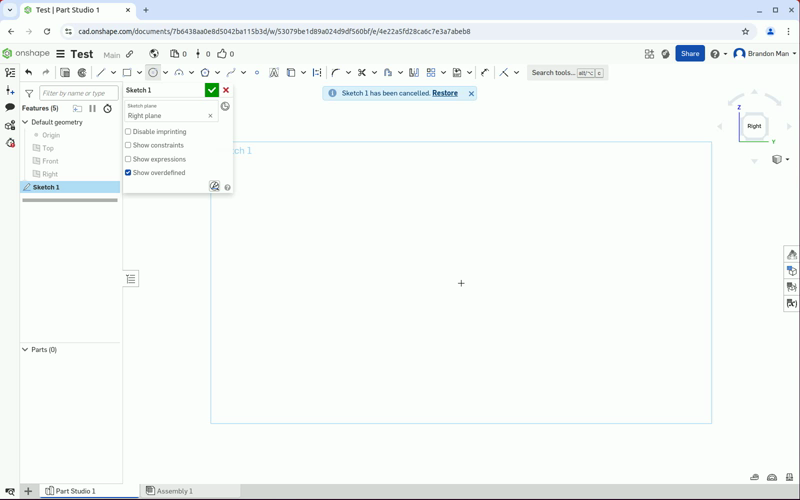
key_up(shift)
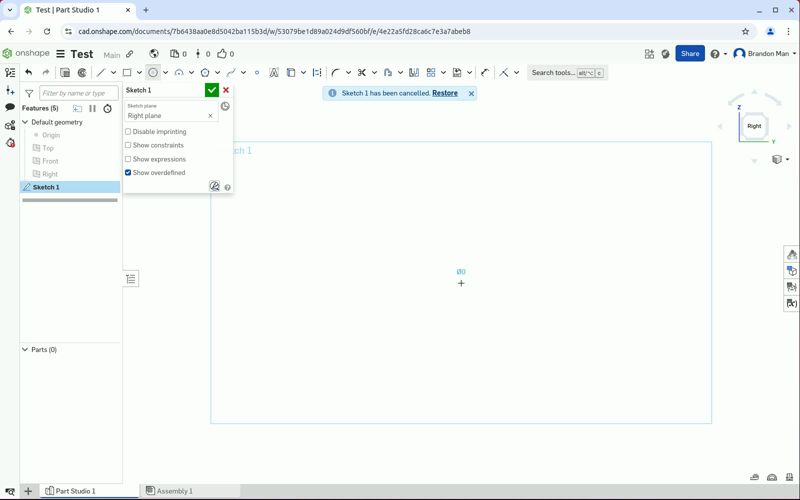
mouse_move(499, 282)
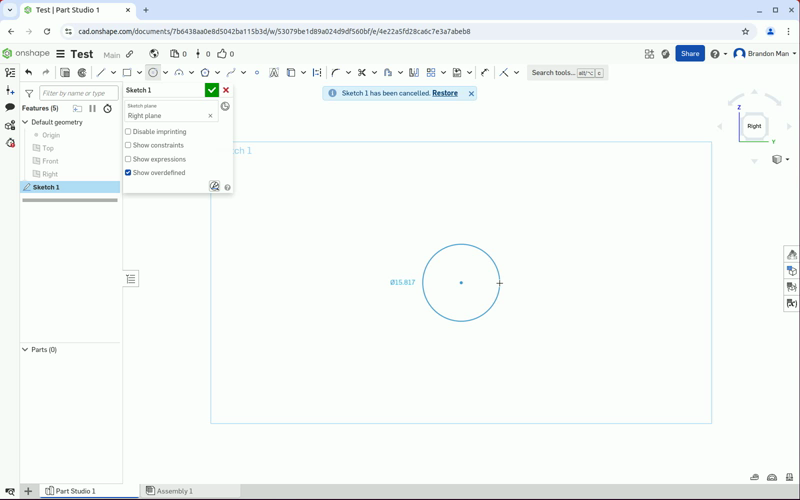
click(499, 282)
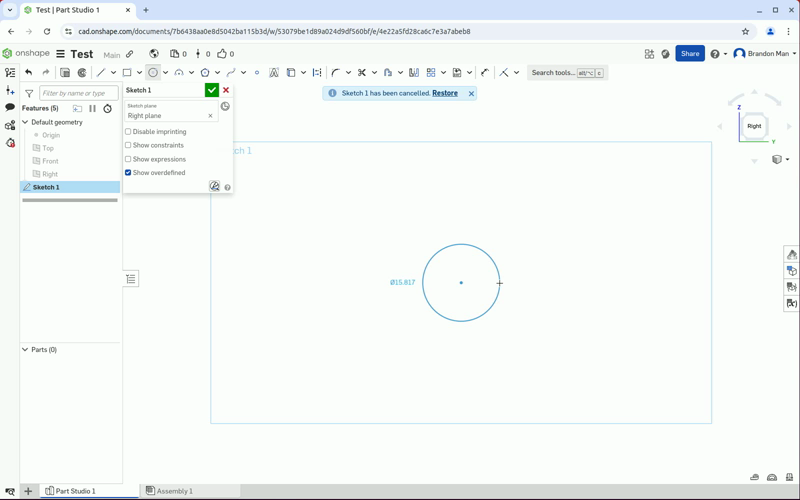
key(esc)
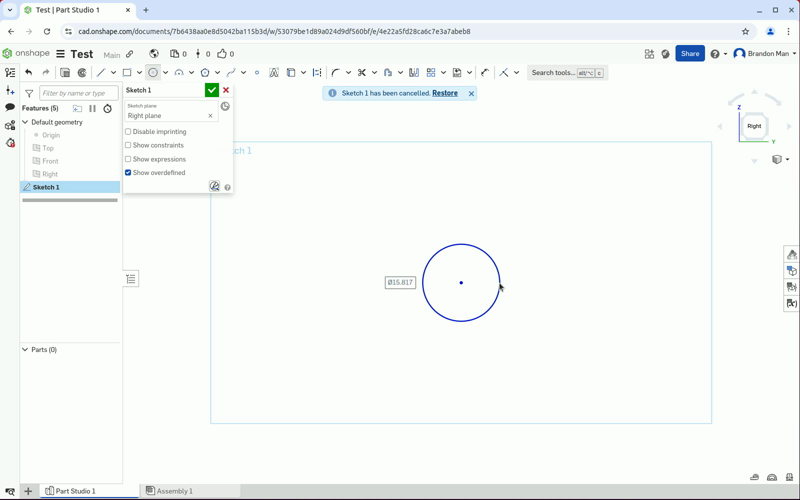
mouse_move(436, 293)
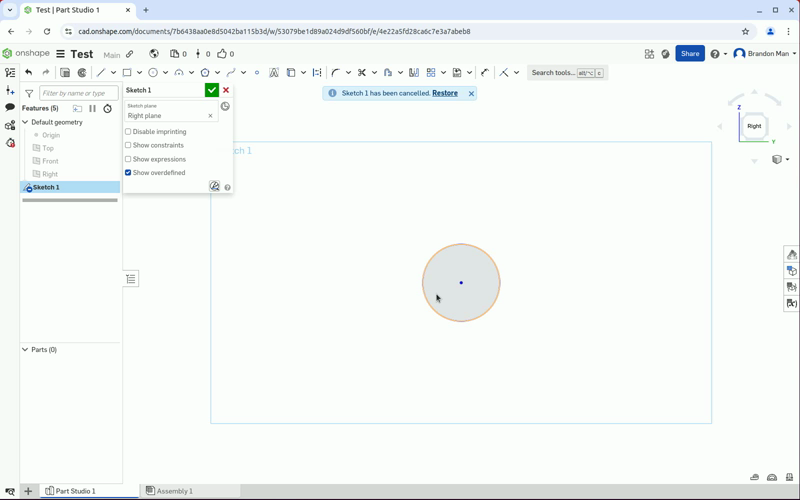
click(436, 293)
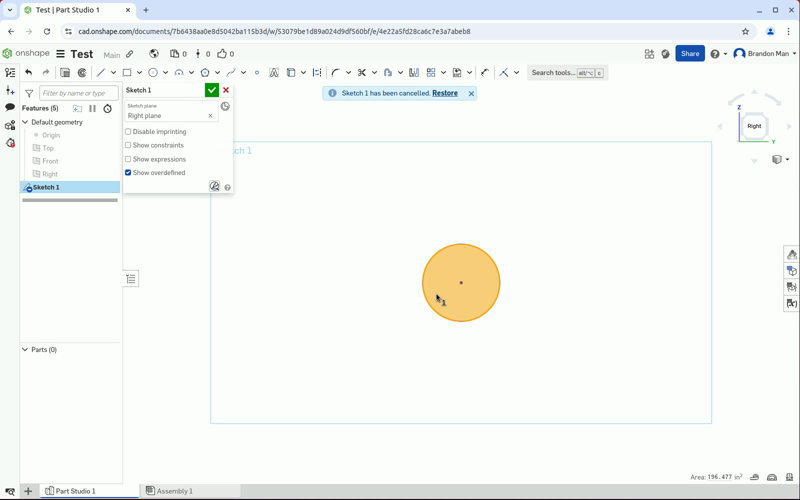
mouse_move(73, 352)
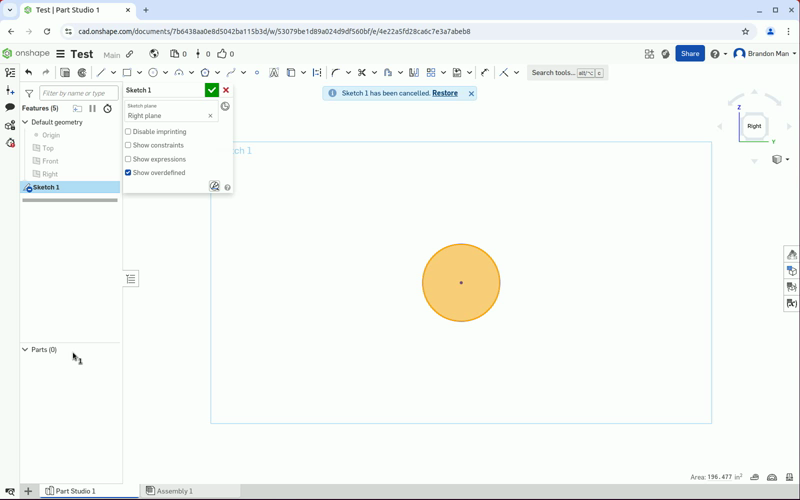
key(shift+y)
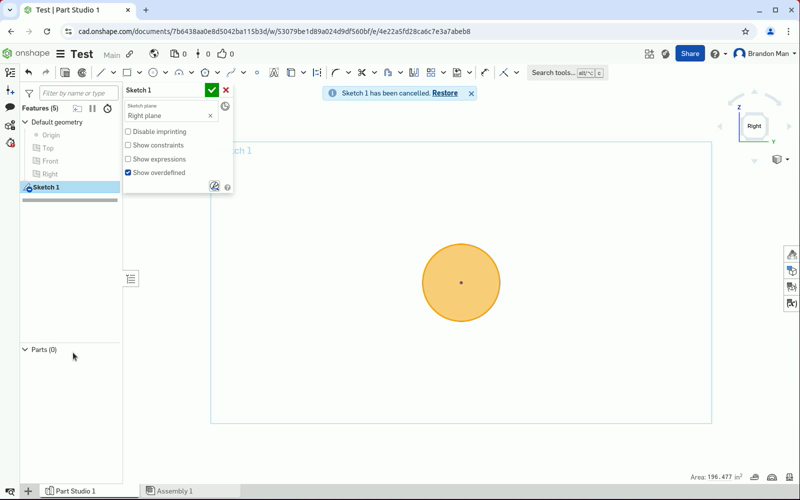
key(shift+e)
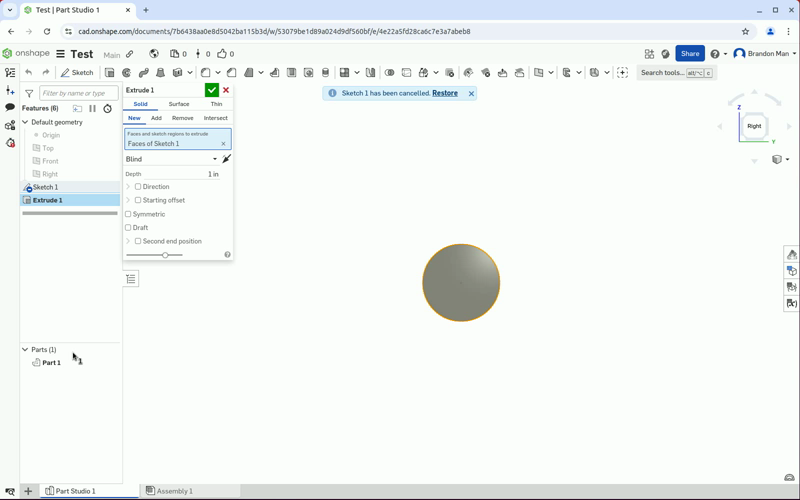
mouse_move(143, 106)
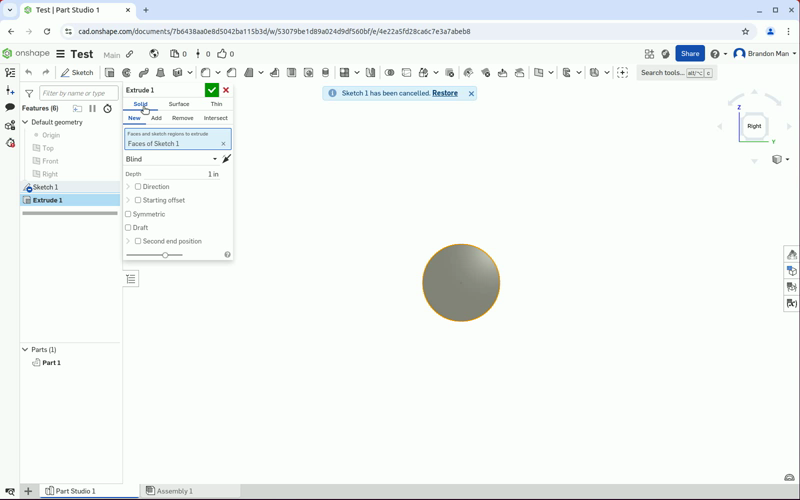
click(143, 106)
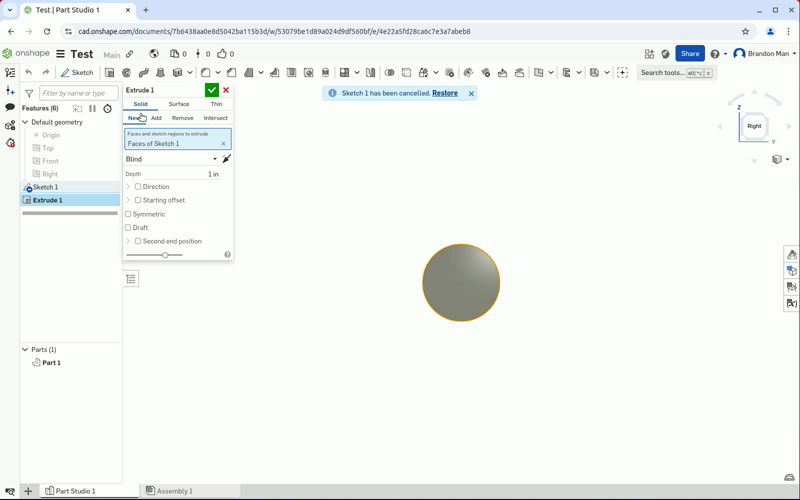
mouse_move(137, 120)
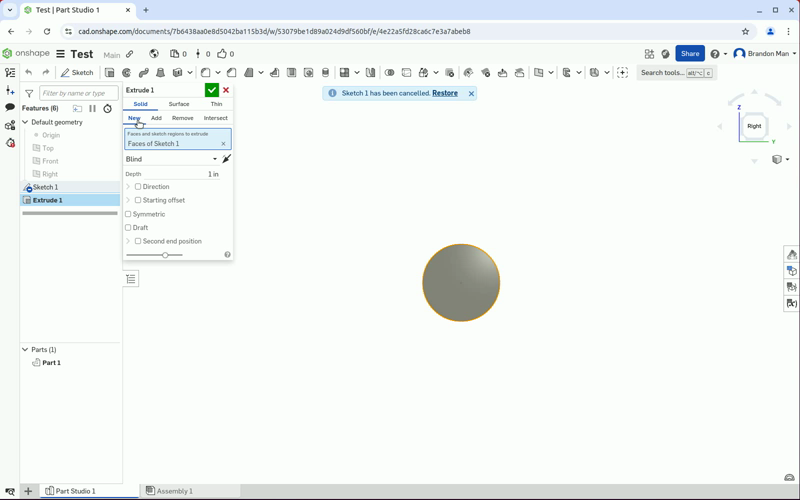
click(137, 120)
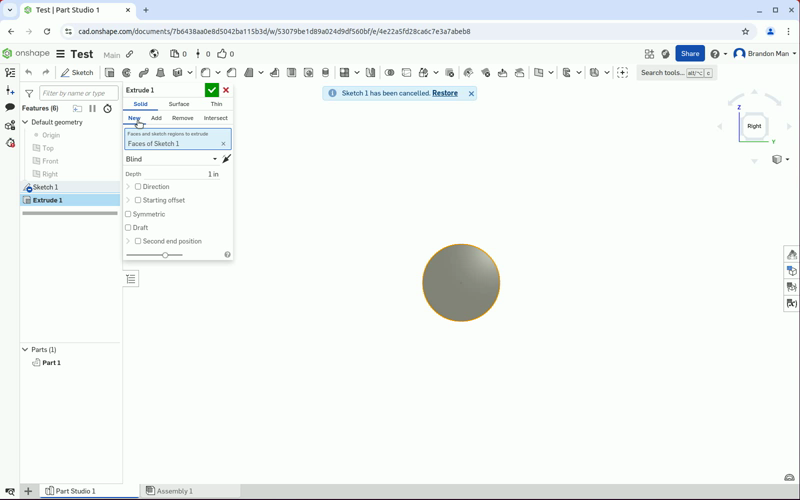
key(tab, 4)
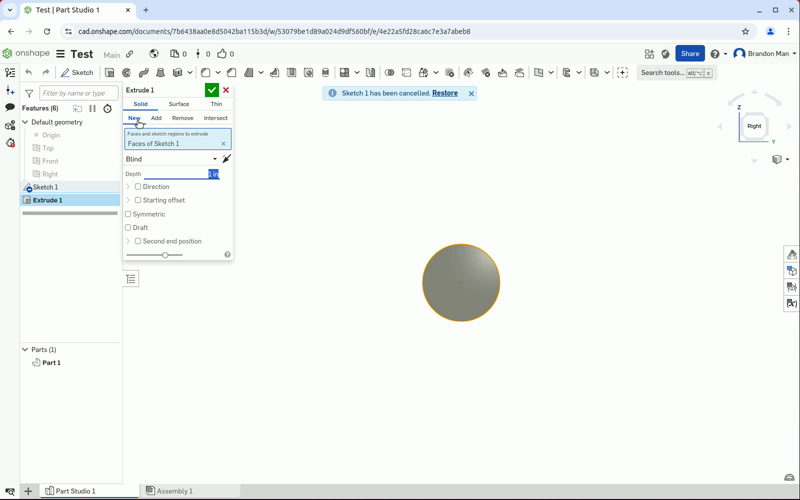
text(11.554)
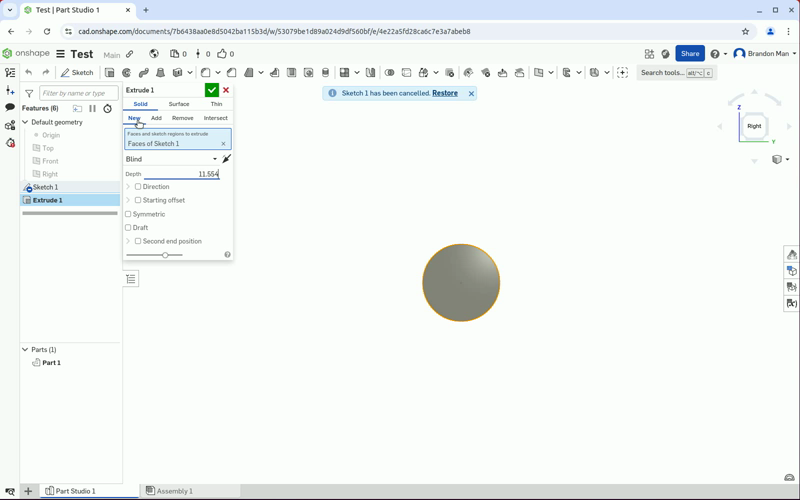
key(enter)
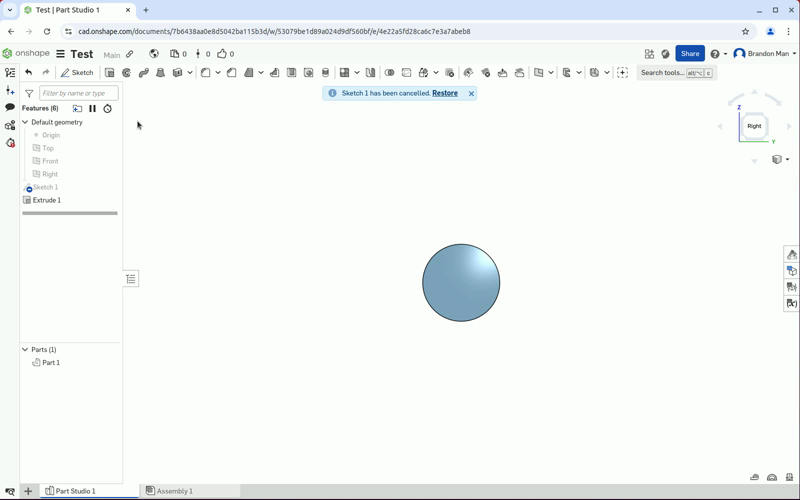
key(shift+h)
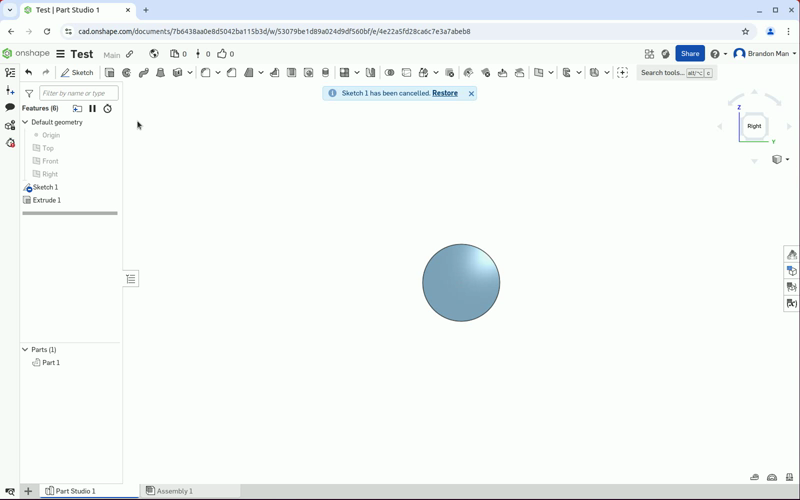
key(shift+h)
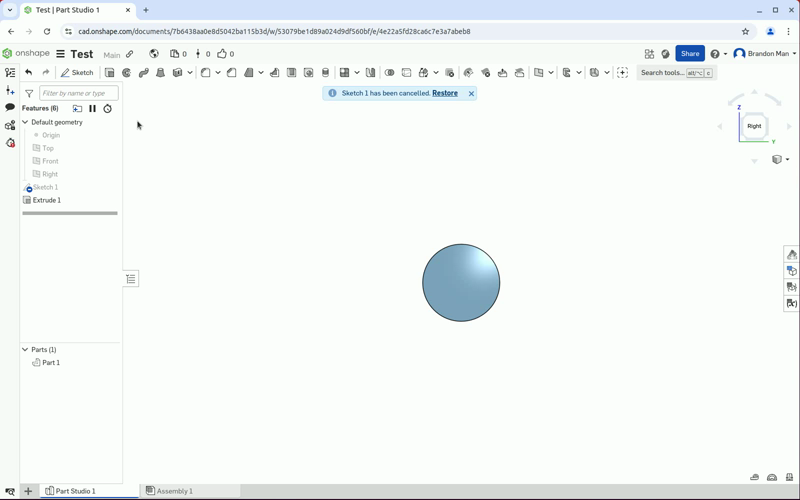
mouse_move(73, 189)
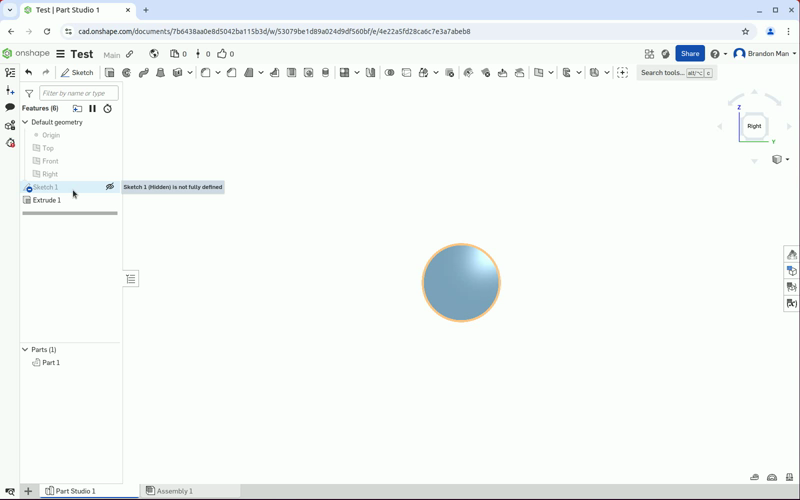
click(73, 189)
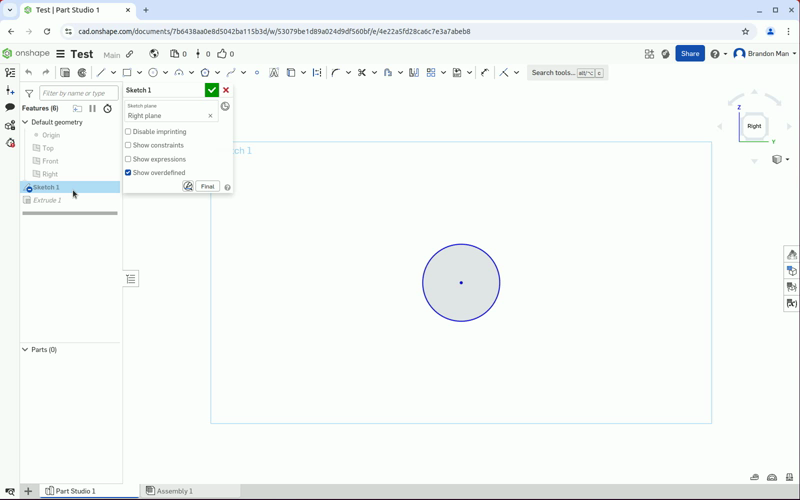
mouse_move(229, 92)
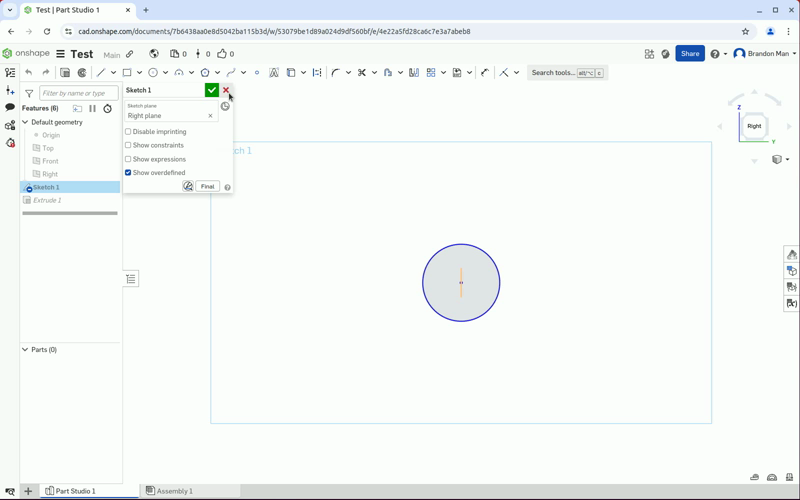
click(229, 92)
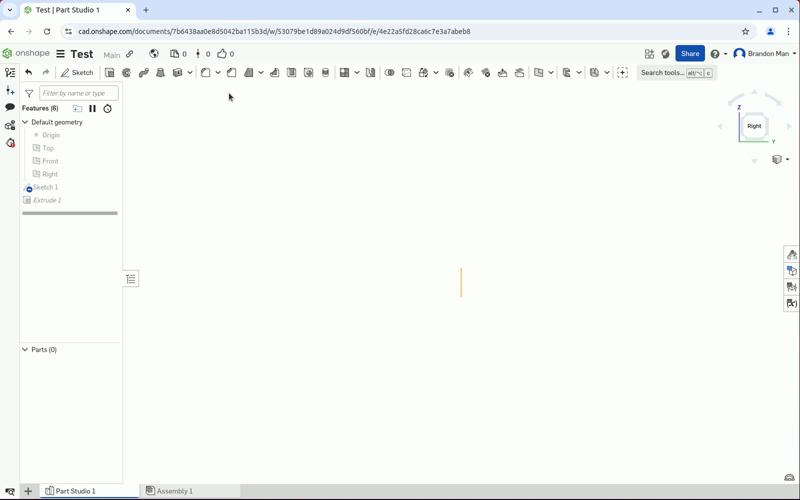
mouse_move(541, 75)
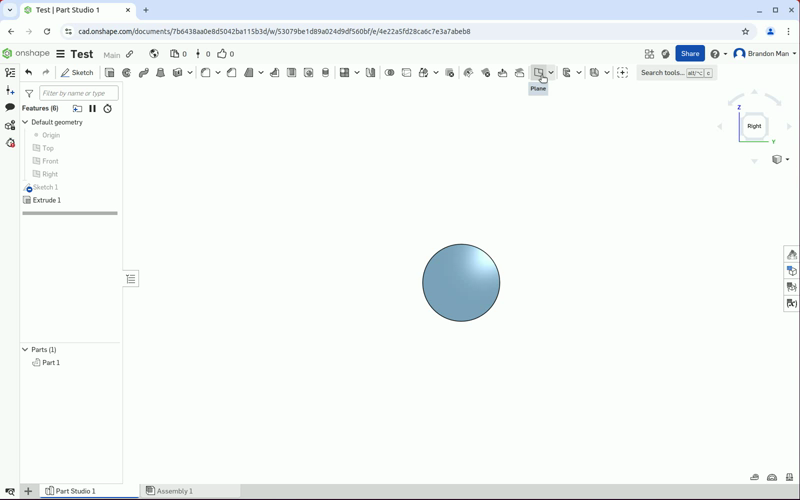
click(541, 75)
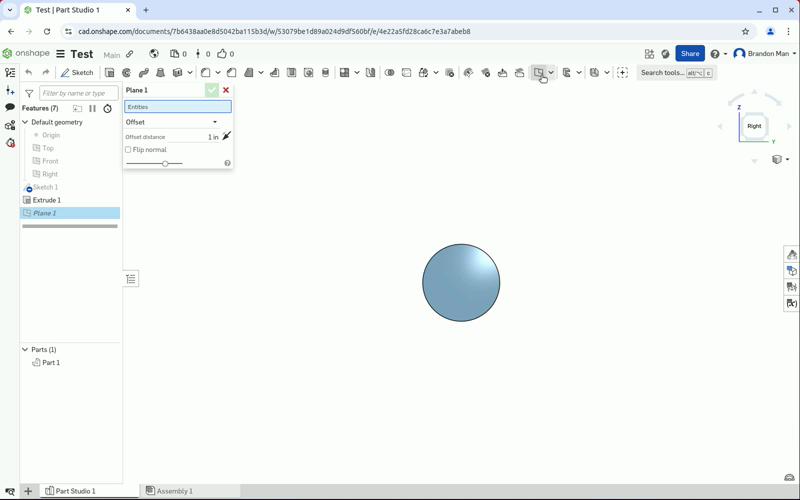
mouse_move(73, 176)
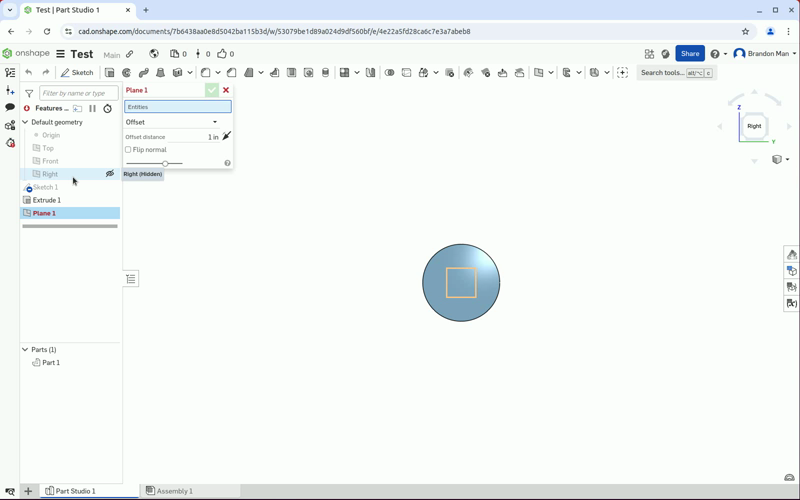
click(73, 176)
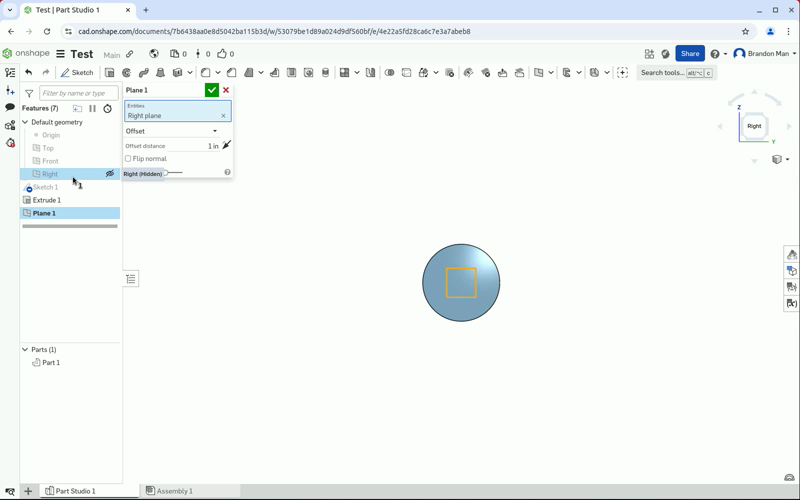
key(tab, 2)
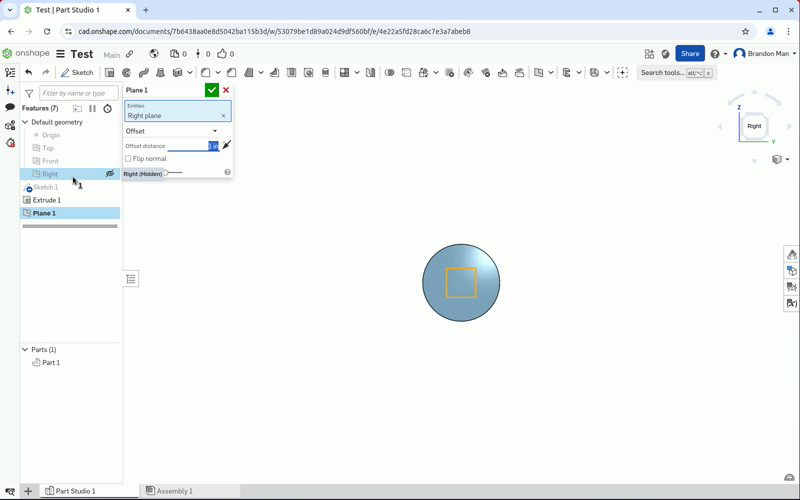
text(11.554)
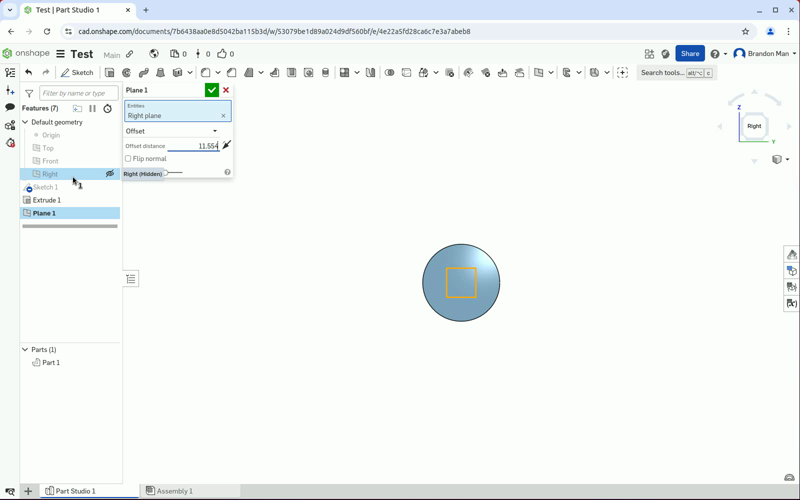
key(enter, 2)
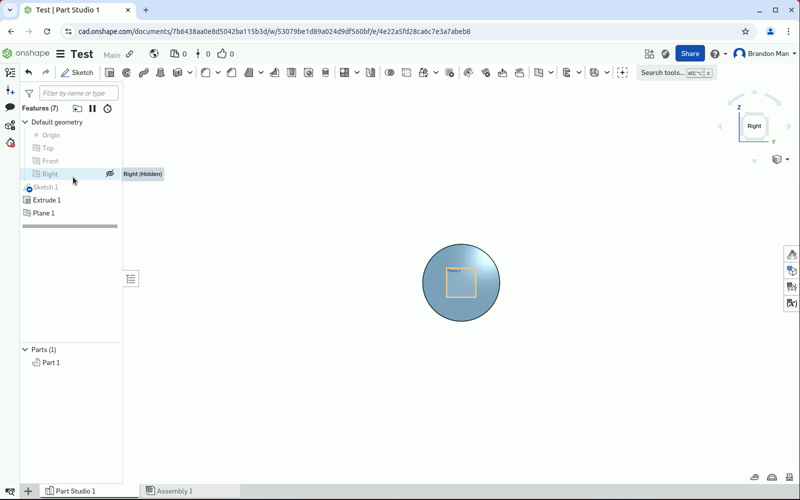
key(shift+s)
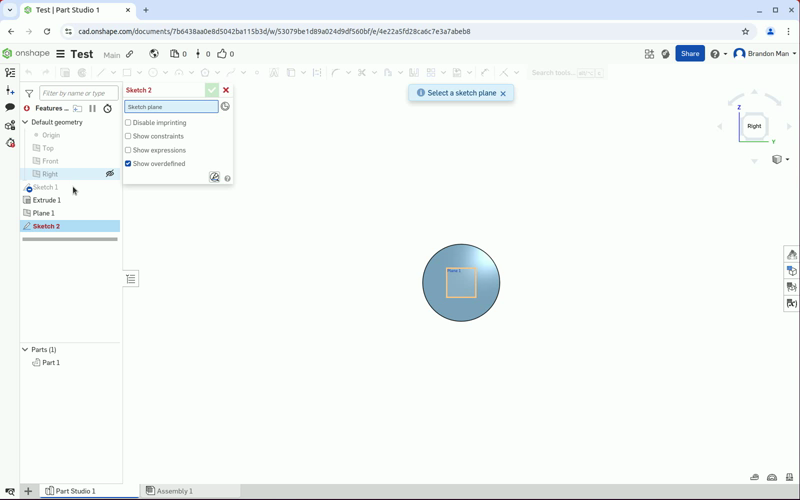
mouse_move(73, 215)
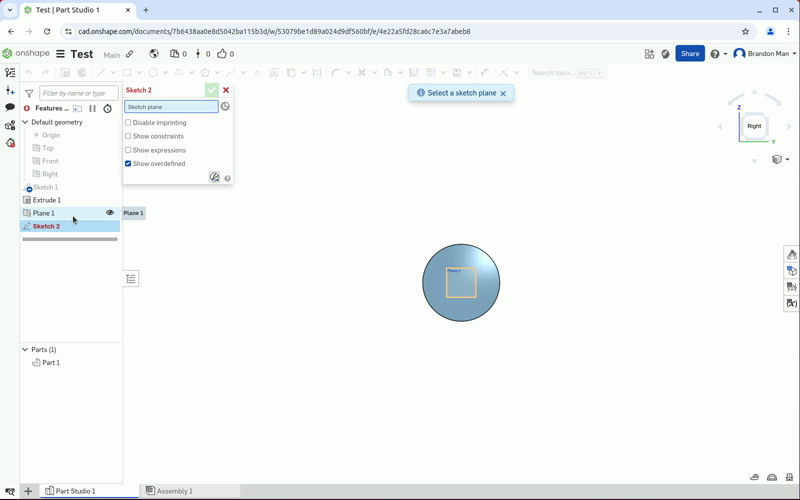
click(73, 215)
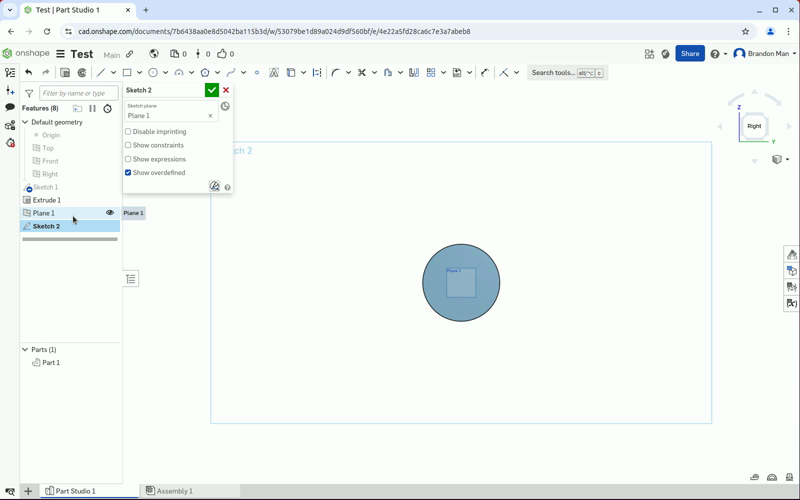
mouse_move(73, 352)
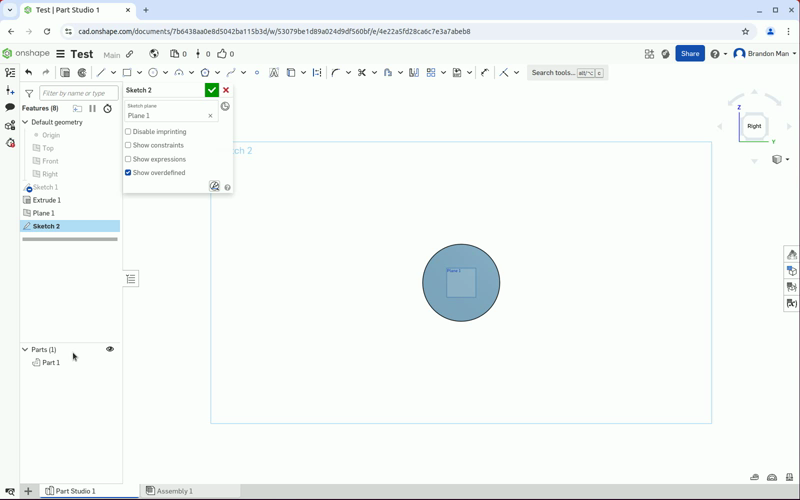
key(y)
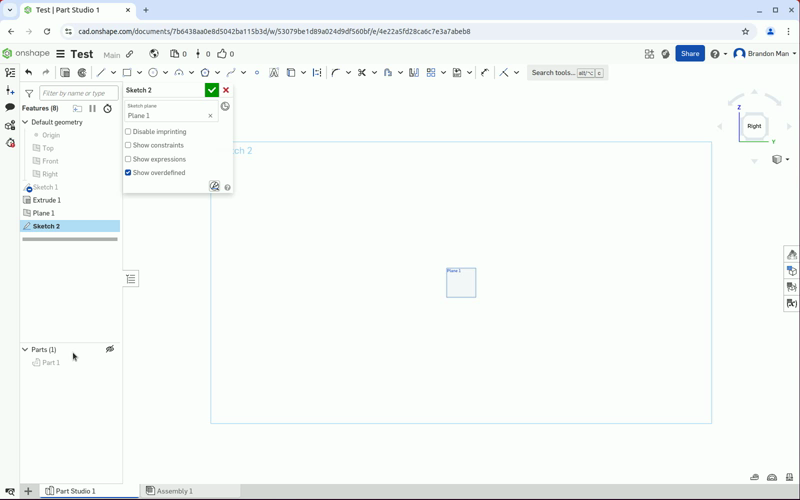
key(c)
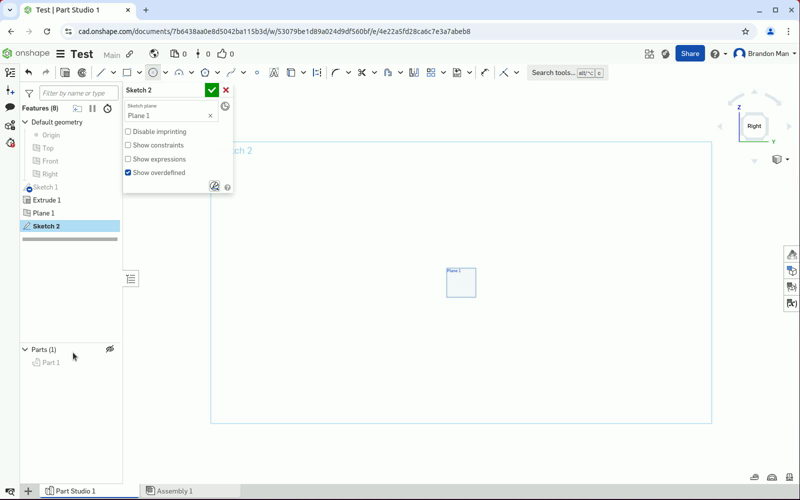
key_down(shift)
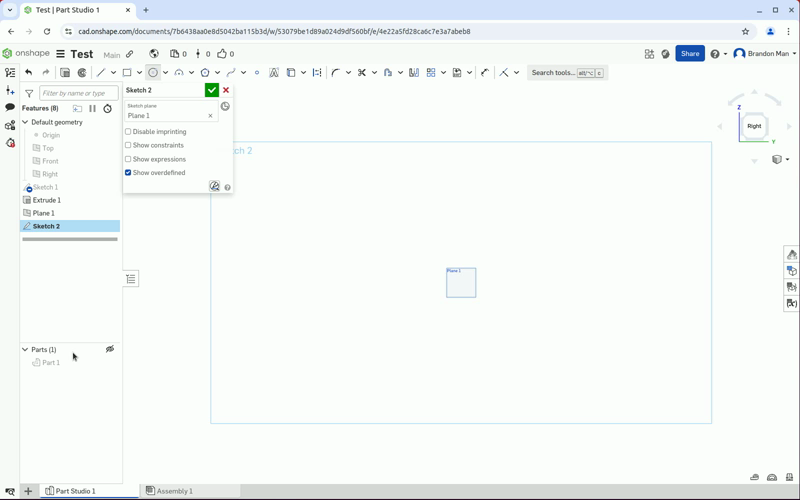
mouse_move(484, 295)
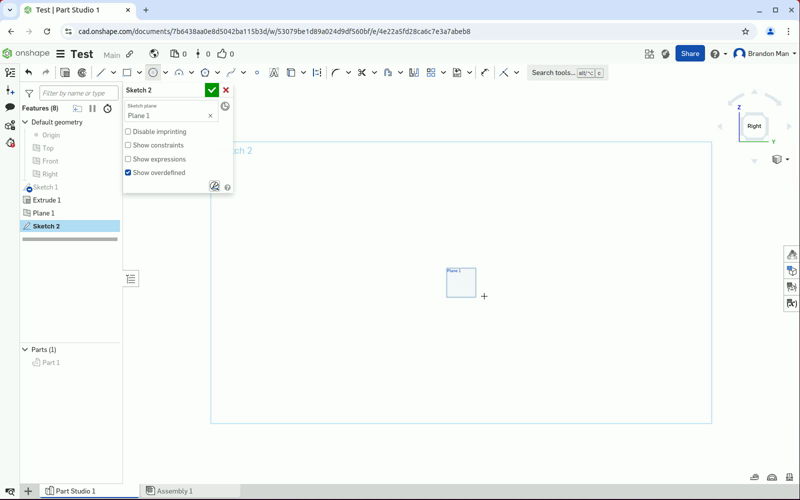
click(484, 295)
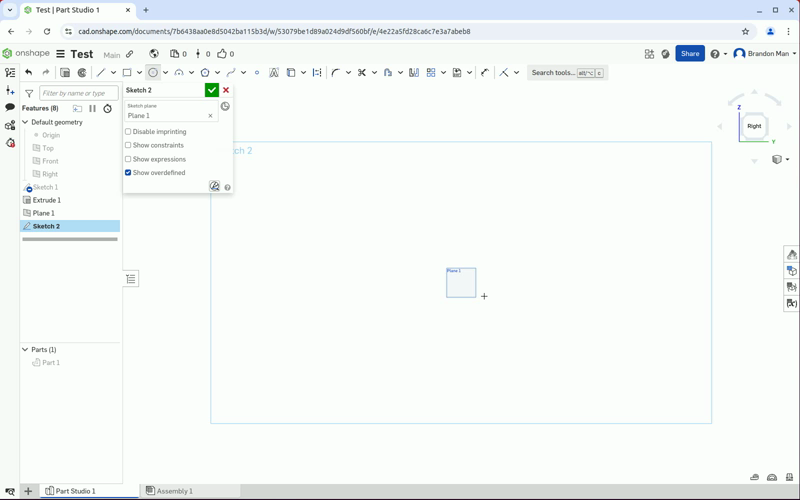
key_up(shift)
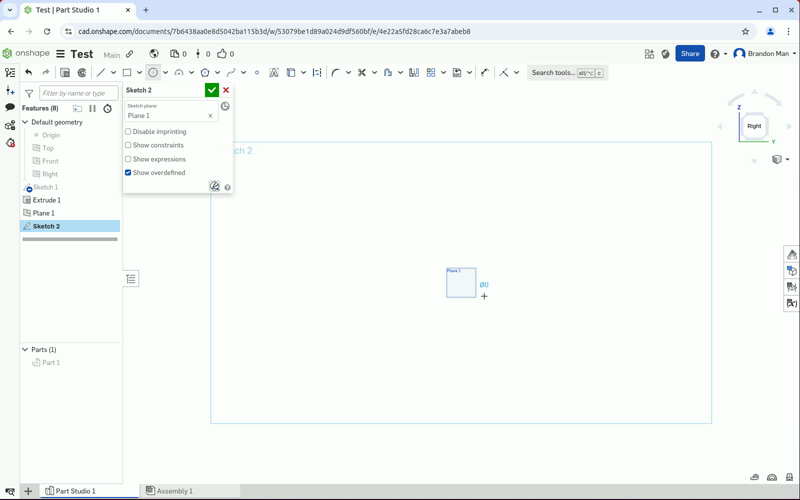
mouse_move(492, 295)
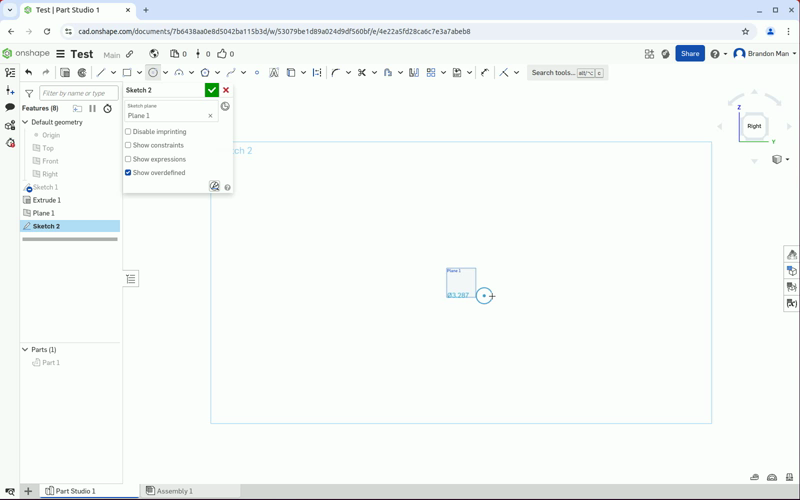
click(492, 295)
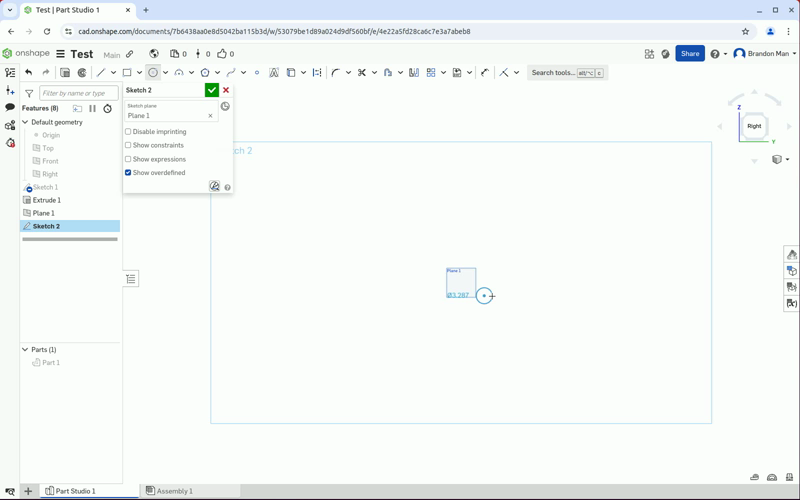
key(esc)
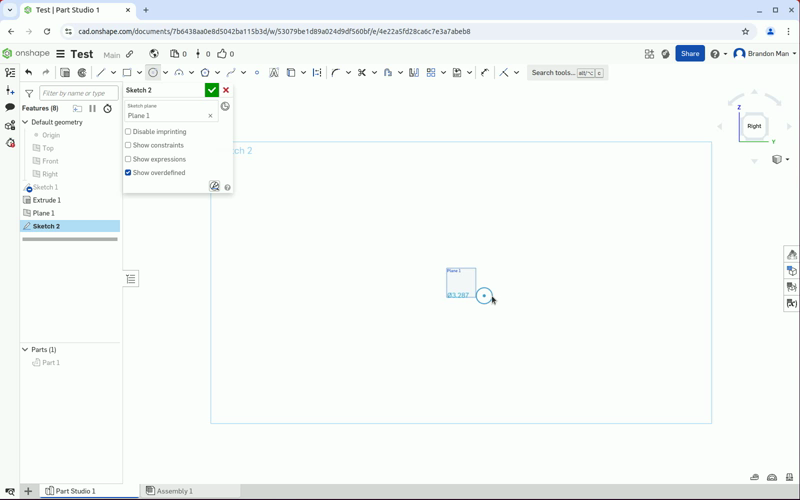
mouse_move(483, 301)
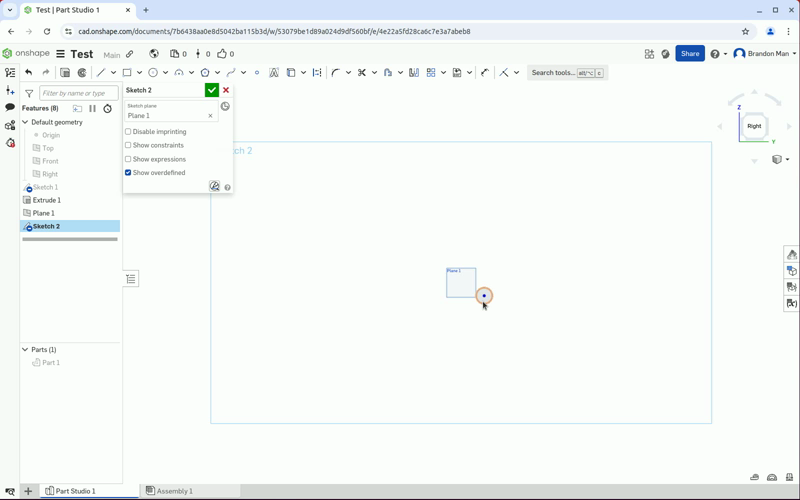
scroll(6)
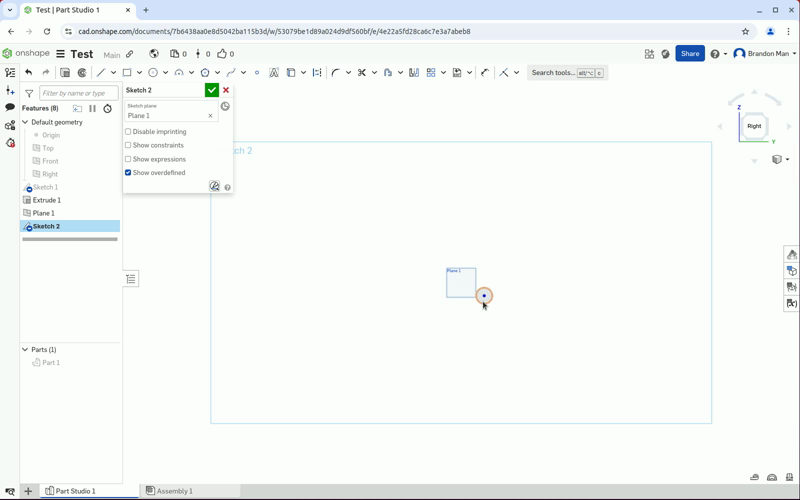
scroll(6)
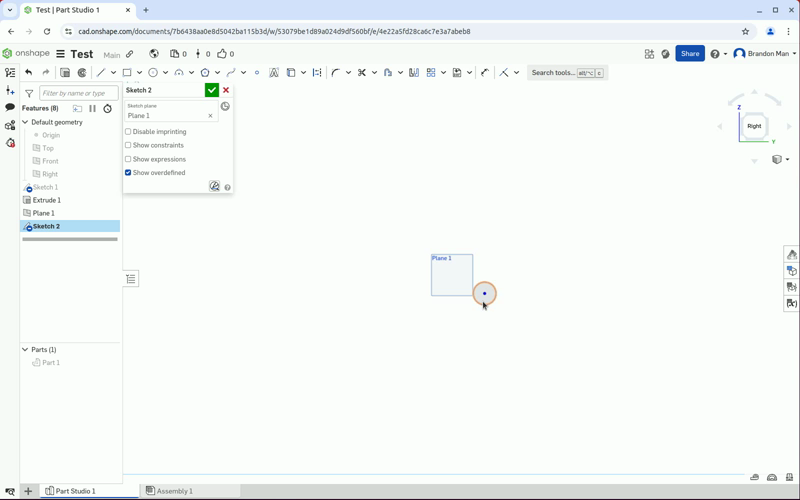
scroll(6)
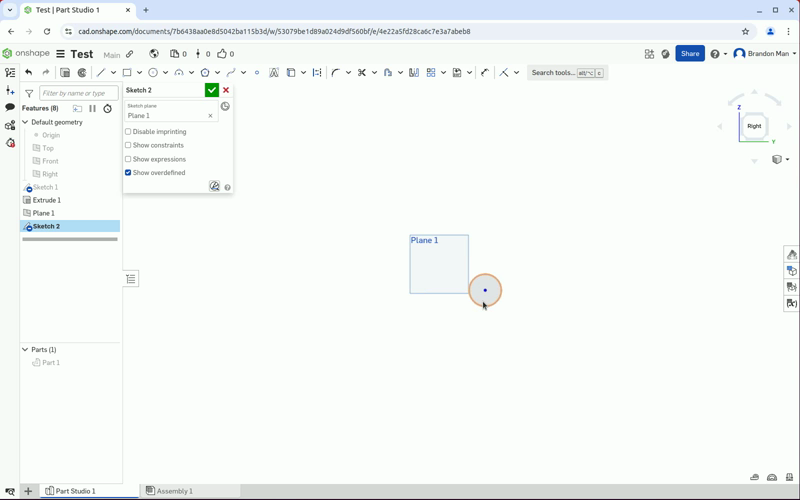
scroll(6)
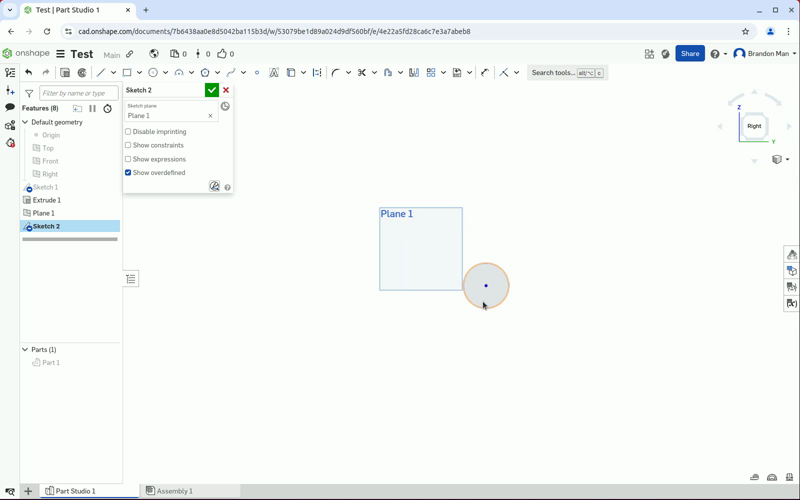
scroll(6)
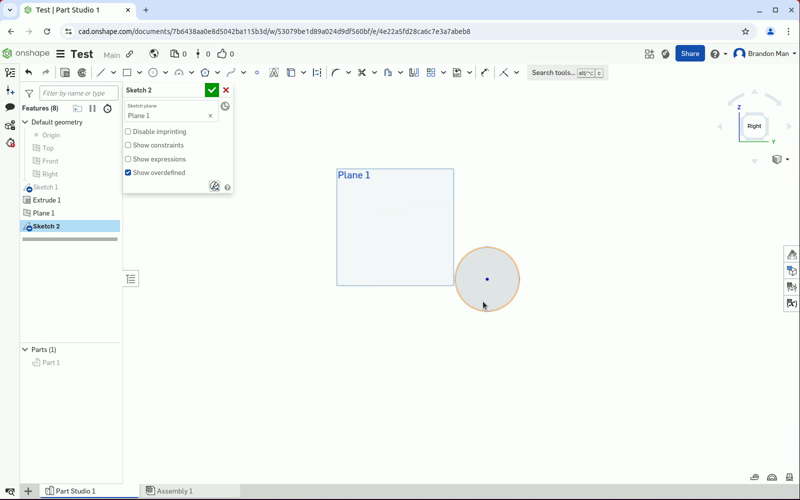
scroll(6)
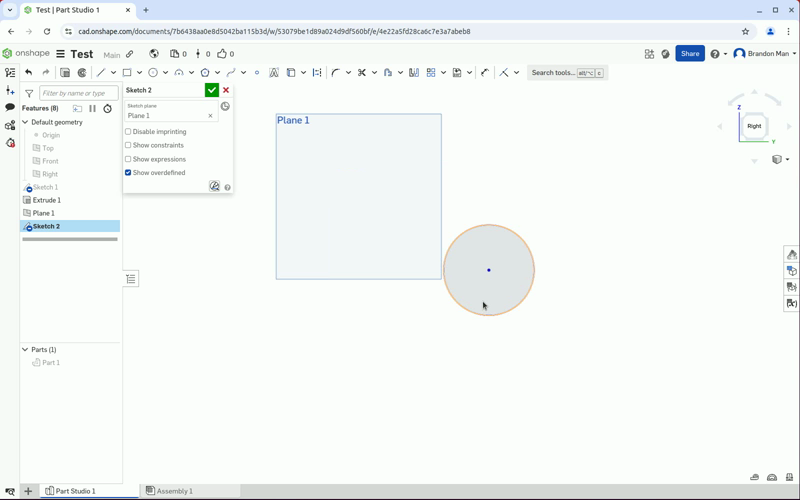
scroll(6)
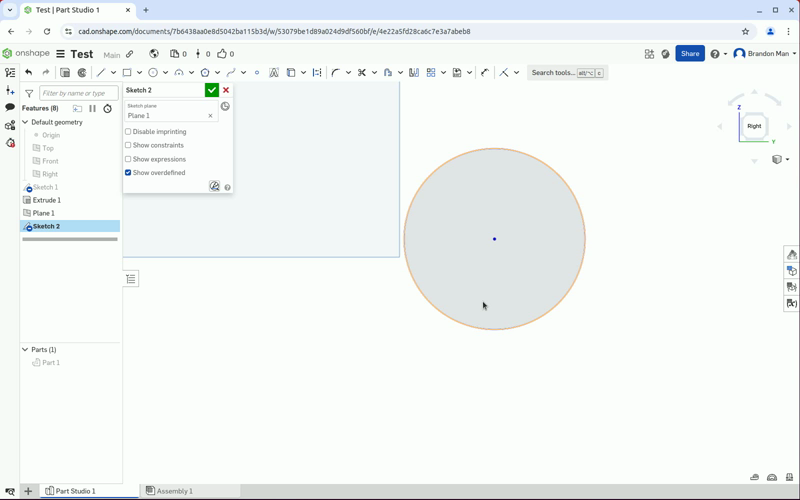
click(483, 301)
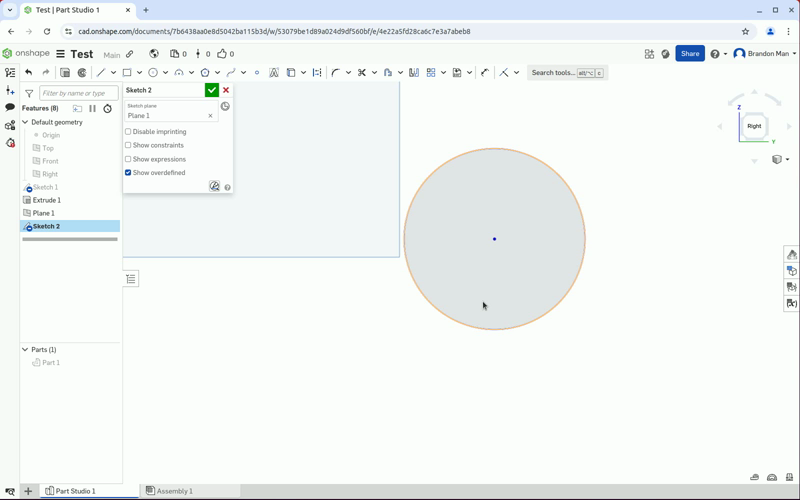
scroll(-6)
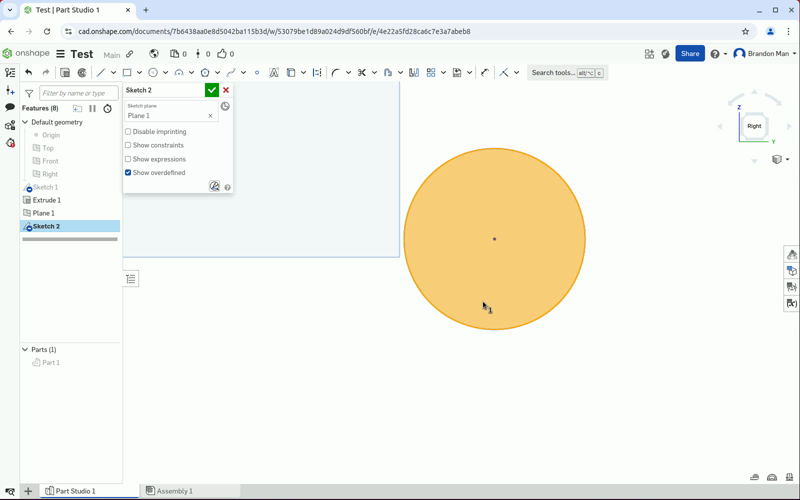
scroll(-6)
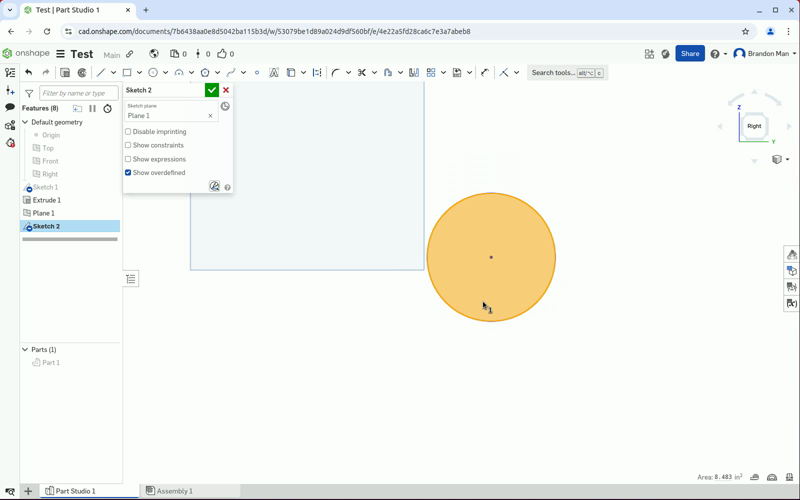
scroll(-6)
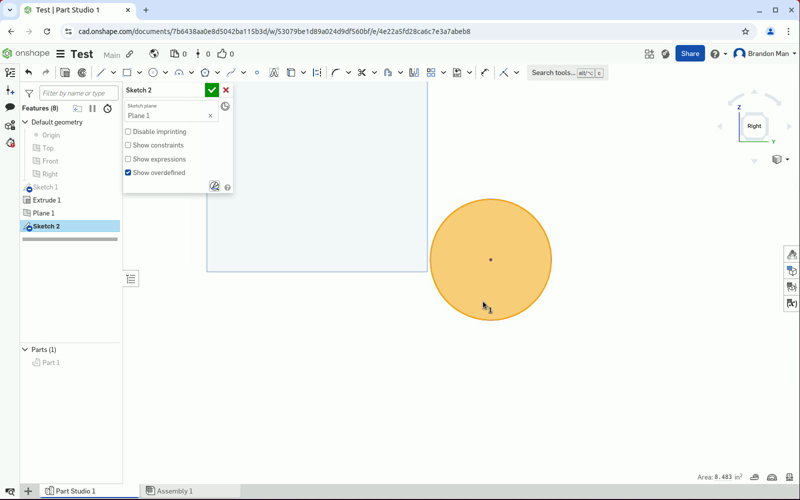
scroll(-6)
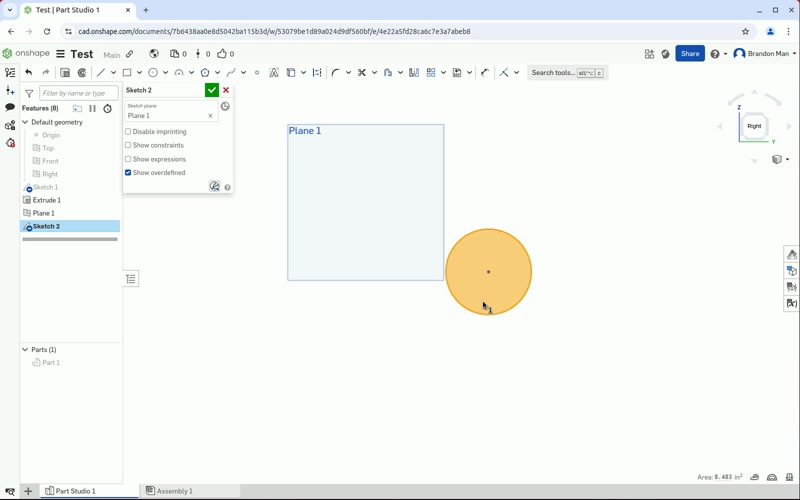
scroll(-6)
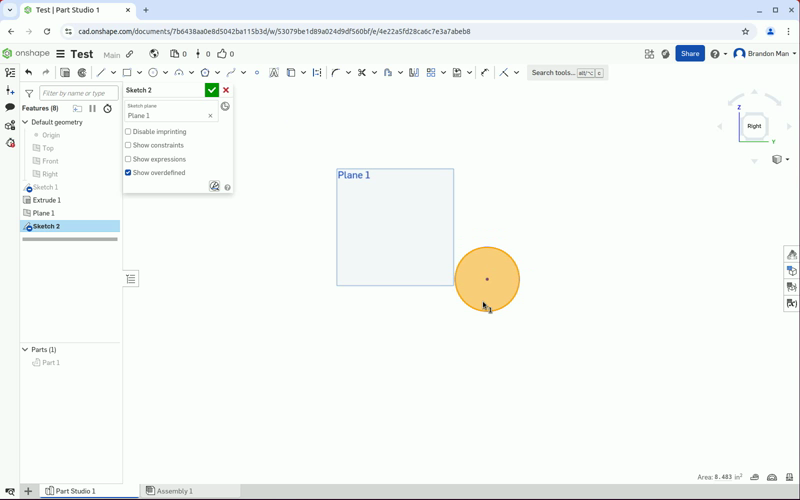
scroll(-6)
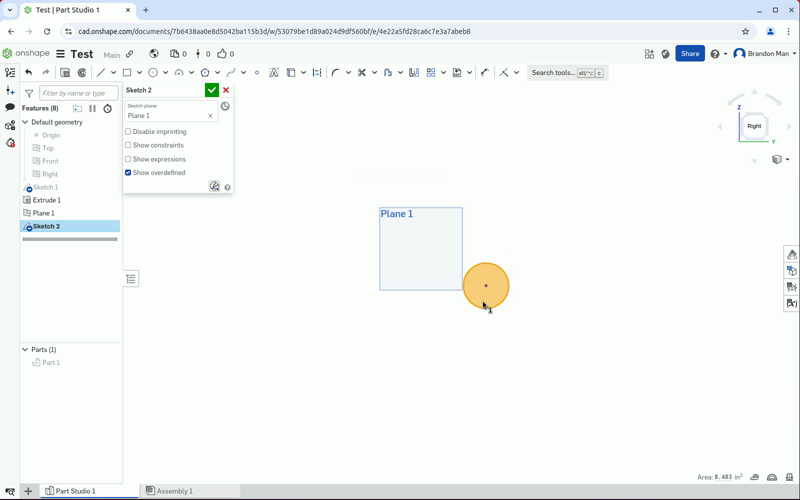
scroll(-6)
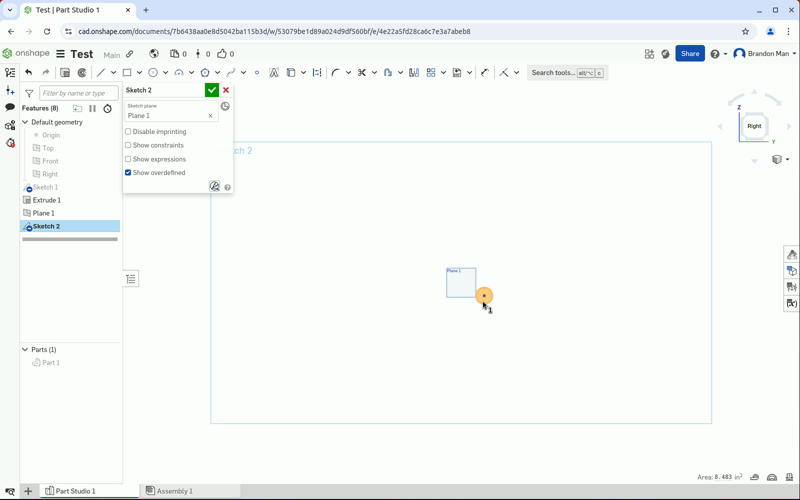
mouse_move(73, 352)
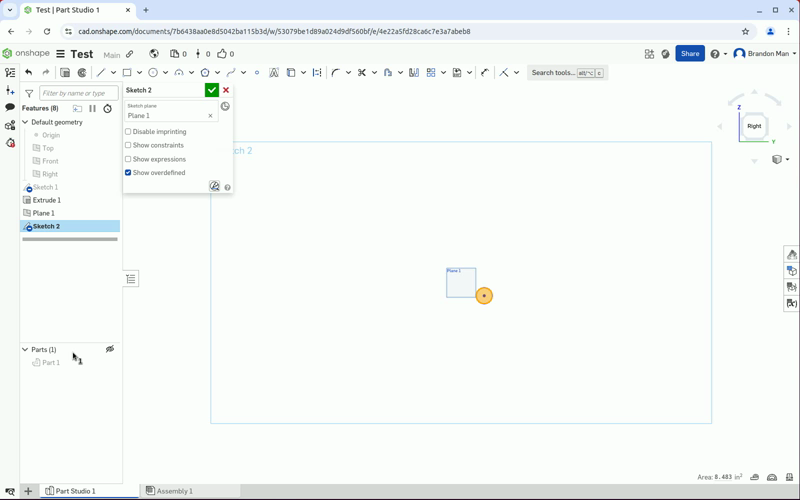
key(shift+y)
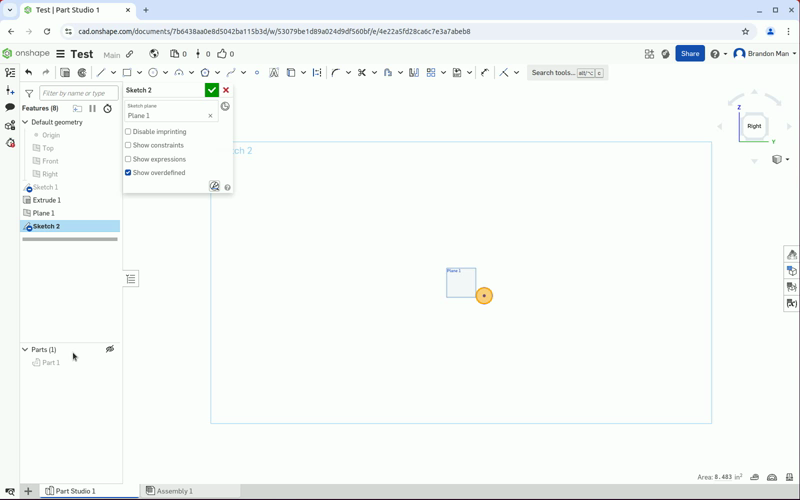
key(shift+e)
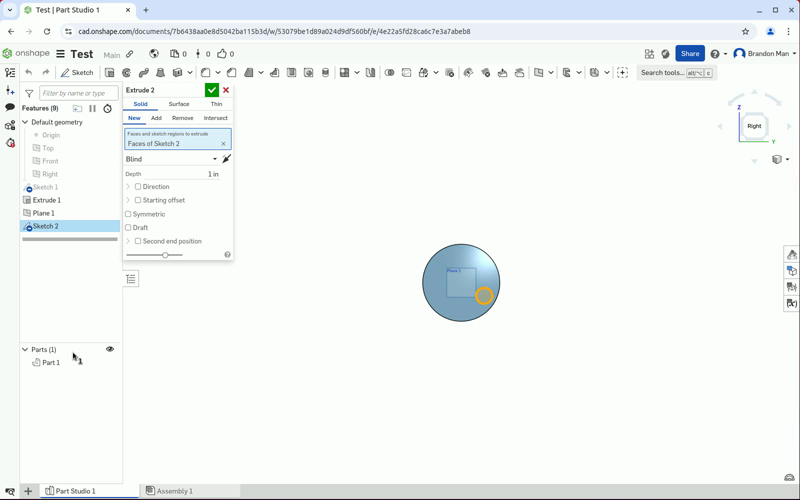
mouse_move(143, 106)
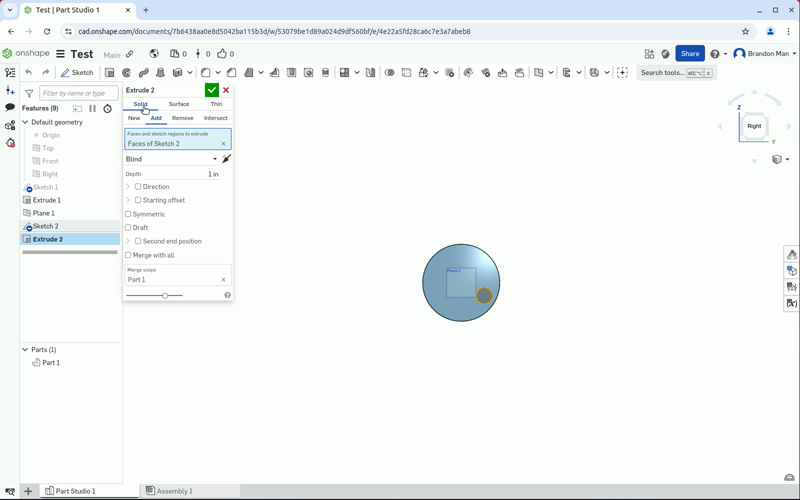
click(143, 106)
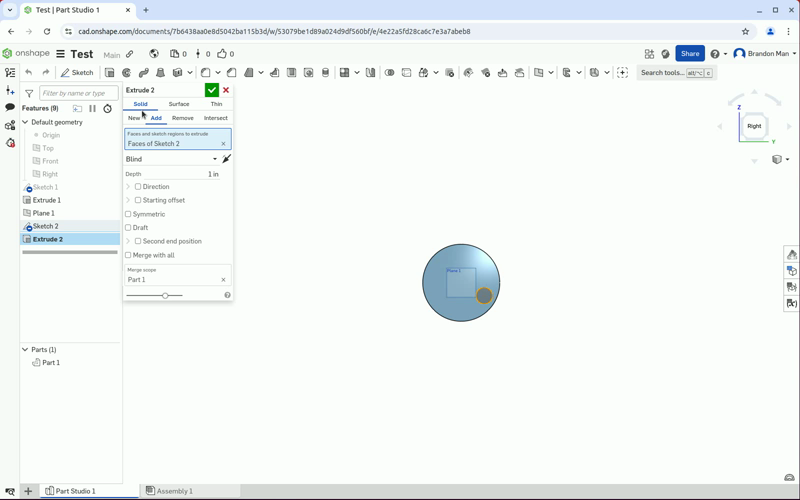
mouse_move(137, 120)
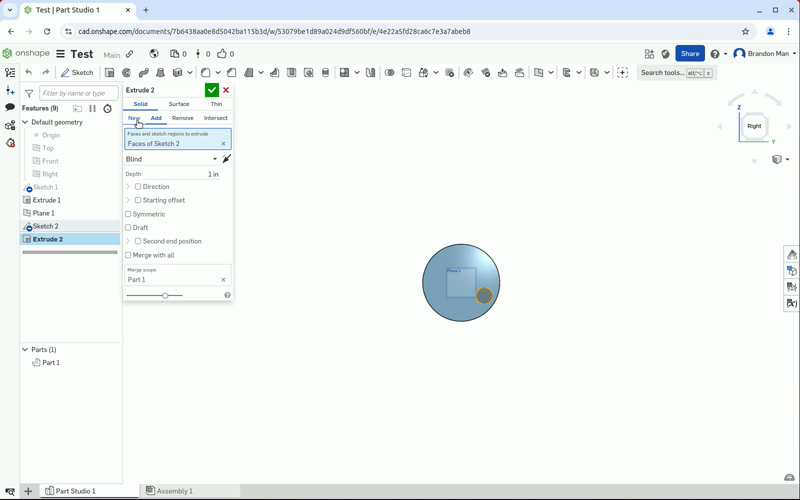
click(137, 120)
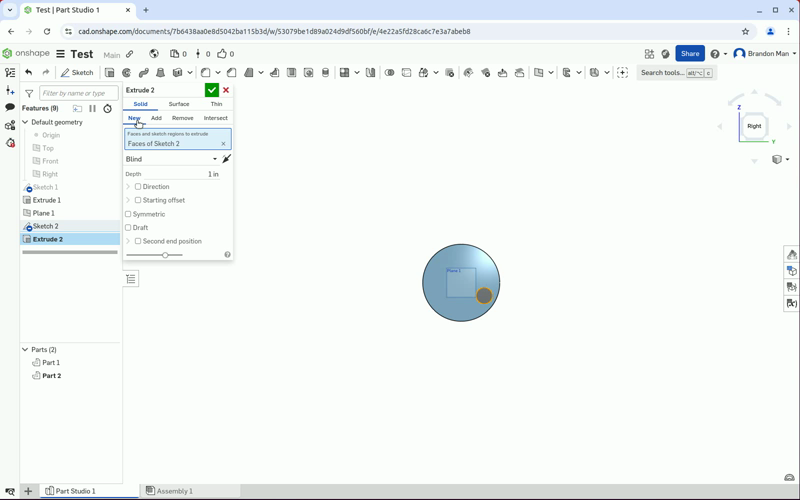
key(tab, 4)
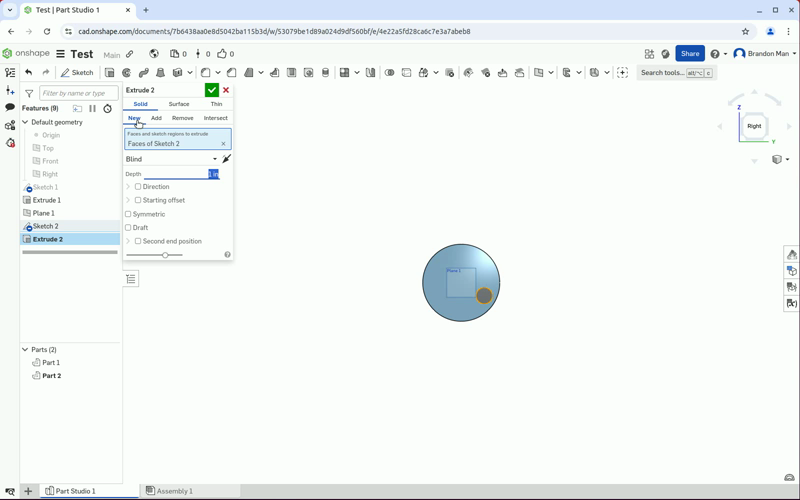
text(11.554)
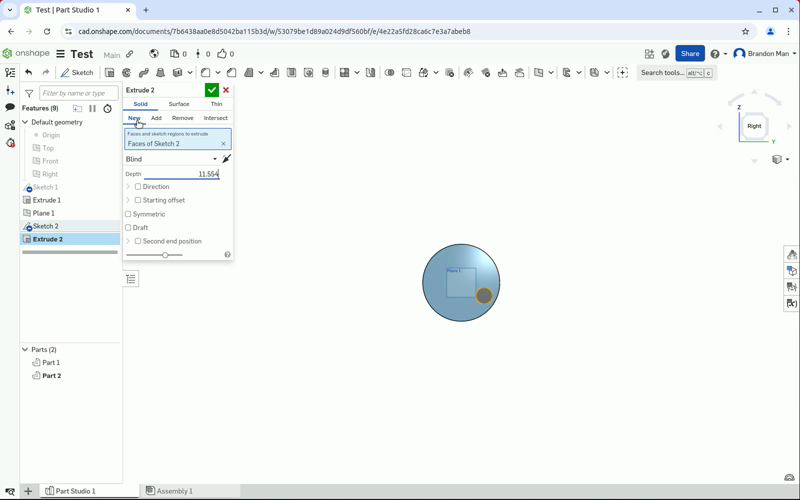
key(enter)
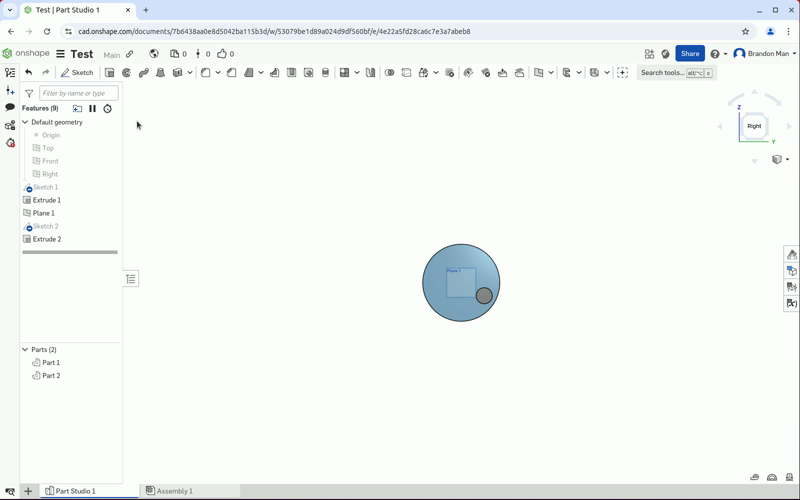
key(shift+h)
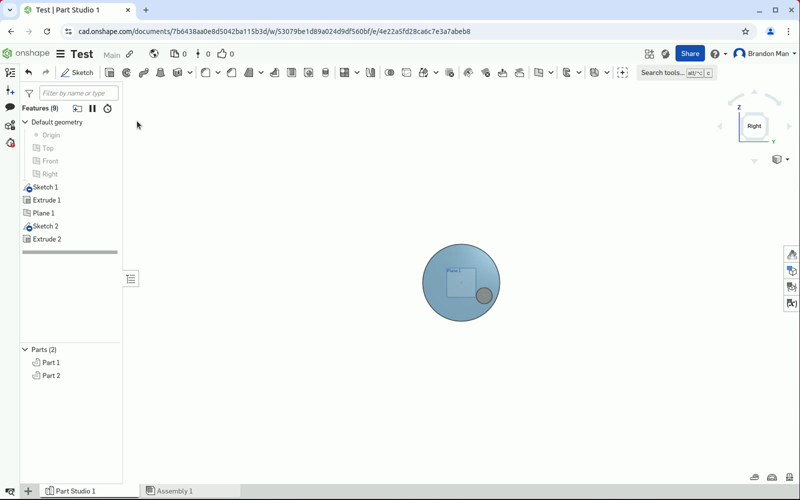
key(shift+h)
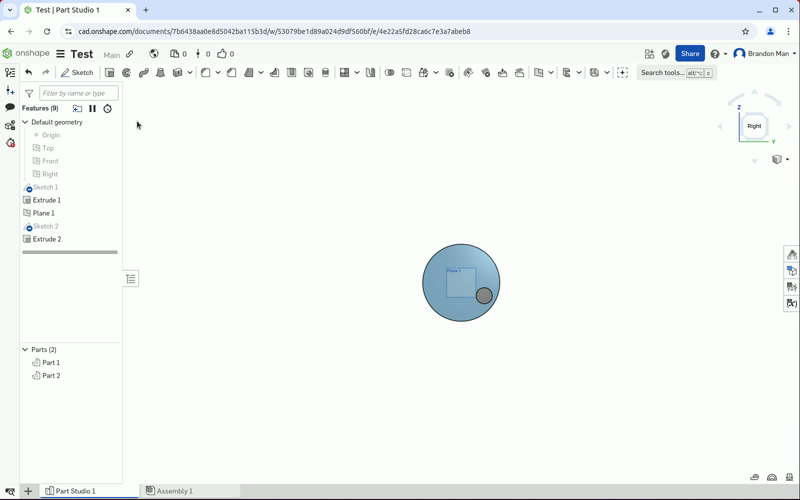
mouse_move(73, 189)
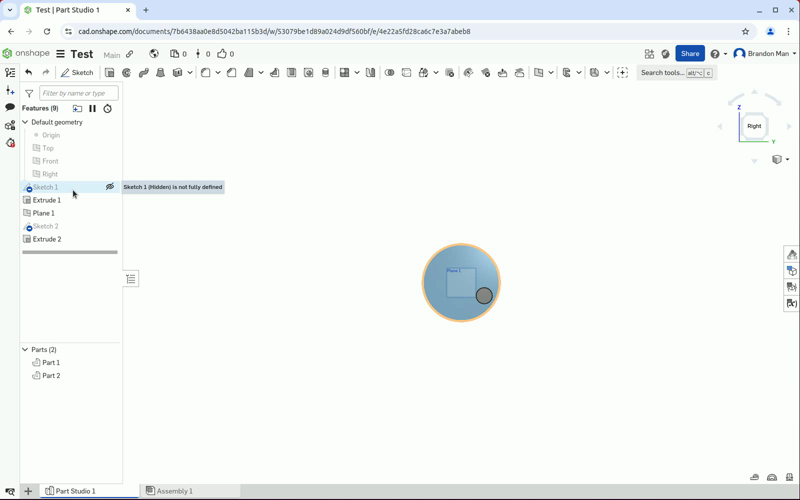
click(73, 189)
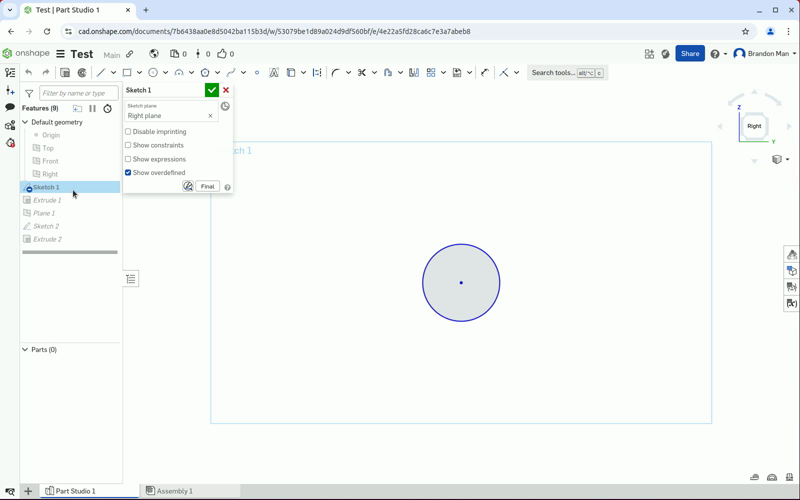
mouse_move(229, 92)
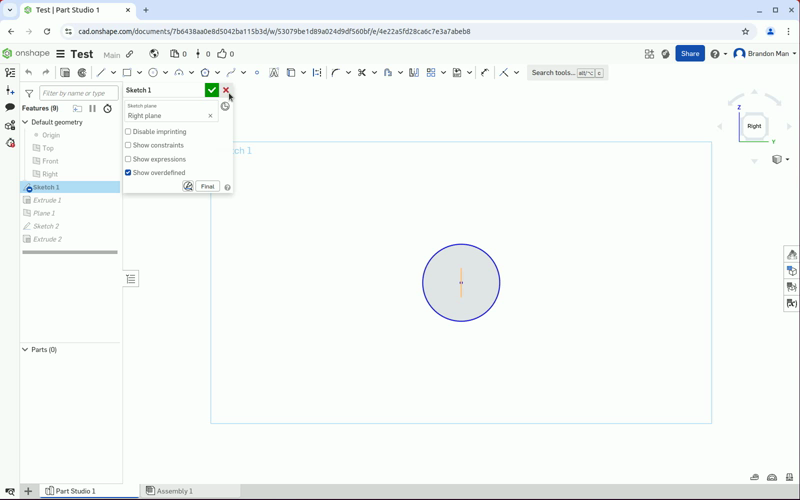
click(229, 92)
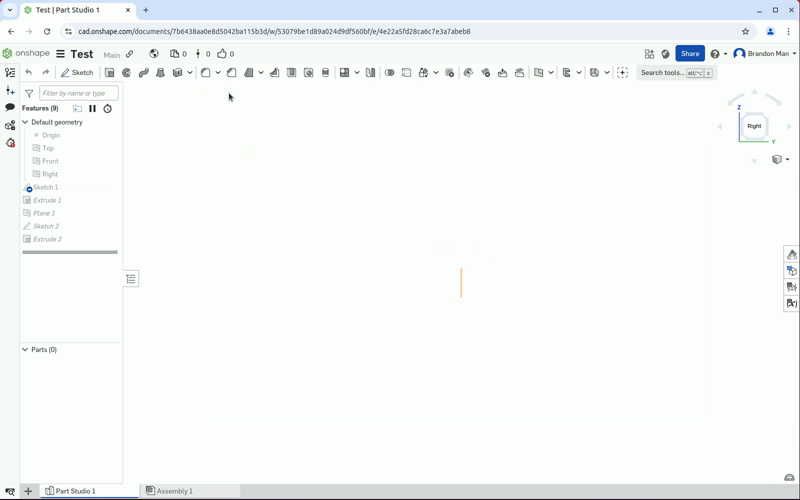
key(shift+s)
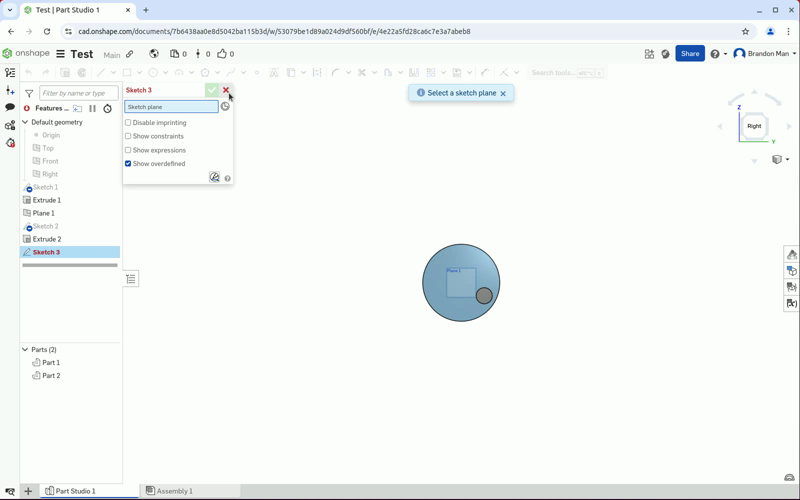
mouse_move(73, 215)
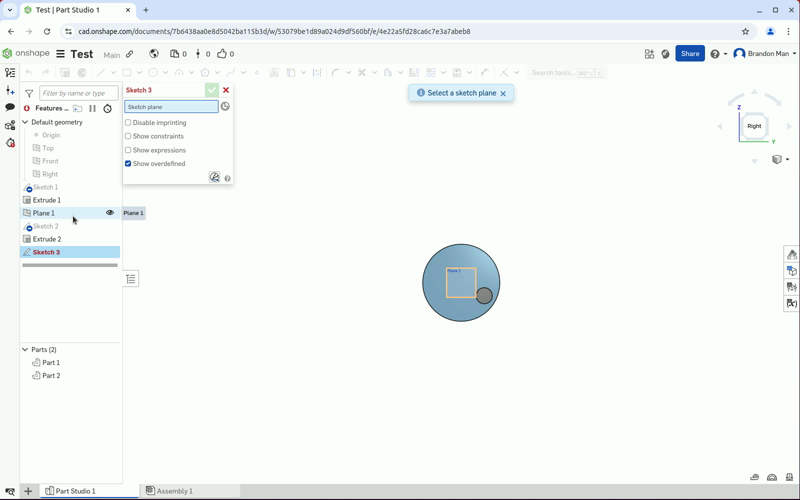
click(73, 215)
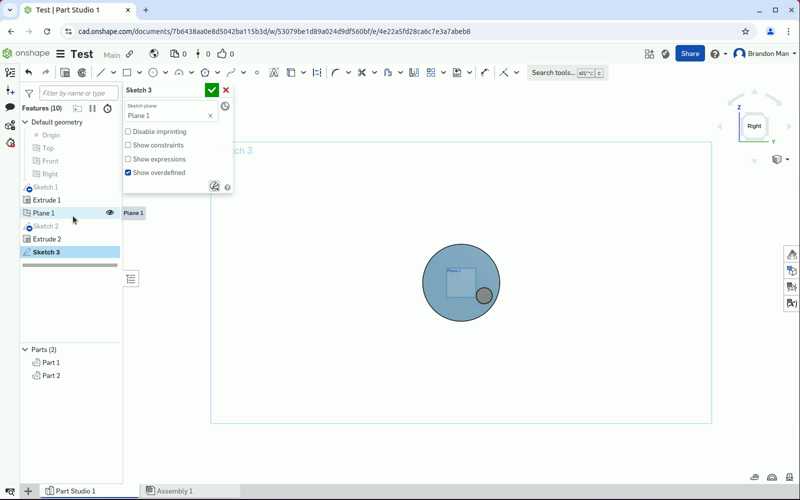
mouse_move(73, 352)
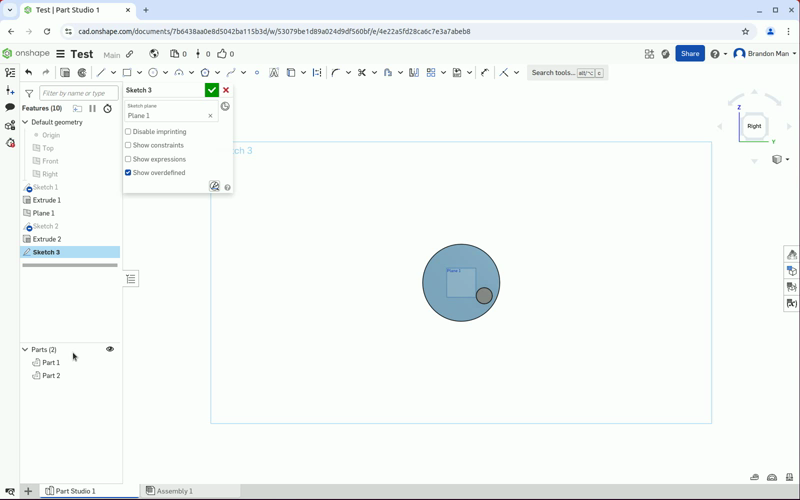
key(y)
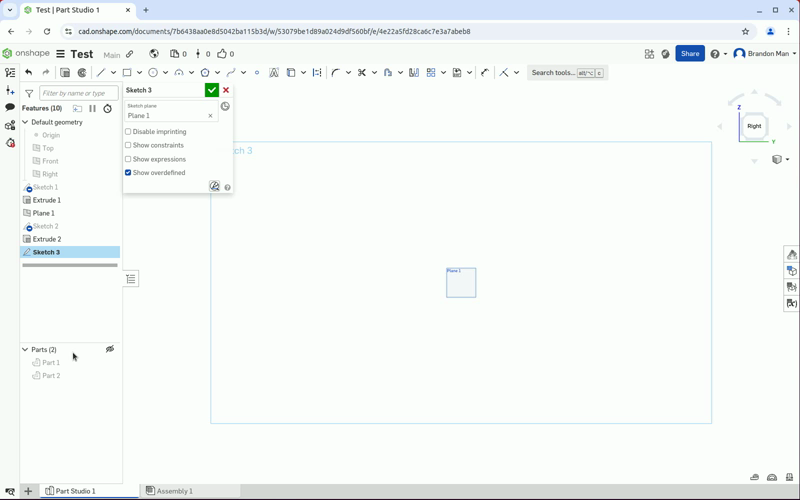
key(c)
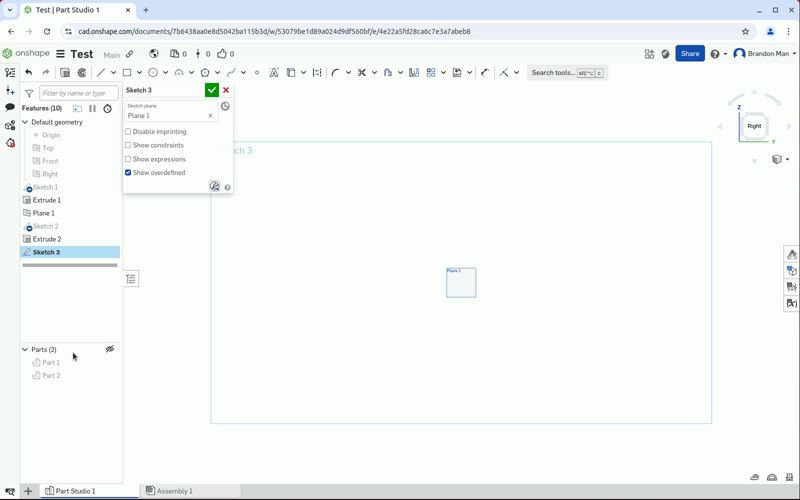
key_down(shift)
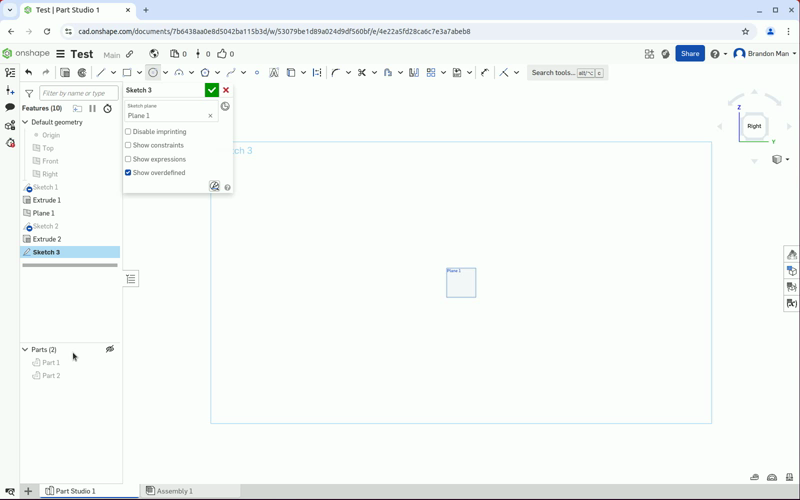
mouse_move(438, 295)
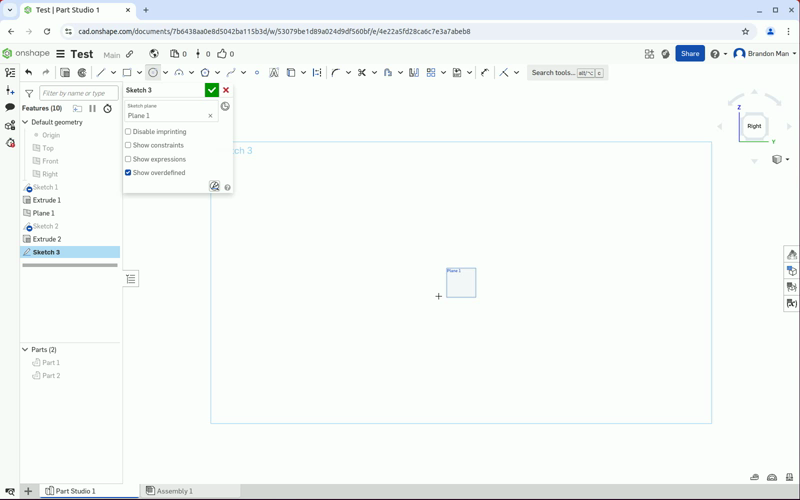
click(438, 295)
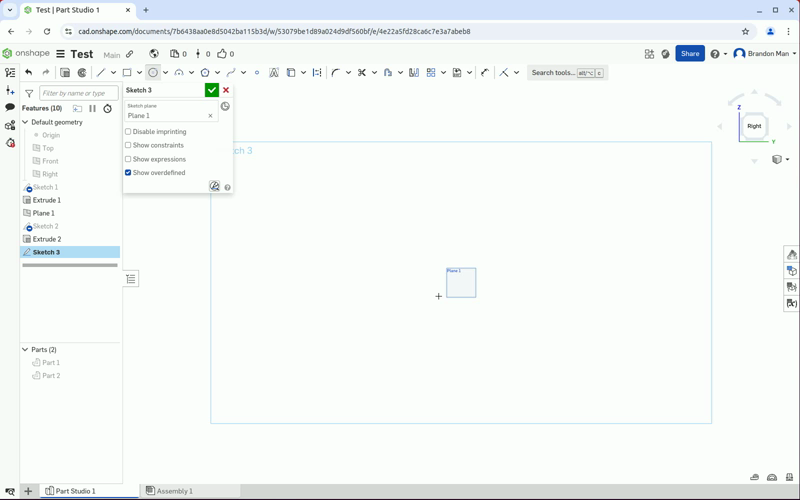
key_up(shift)
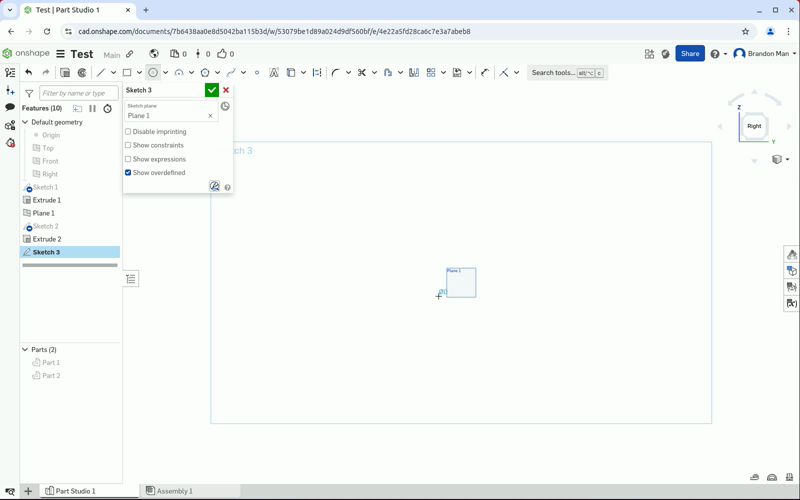
mouse_move(446, 295)
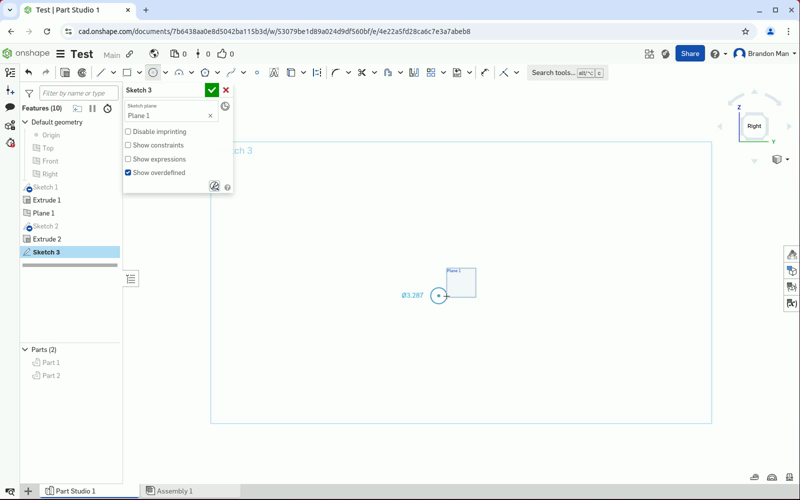
click(446, 295)
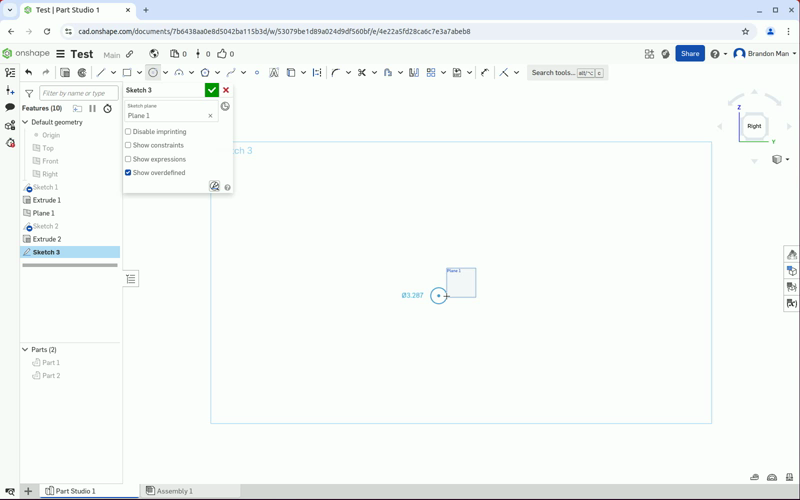
key(esc)
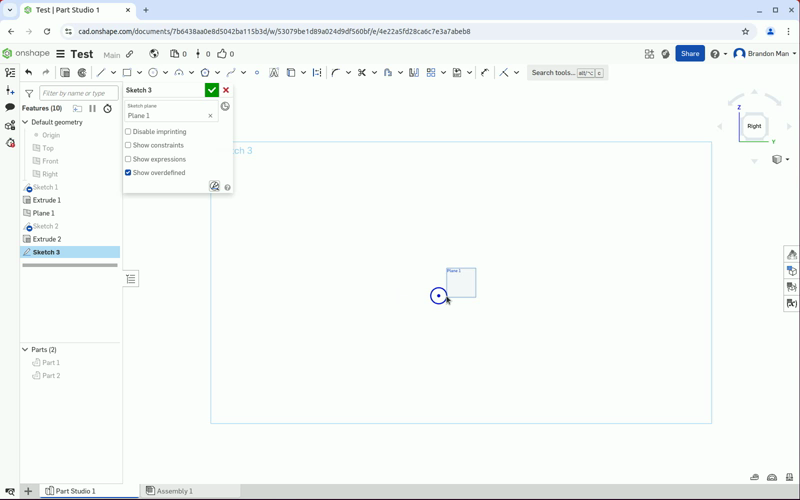
mouse_move(434, 301)
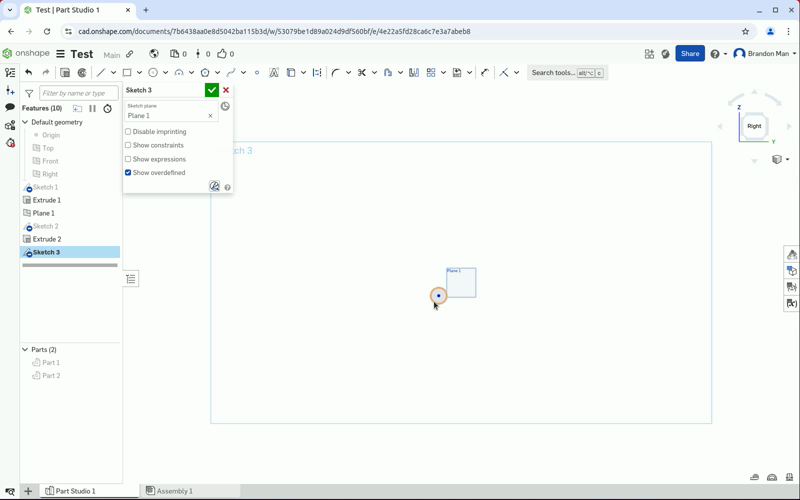
scroll(6)
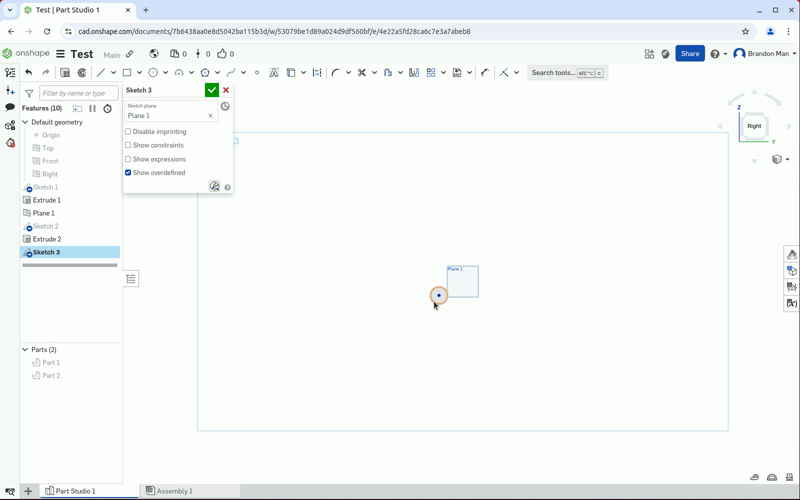
scroll(6)
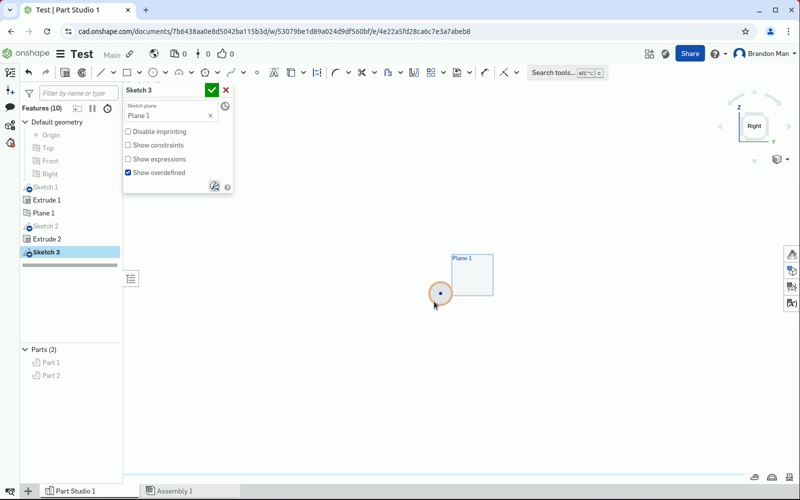
scroll(6)
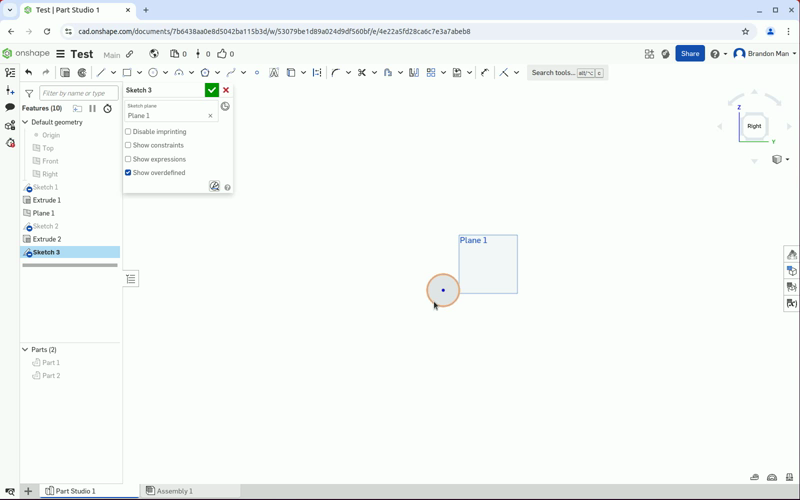
scroll(6)
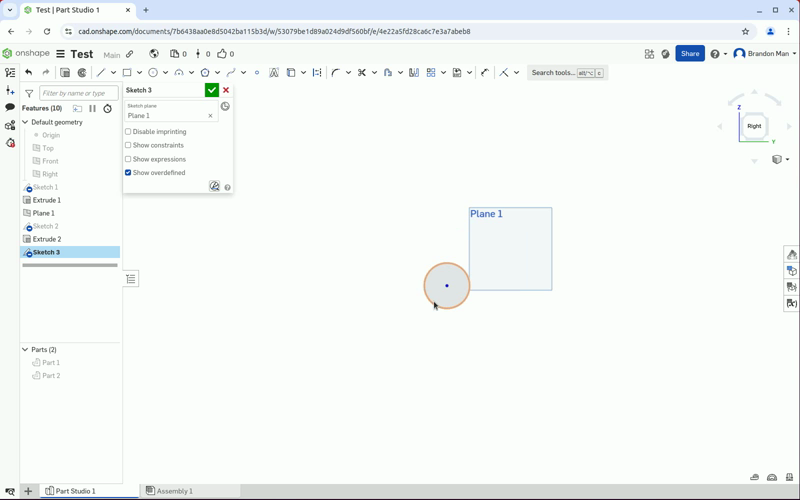
scroll(6)
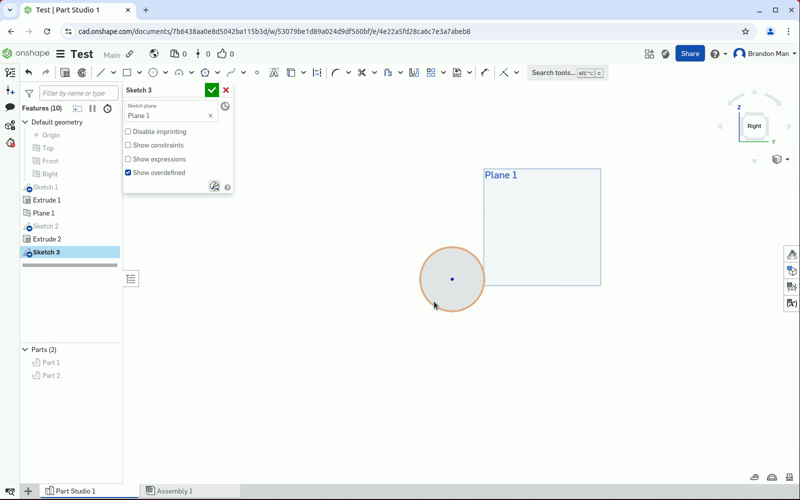
scroll(6)
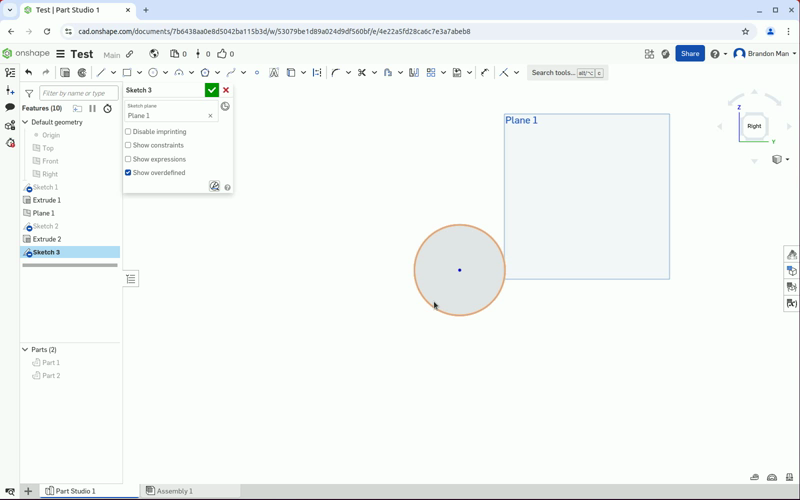
scroll(6)
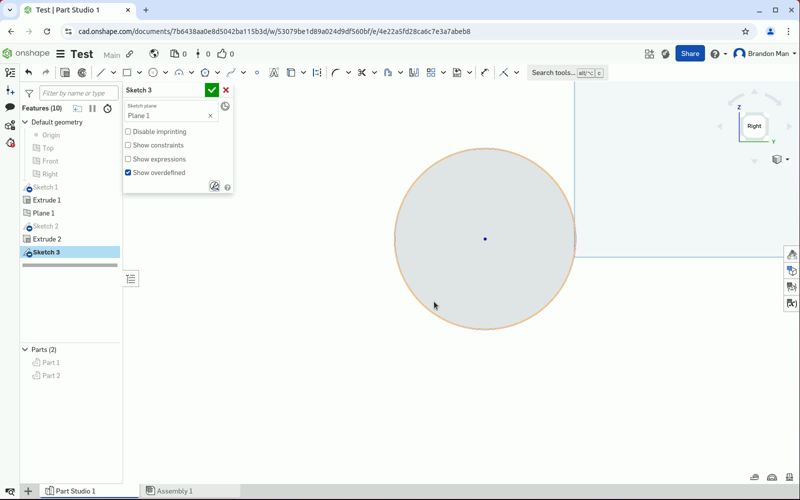
click(434, 301)
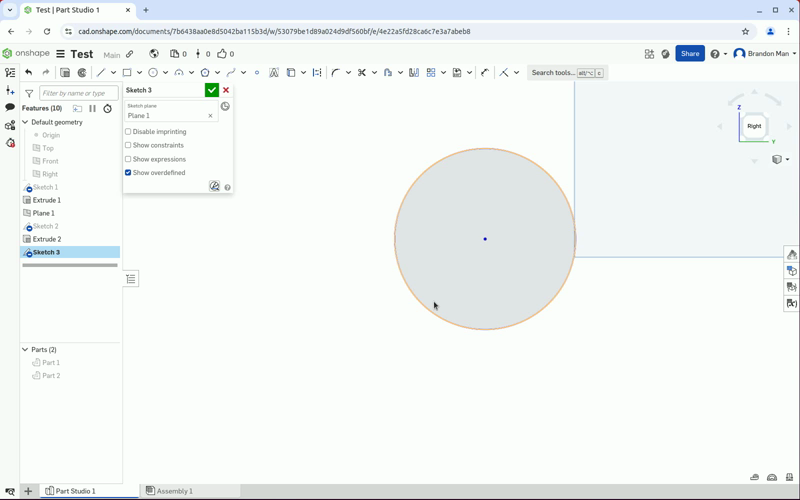
scroll(-6)
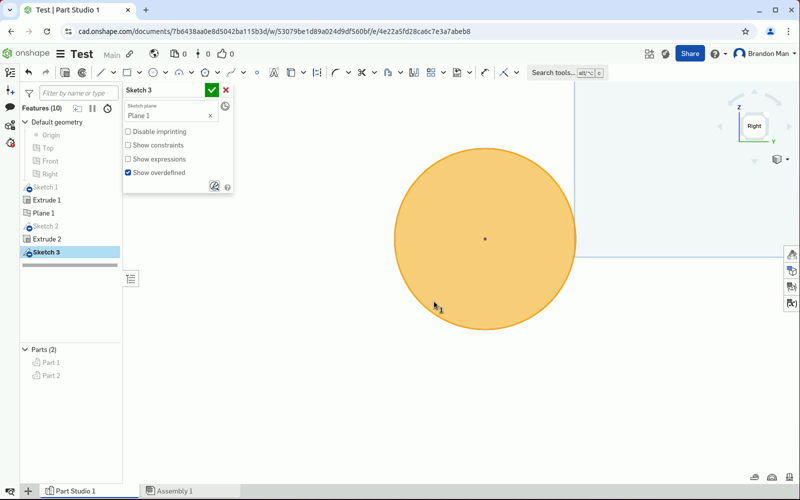
scroll(-6)
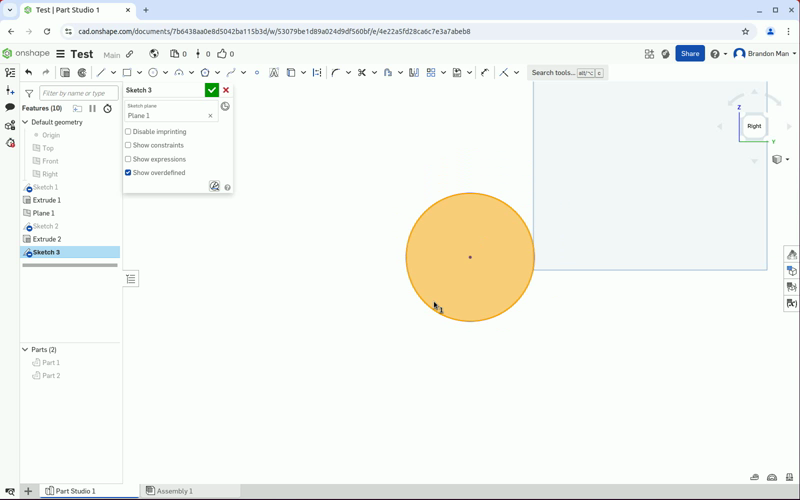
scroll(-6)
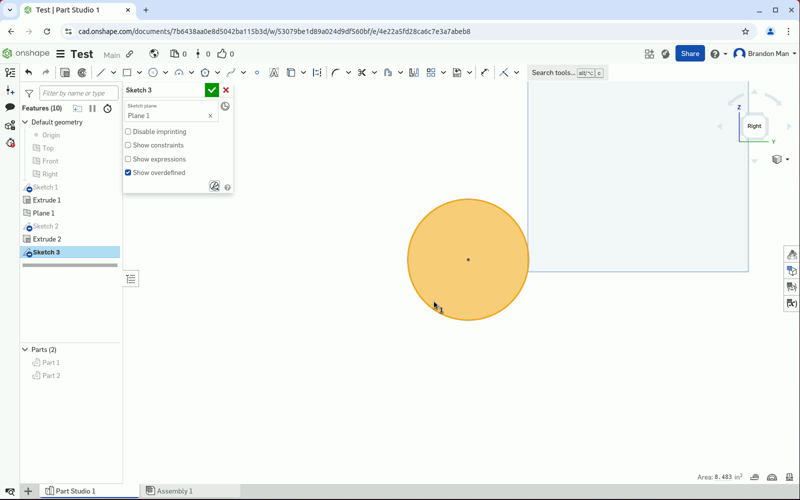
scroll(-6)
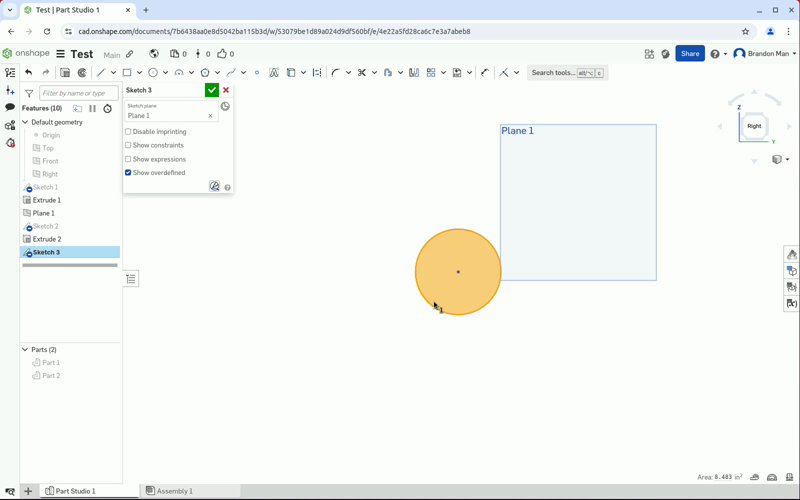
scroll(-6)
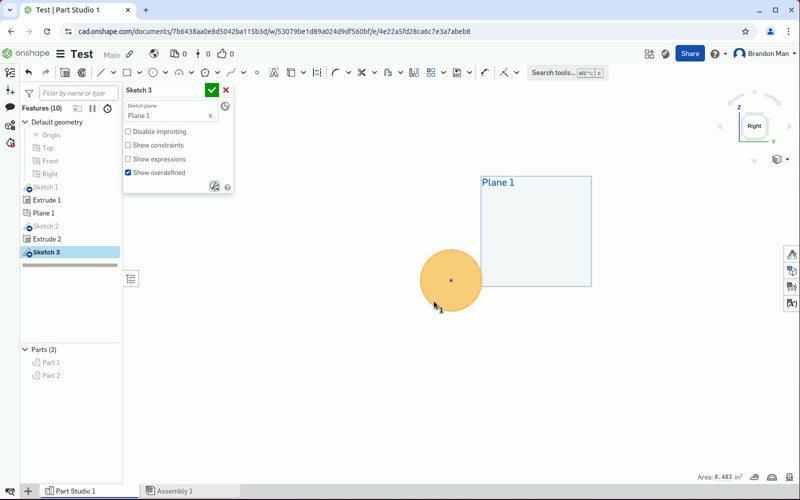
scroll(-6)
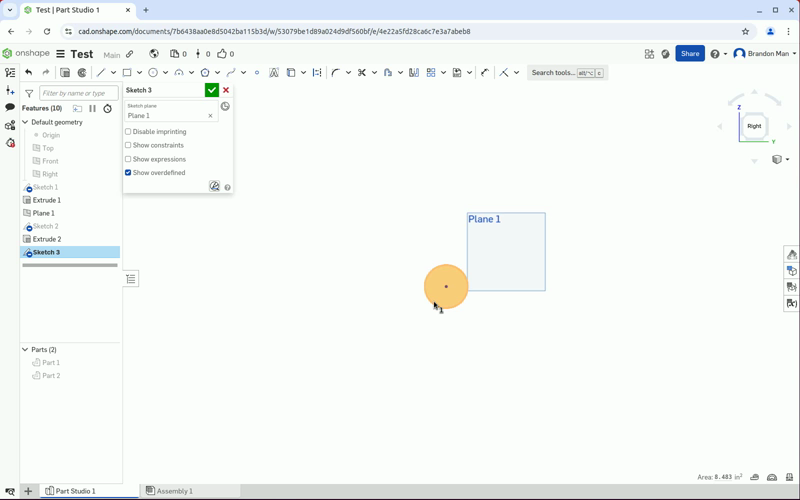
scroll(-6)
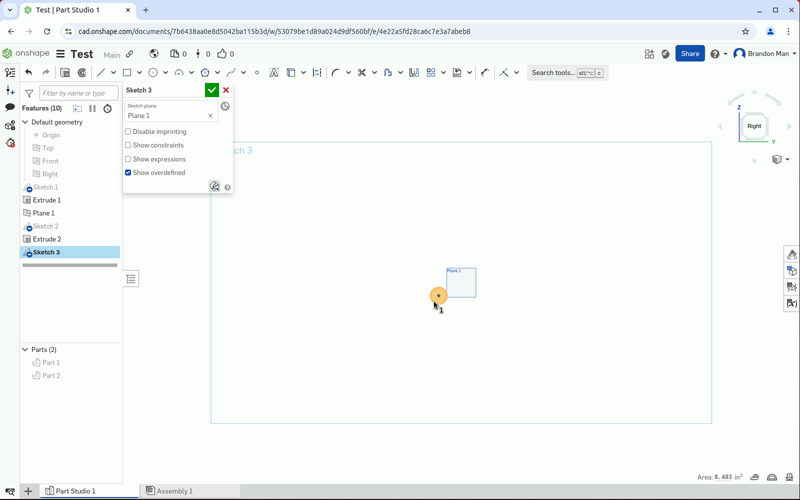
mouse_move(73, 352)
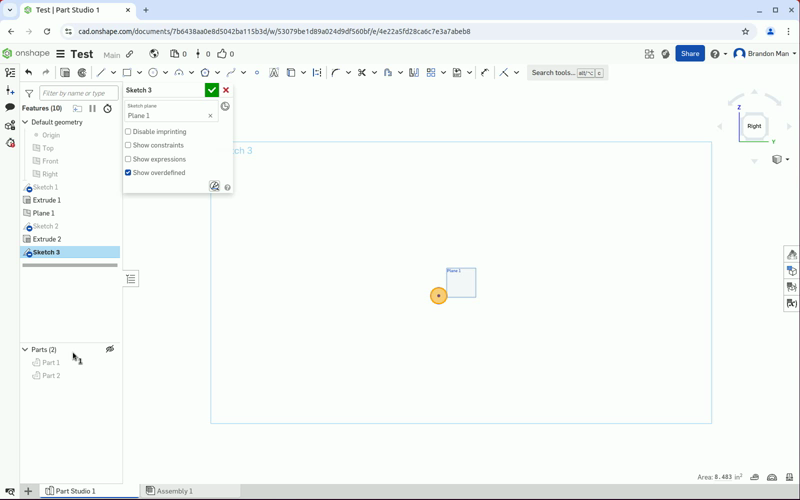
key(shift+y)
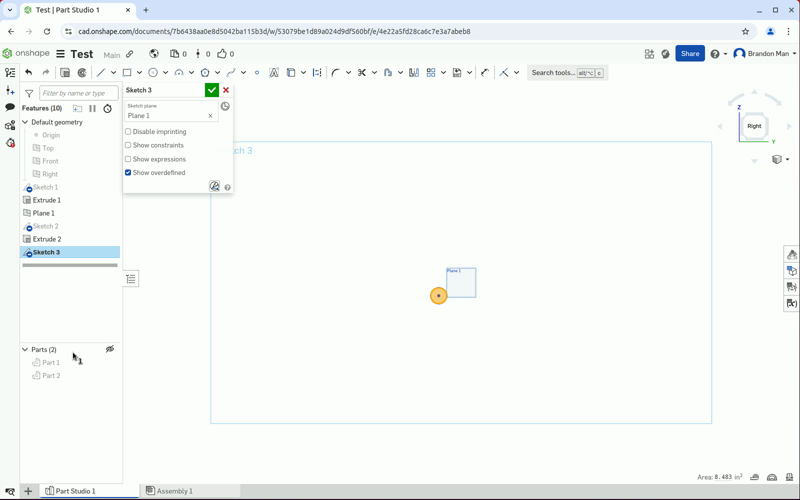
key(shift+e)
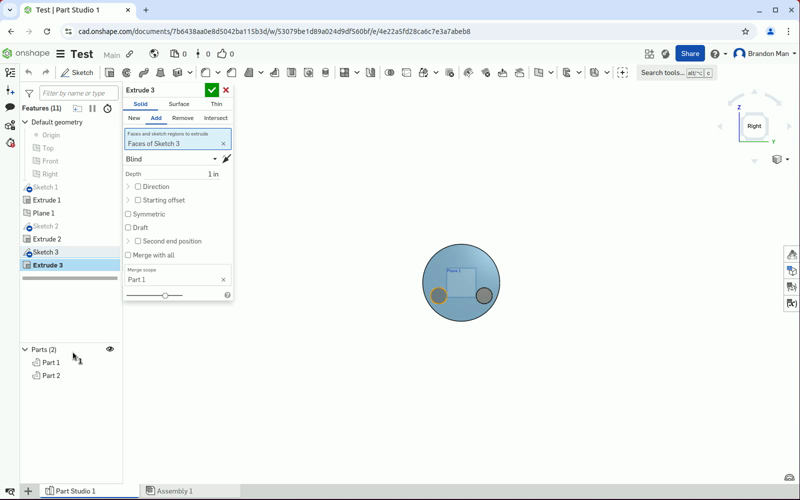
mouse_move(143, 106)
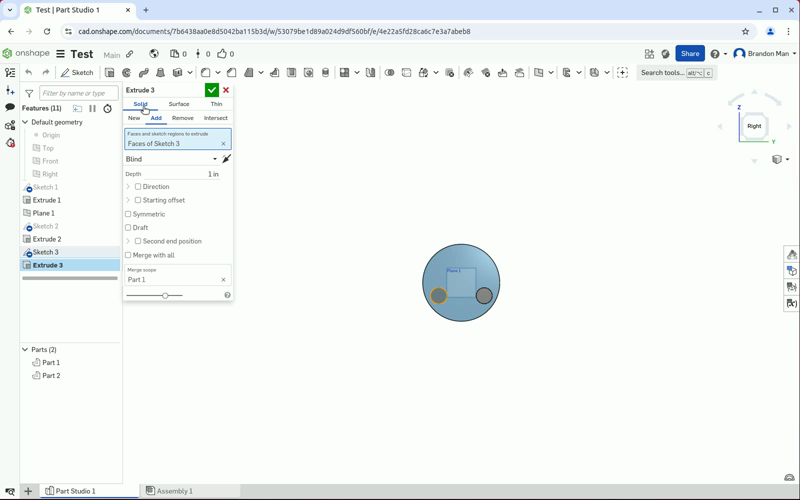
click(143, 106)
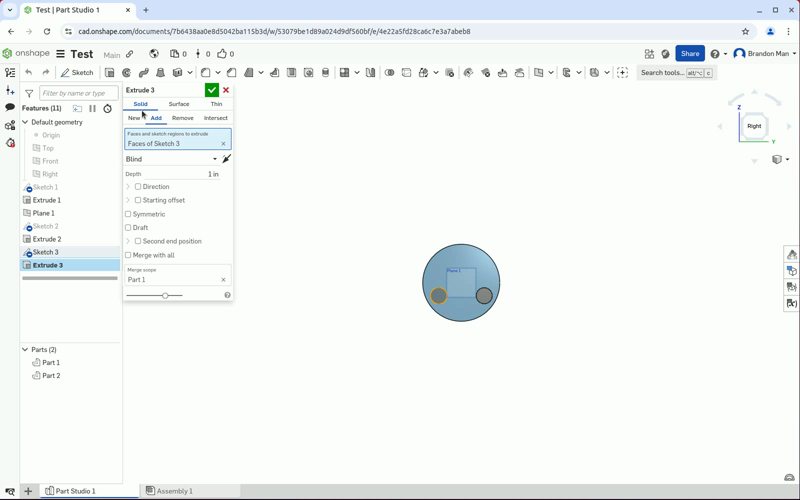
mouse_move(137, 120)
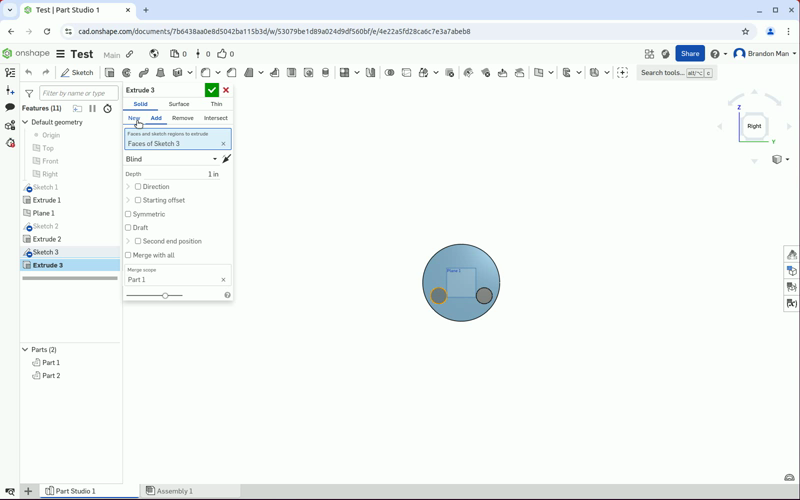
click(137, 120)
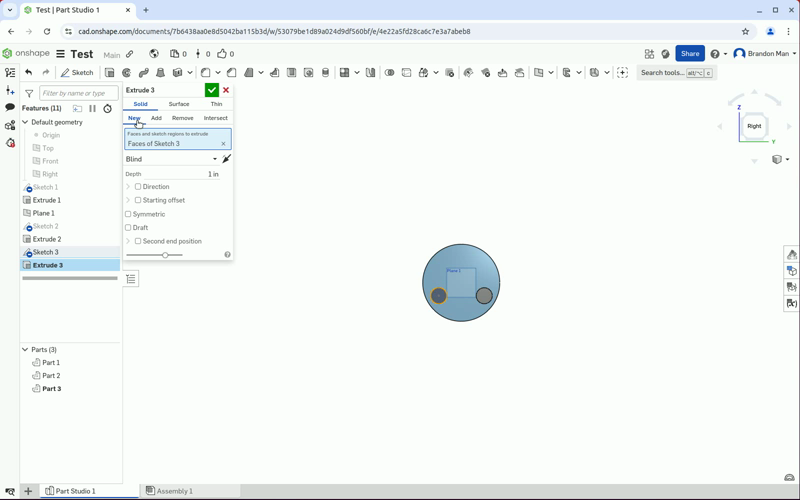
key(tab, 4)
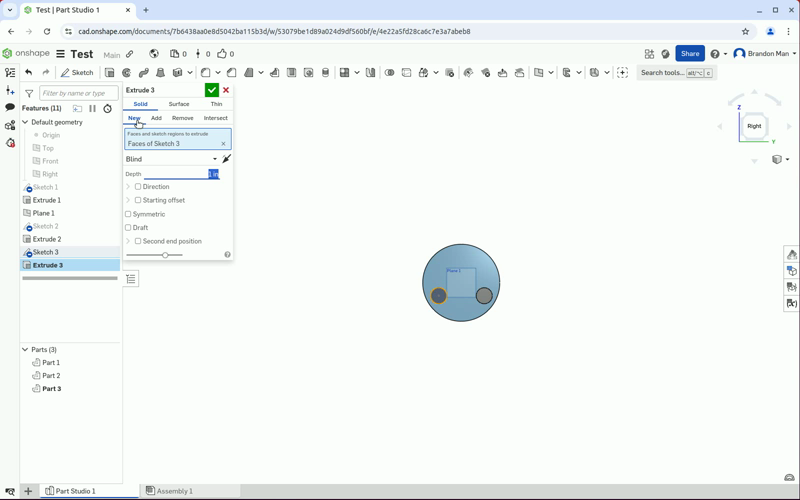
text(11.554)
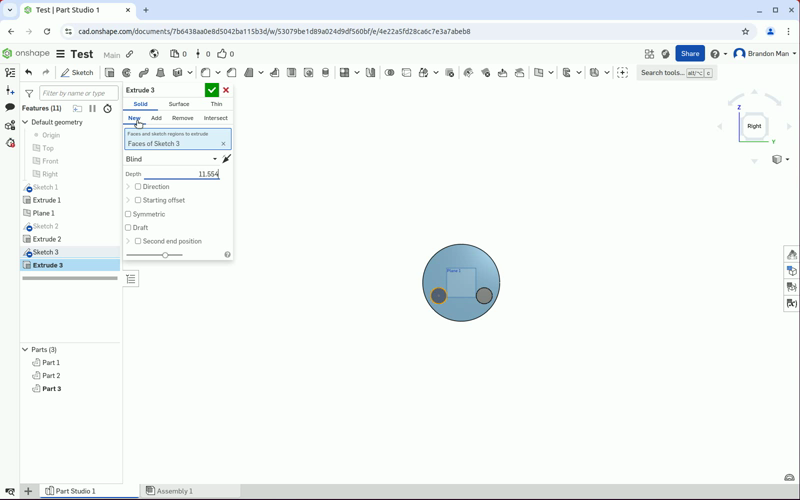
key(enter)
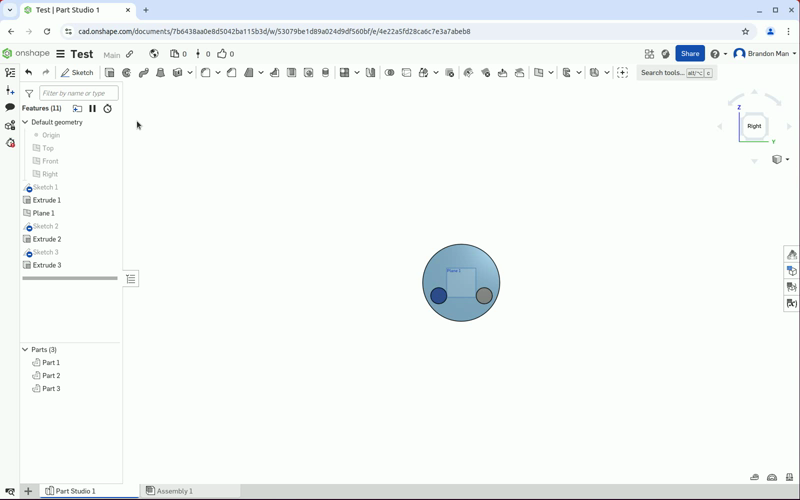
key(shift+h)
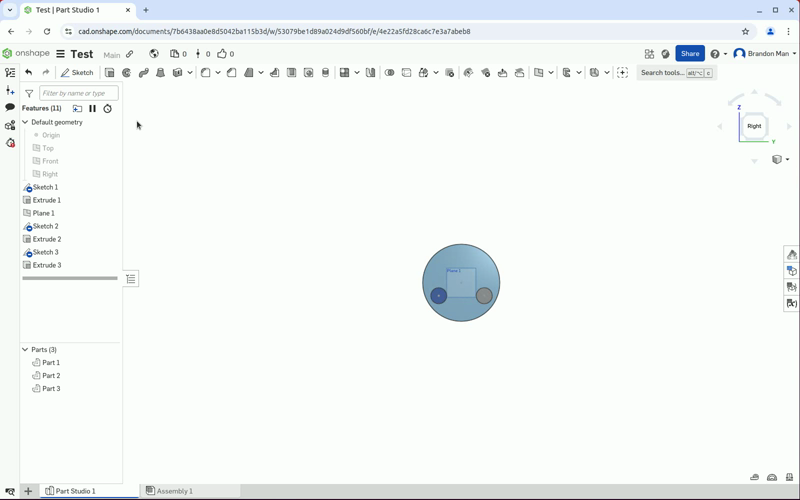
key(shift+h)
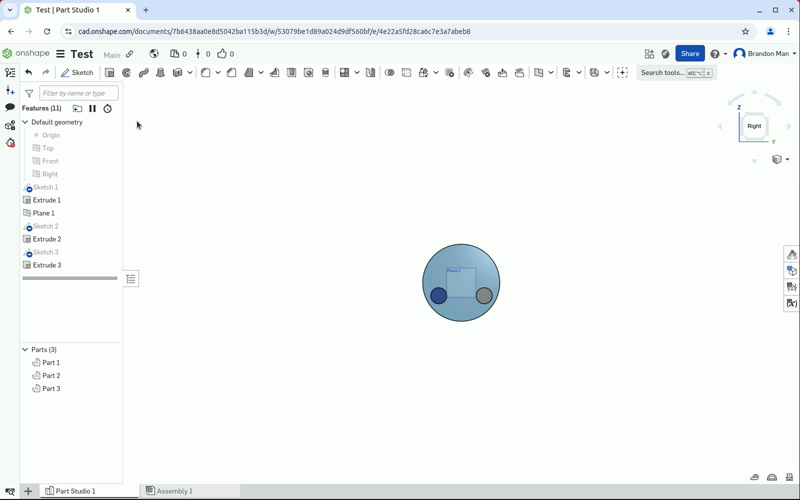
mouse_move(73, 189)
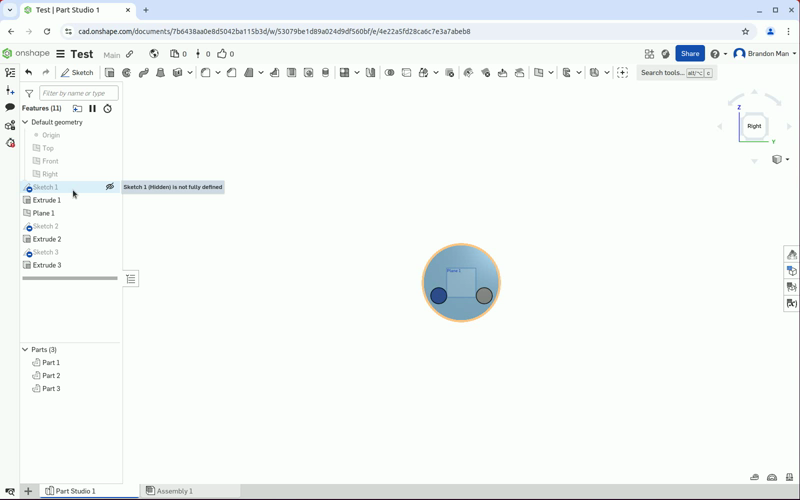
click(73, 189)
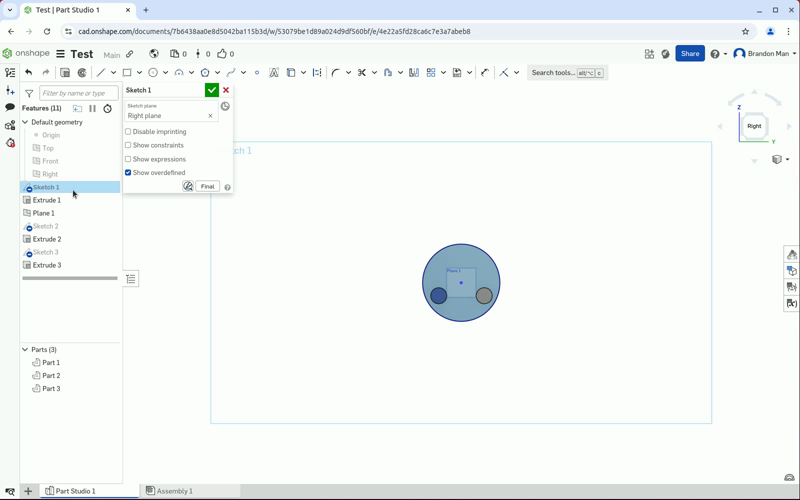
mouse_move(229, 92)
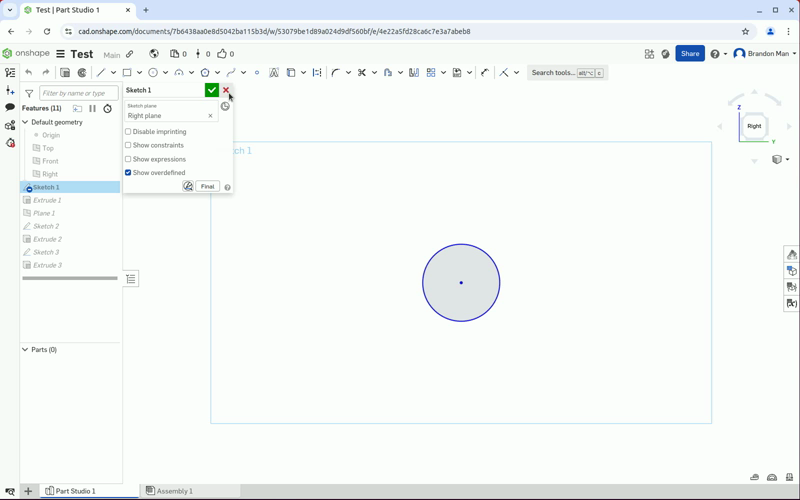
click(229, 92)
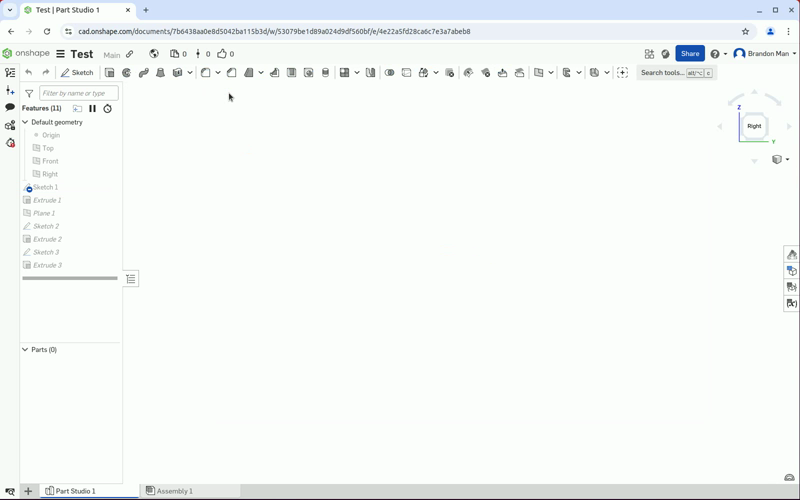
key(shift+s)
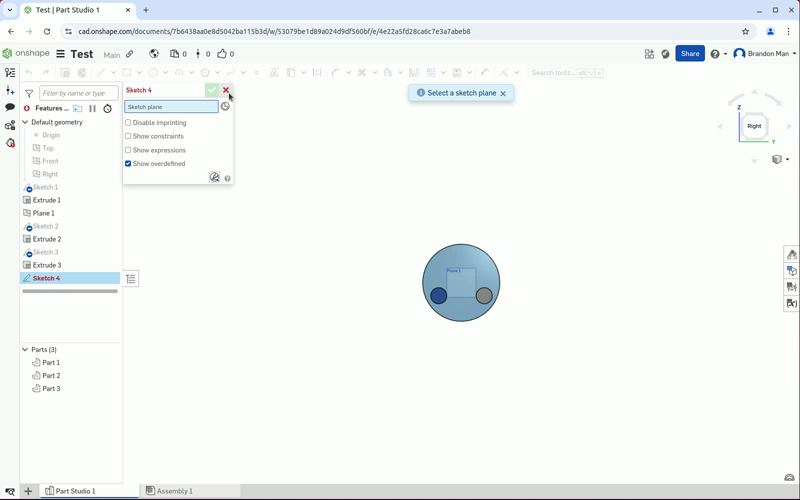
mouse_move(73, 215)
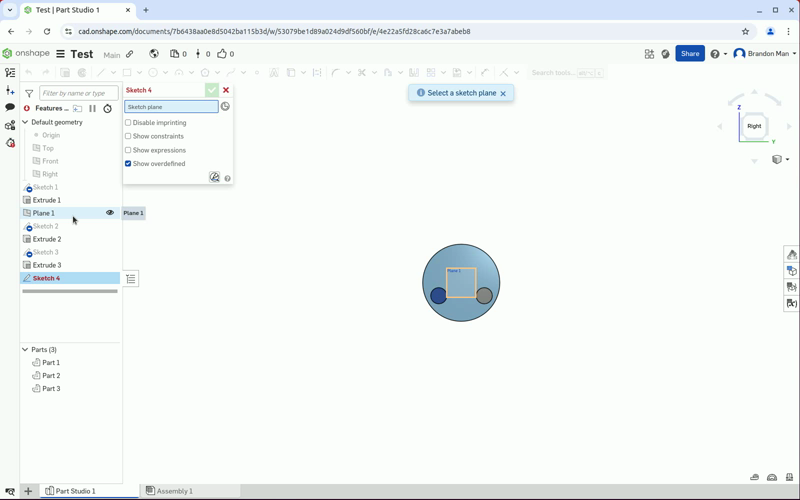
click(73, 215)
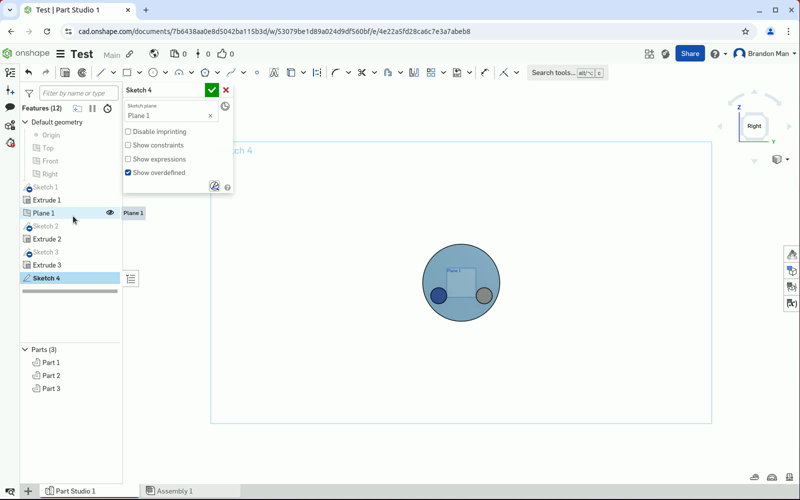
mouse_move(73, 352)
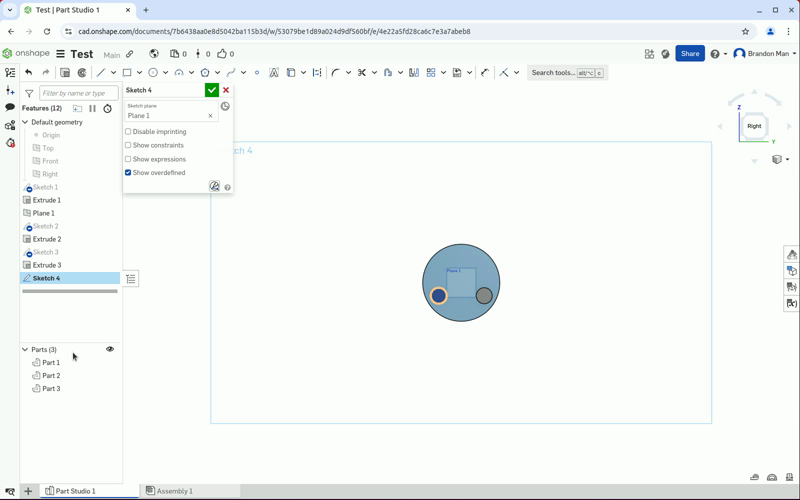
key(y)
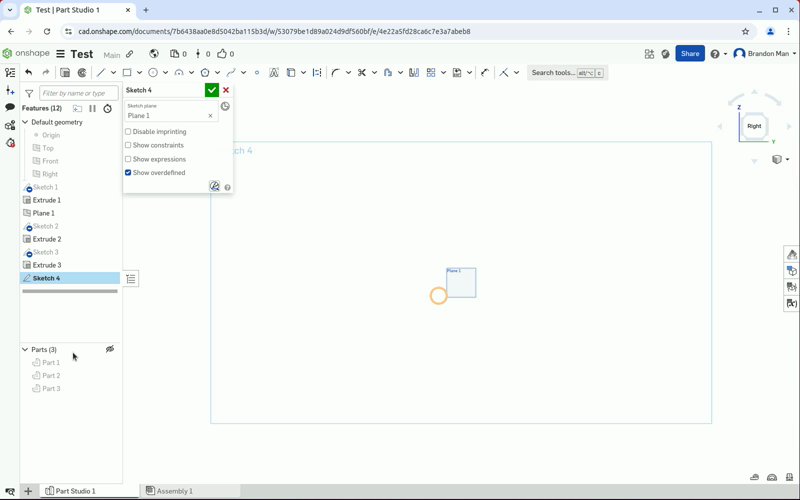
key(l)
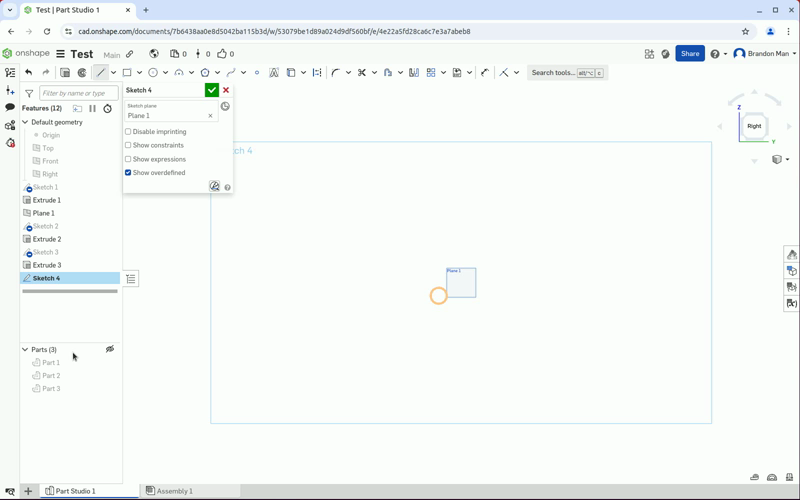
key_down(shift)
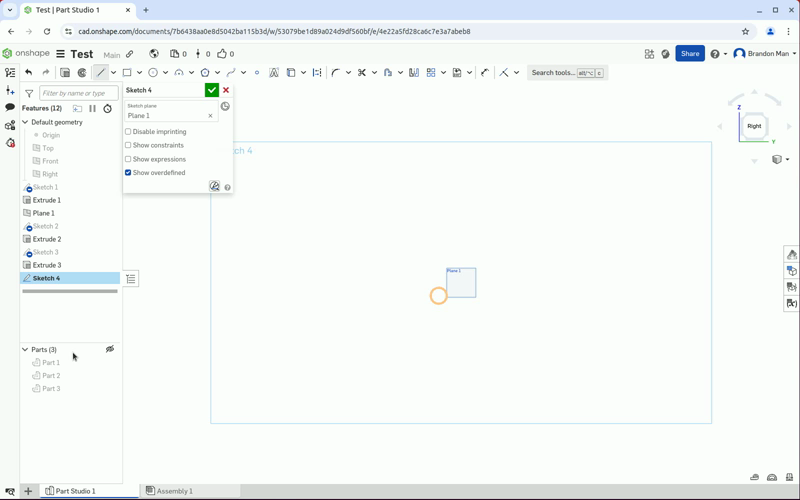
mouse_move(460, 264)
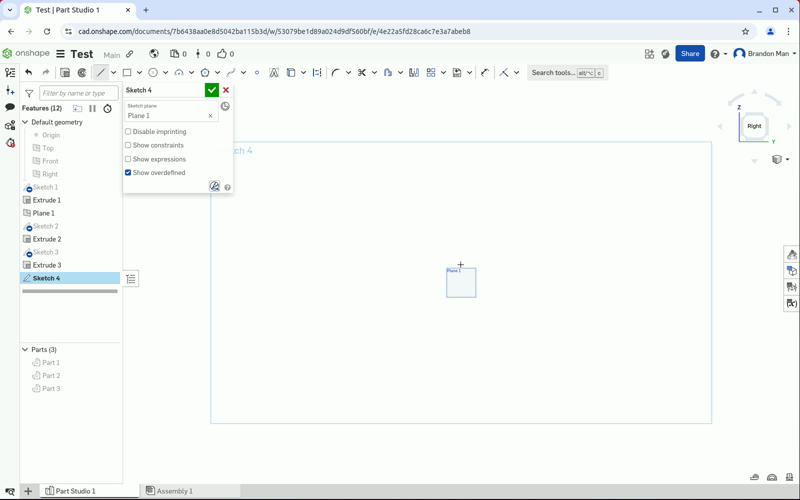
click(460, 264)
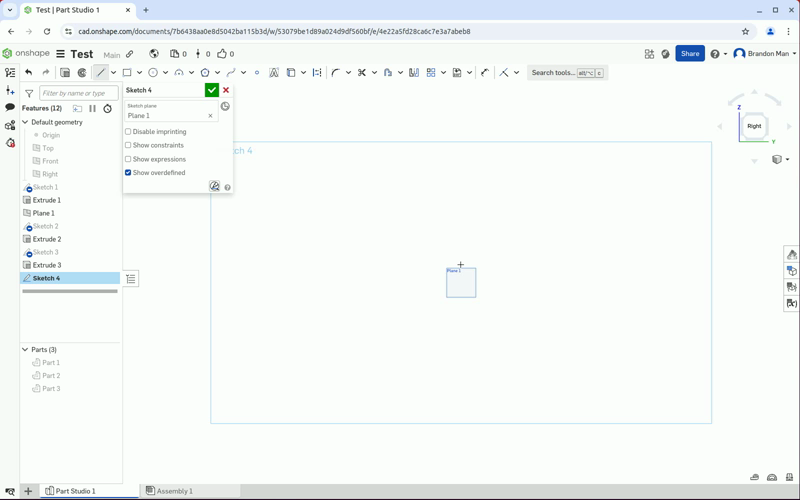
key_up(shift)
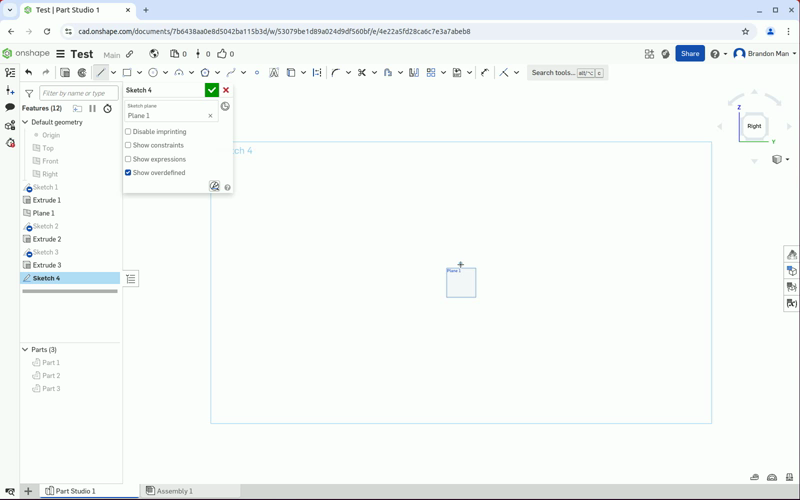
key_down(shift)
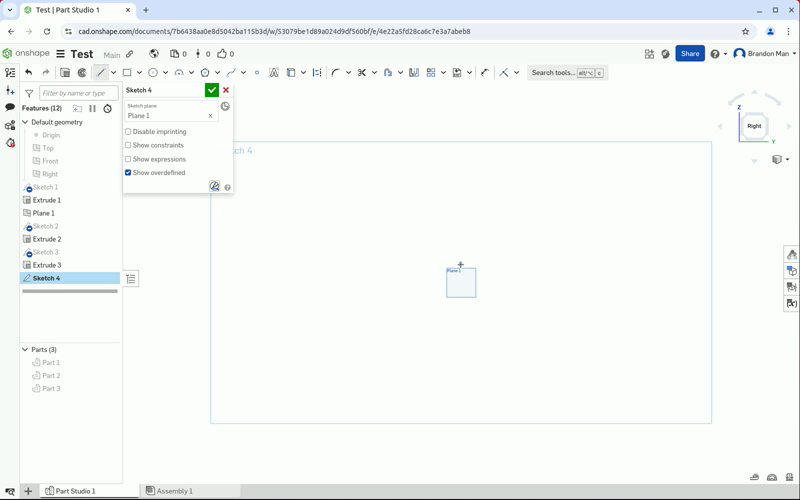
mouse_move(490, 264)
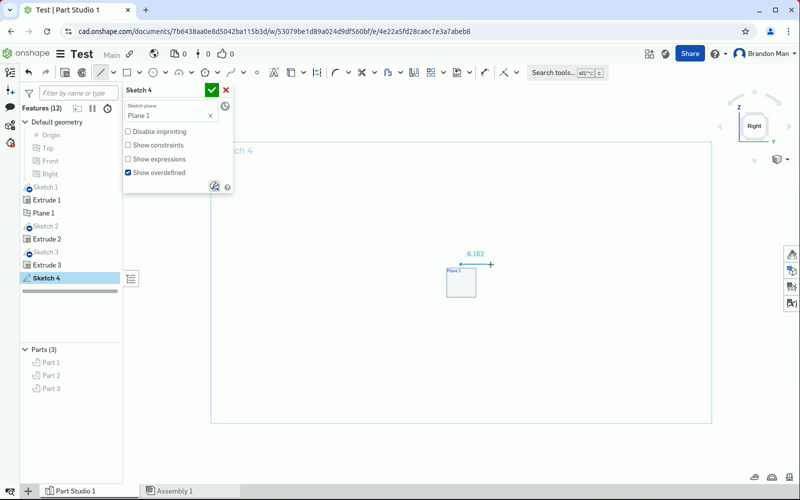
mouse_move(460, 255)
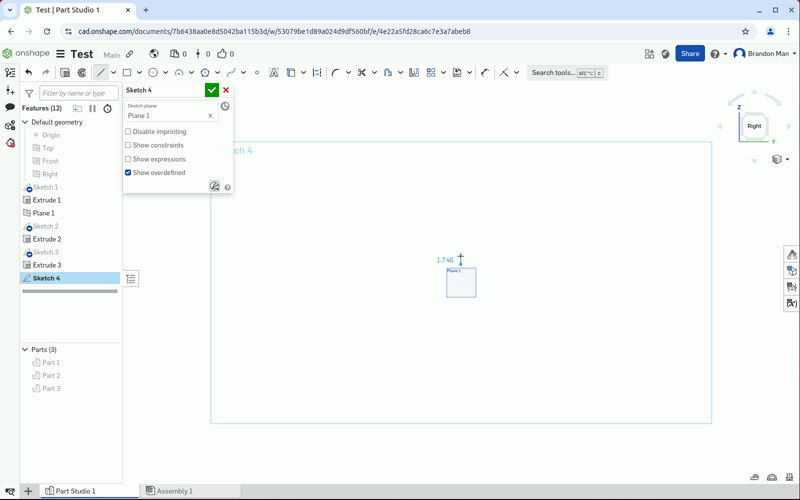
click(460, 255)
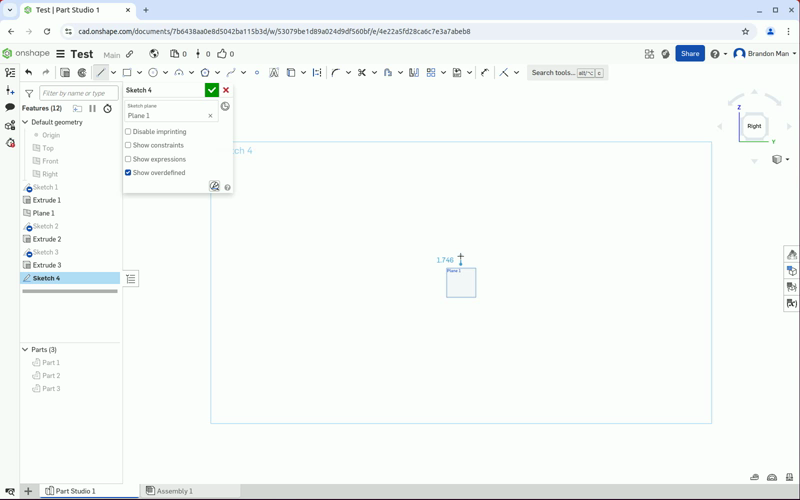
key_up(shift)
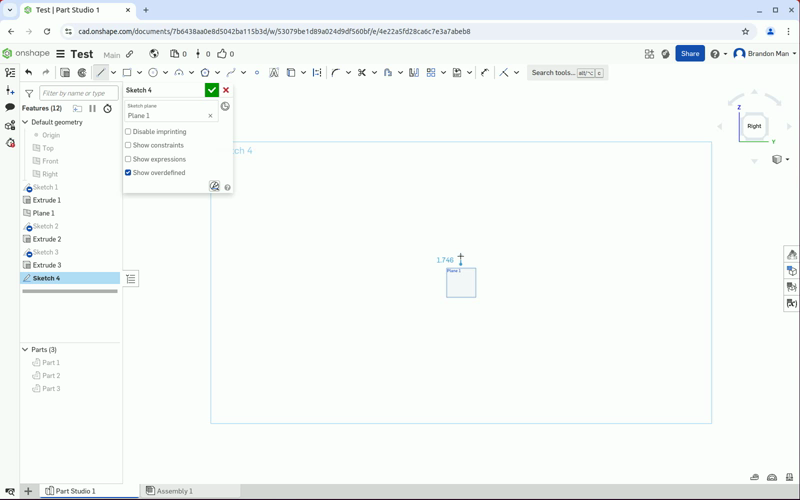
key_down(shift)
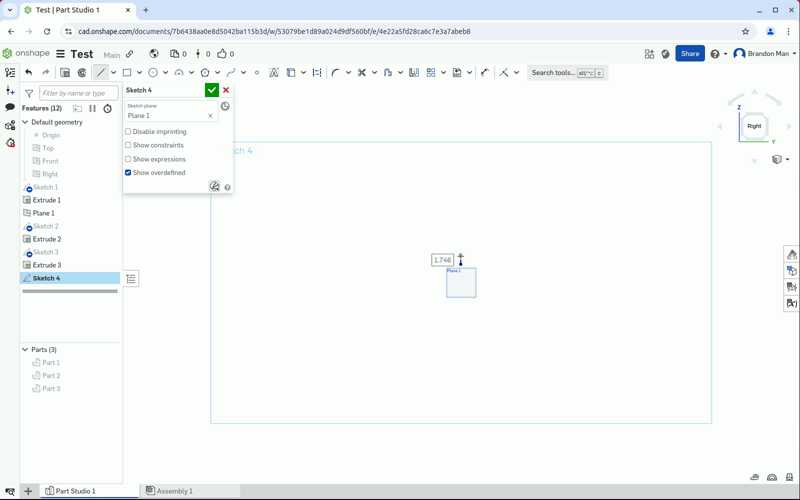
mouse_move(490, 255)
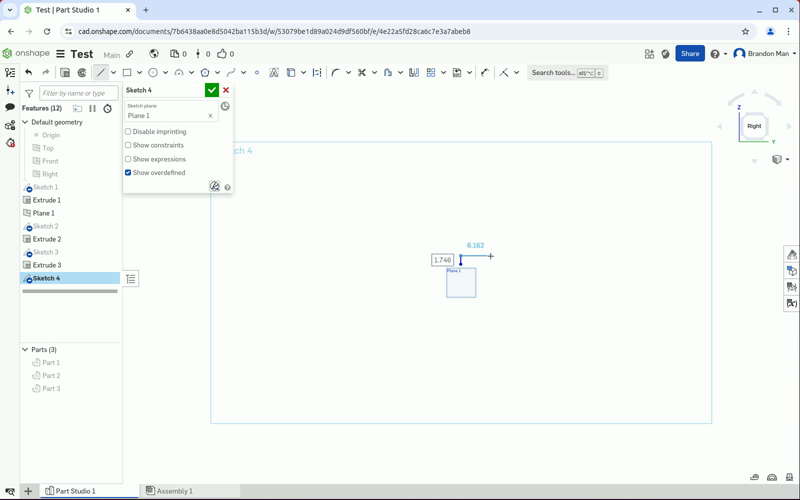
mouse_move(468, 255)
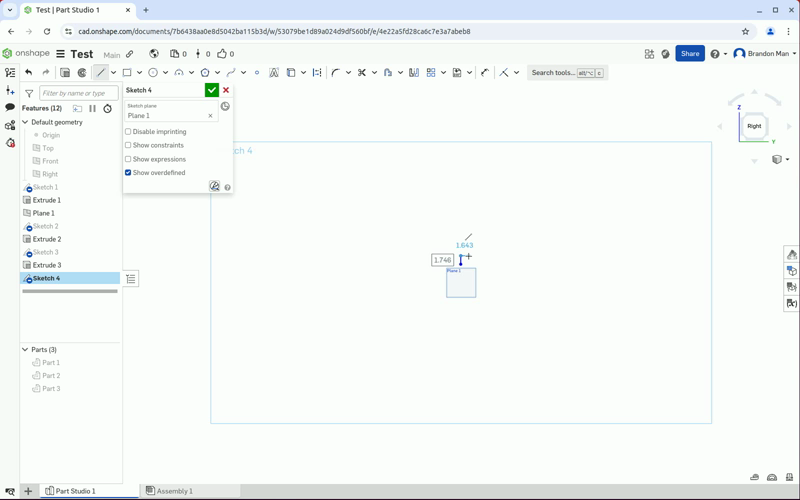
click(468, 255)
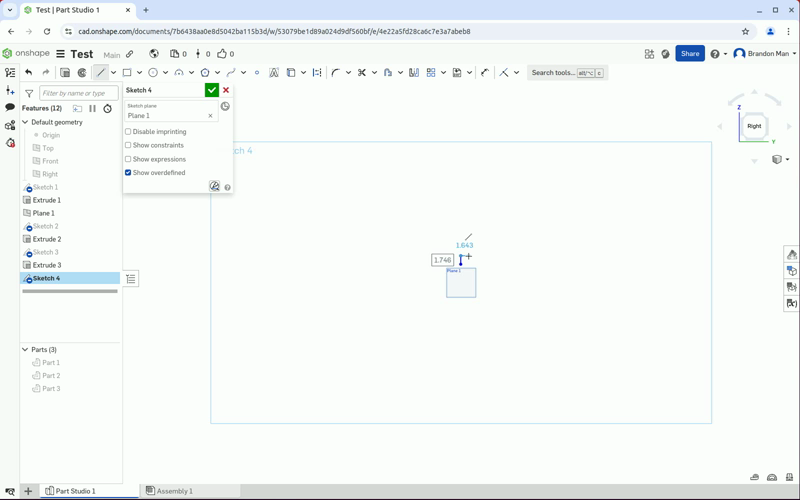
key_up(shift)
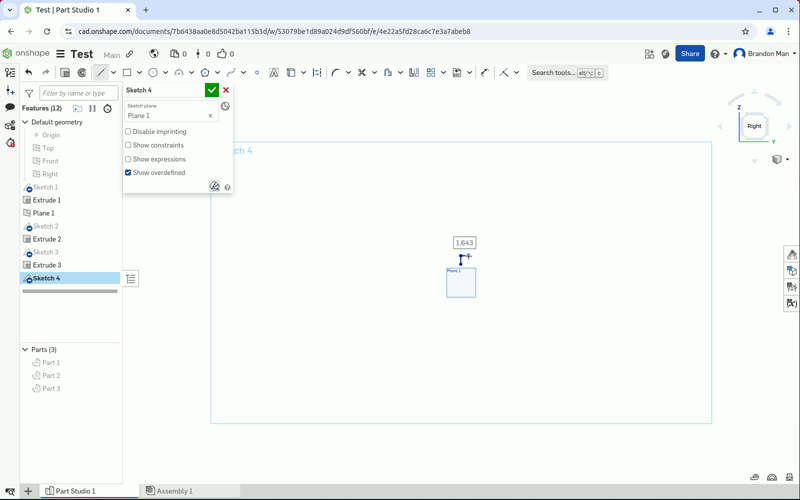
key(esc)
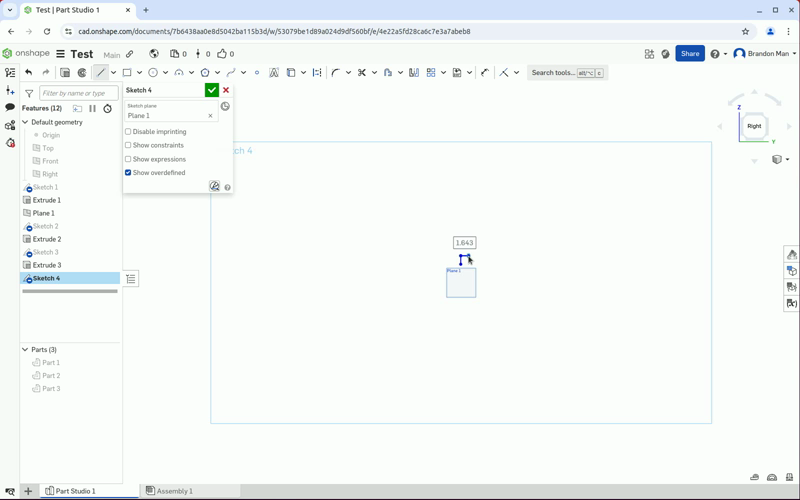
key(a)
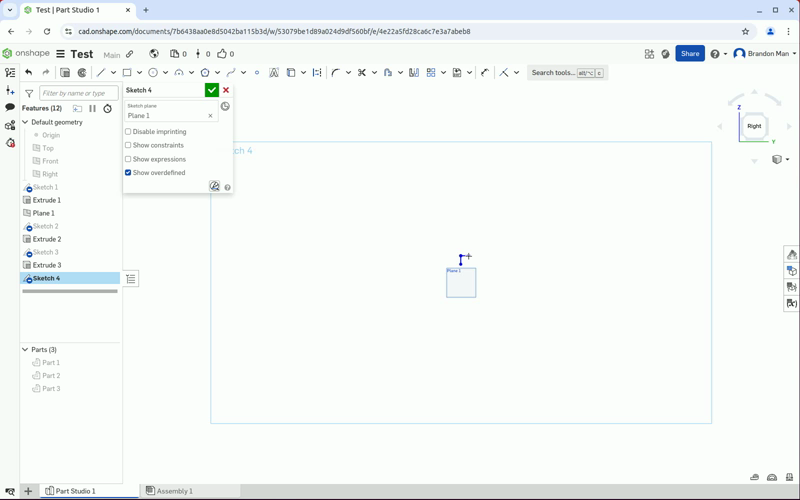
mouse_move(468, 255)
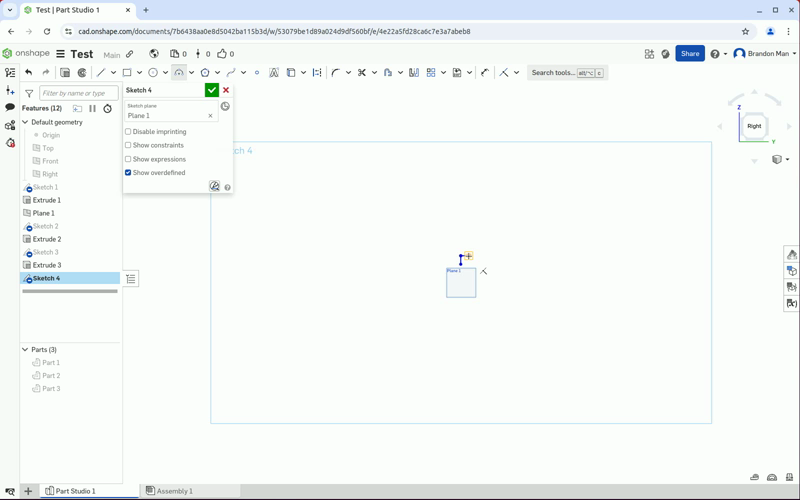
click(468, 255)
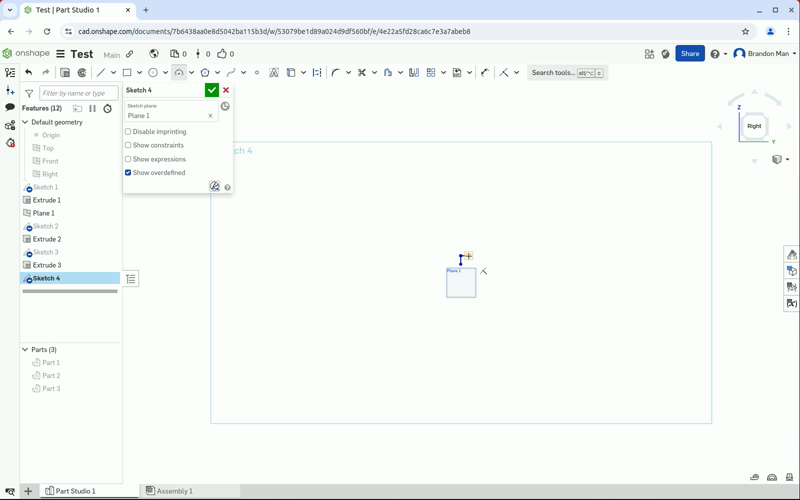
mouse_move(460, 264)
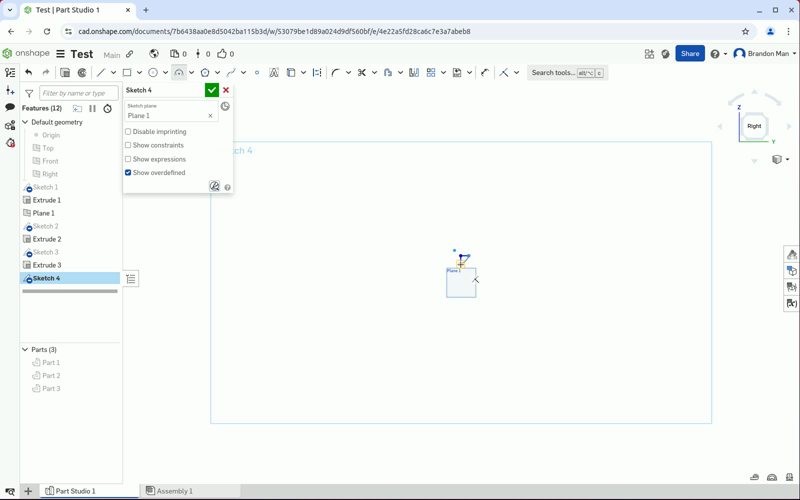
click(460, 264)
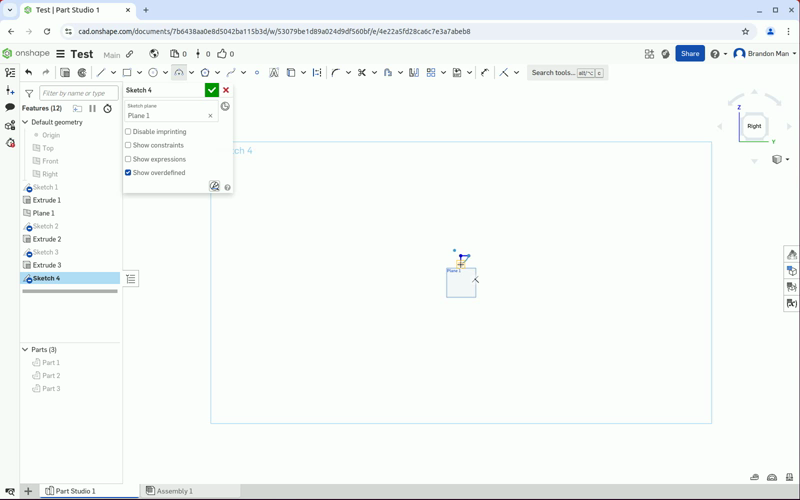
key_down(shift)
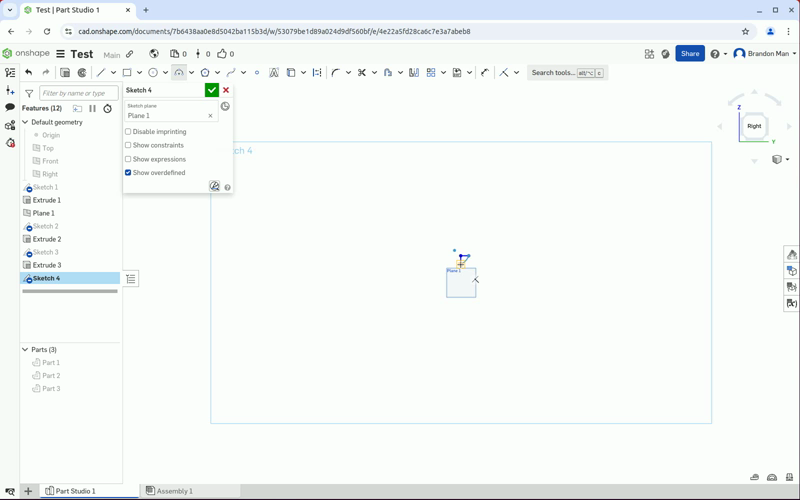
mouse_move(455, 250)
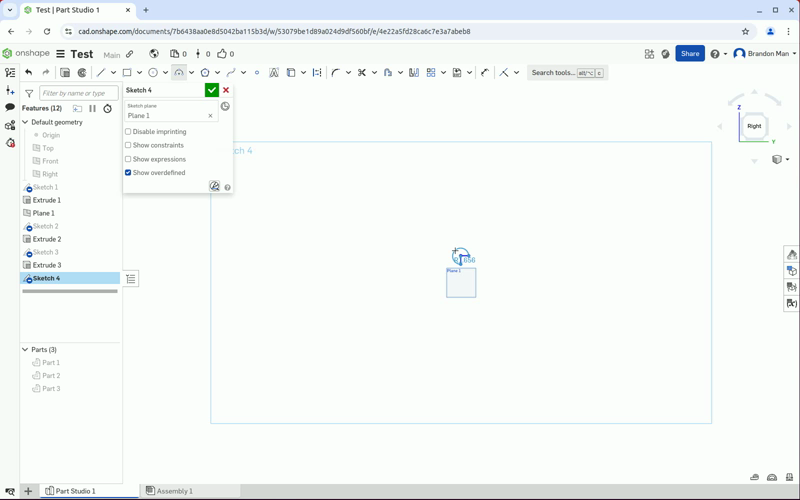
click(455, 250)
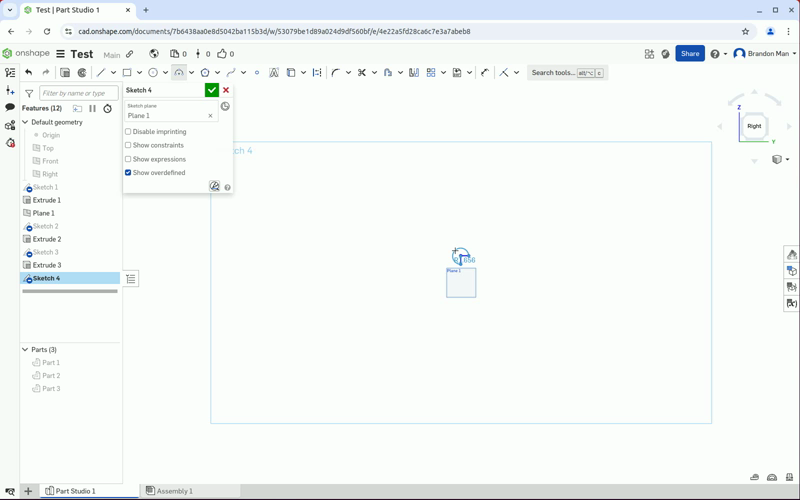
key_up(shift)
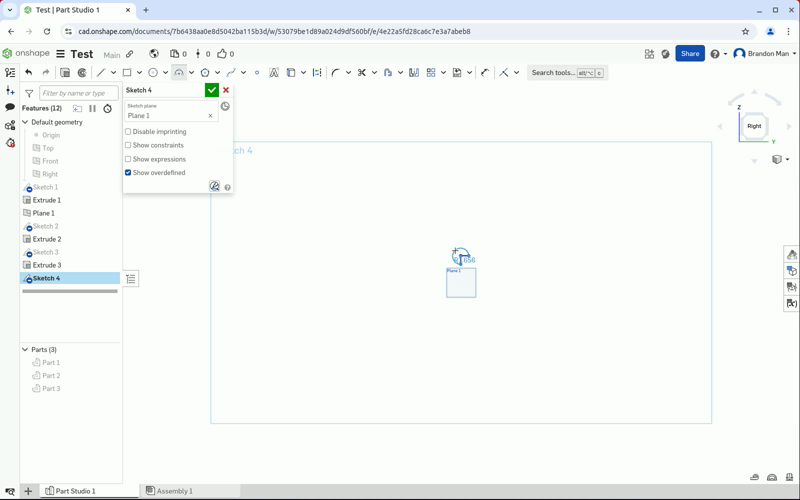
key(esc)
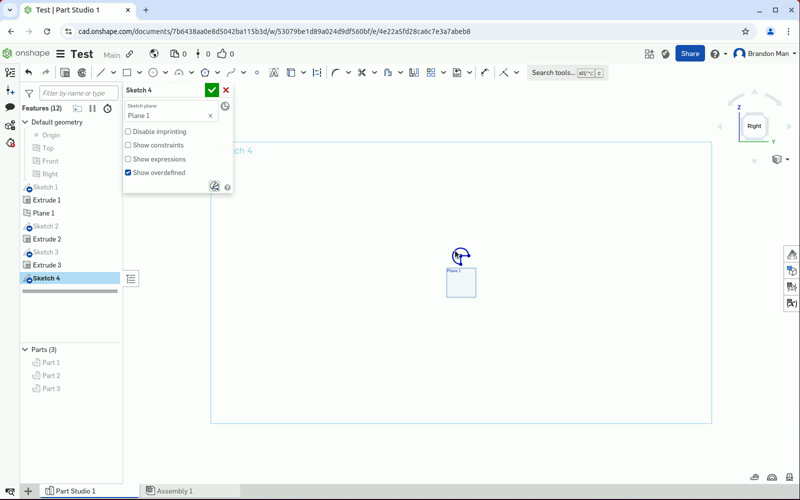
mouse_move(464, 250)
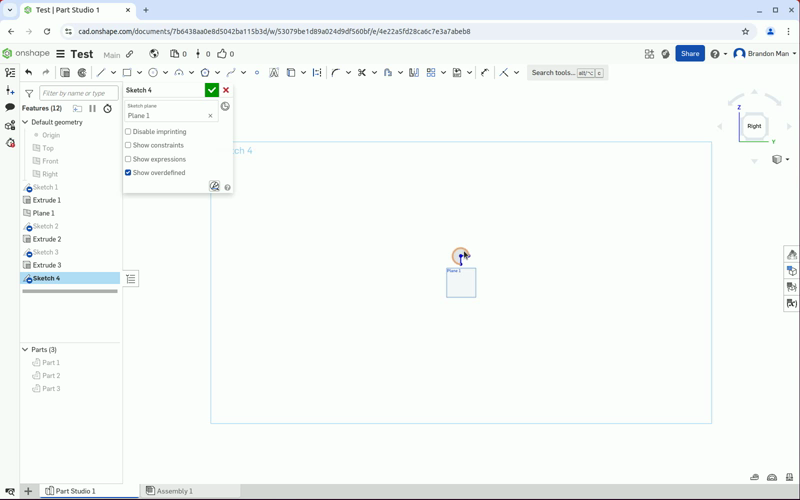
scroll(6)
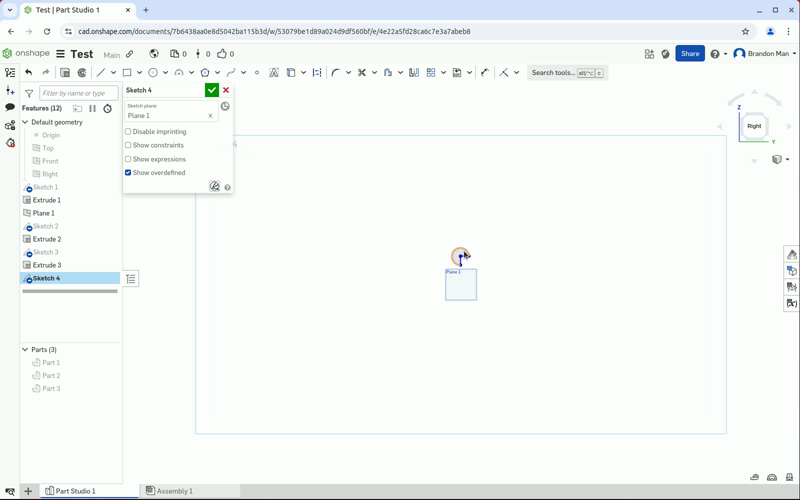
scroll(6)
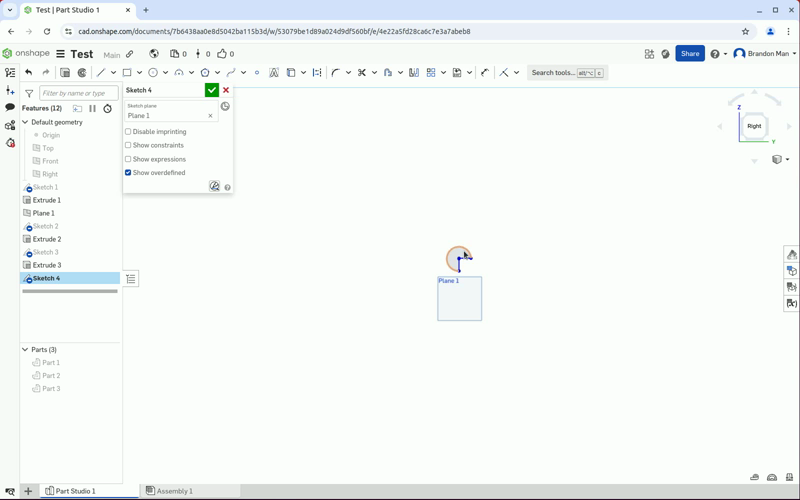
scroll(6)
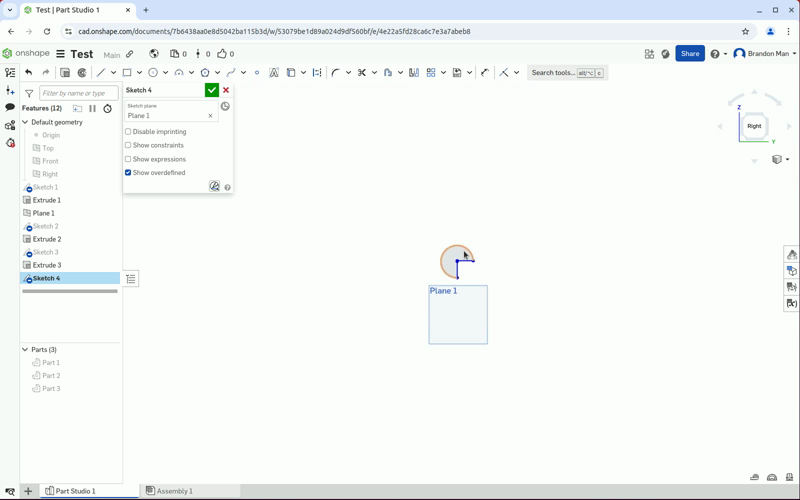
scroll(6)
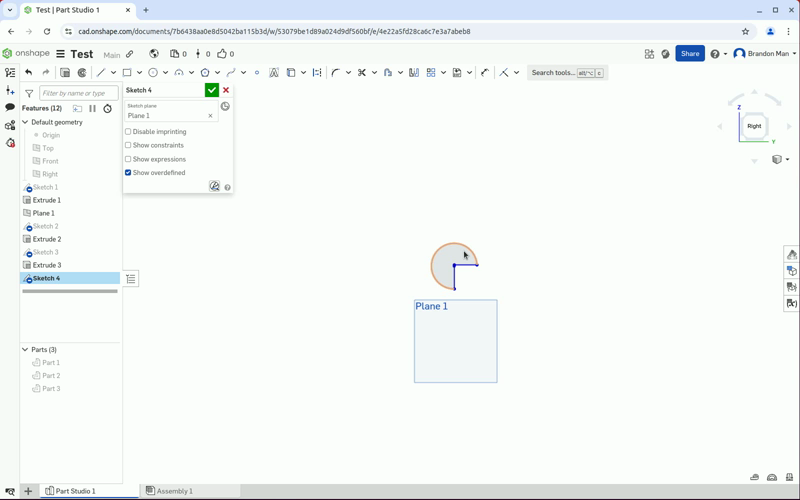
scroll(6)
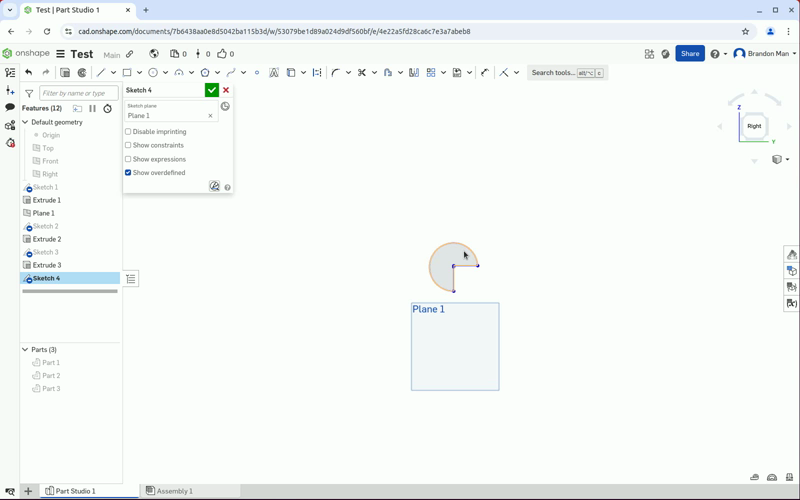
scroll(6)
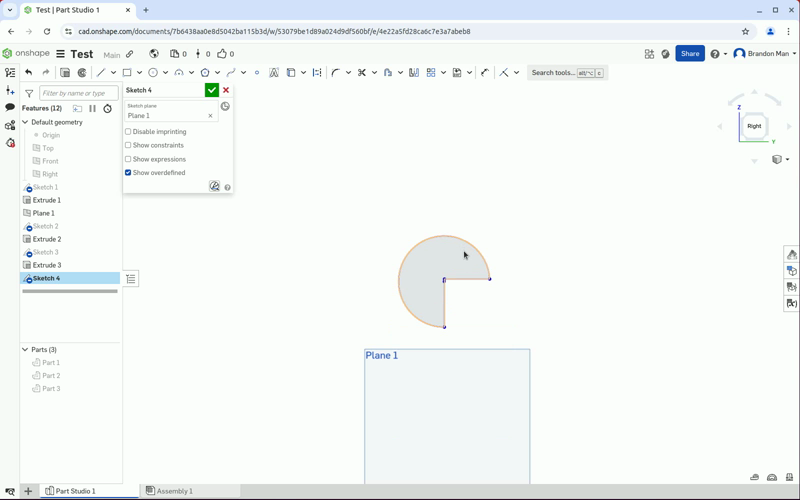
scroll(6)
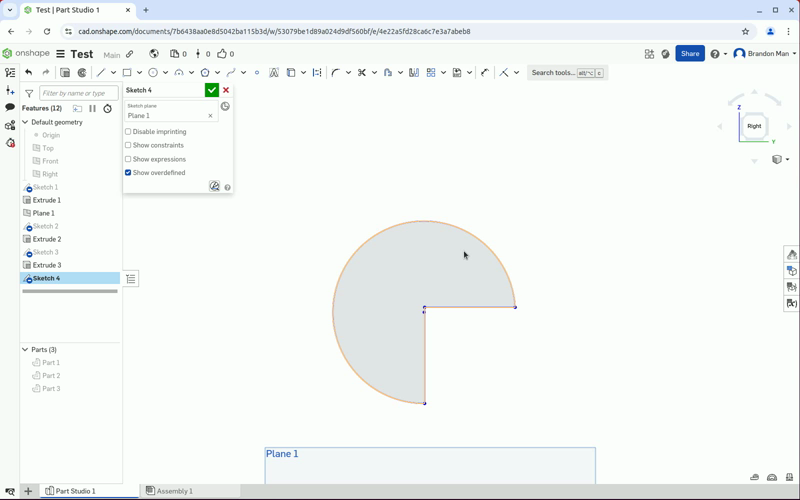
click(464, 250)
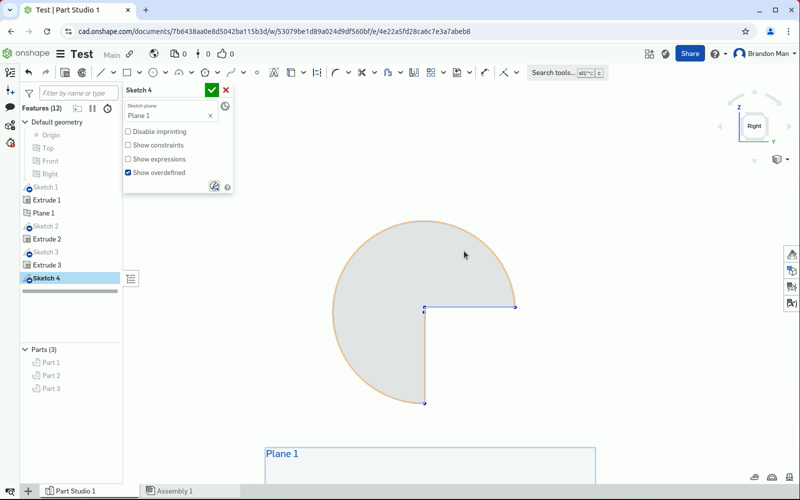
scroll(-6)
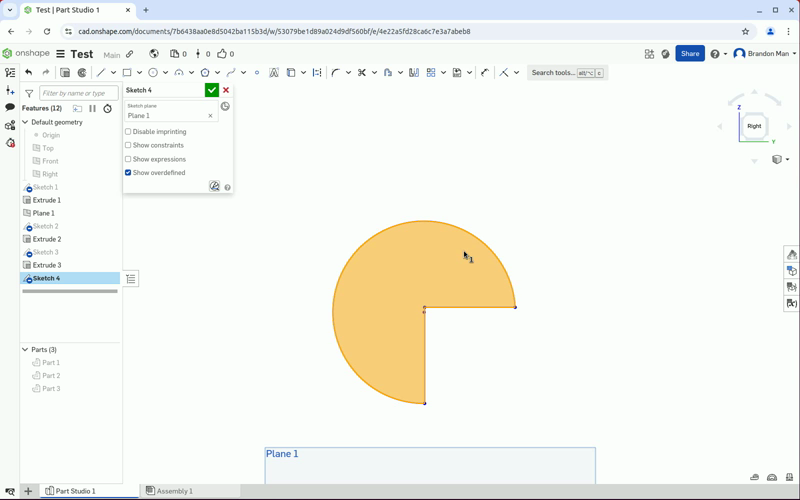
scroll(-6)
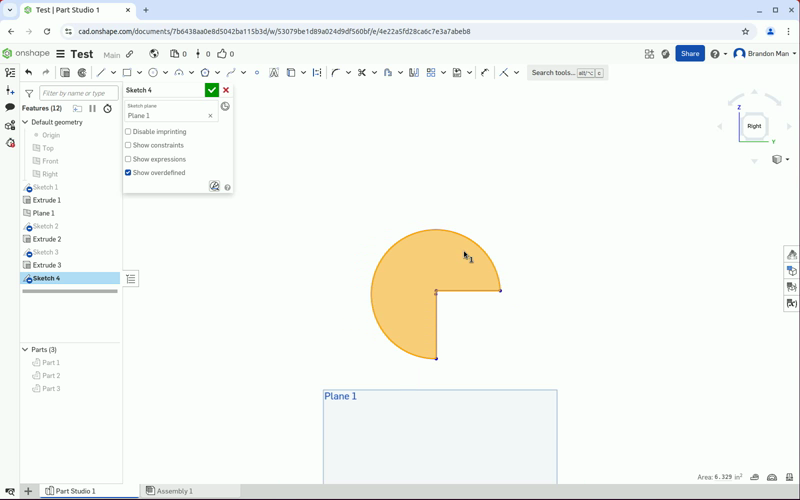
scroll(-6)
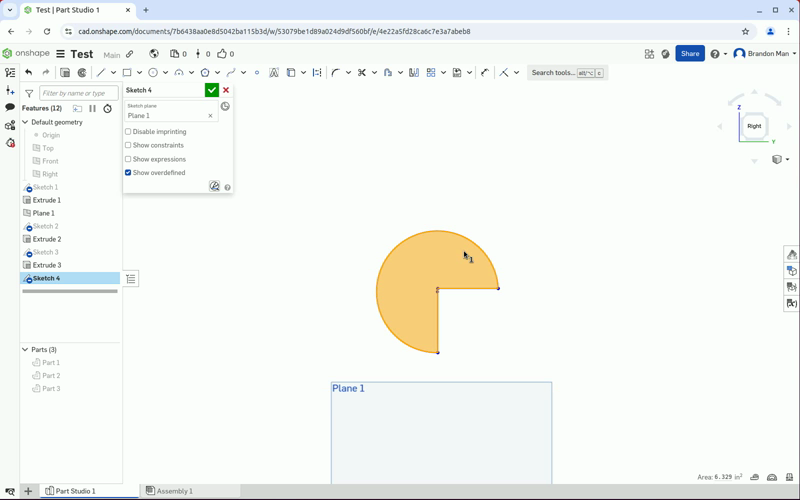
scroll(-6)
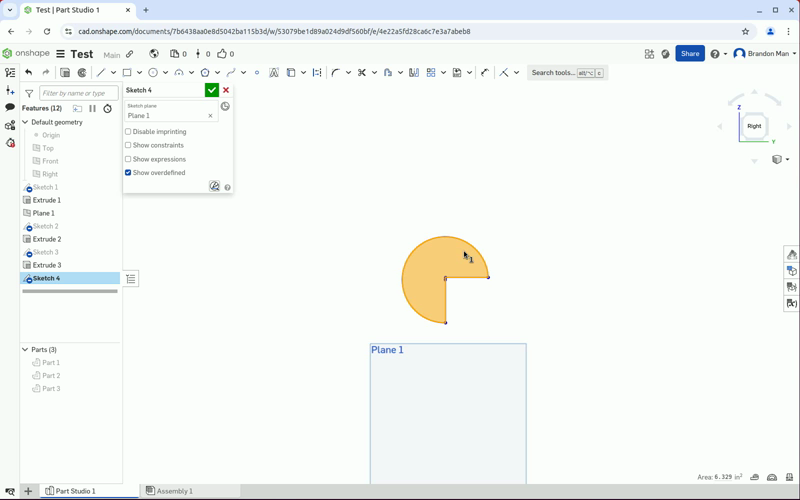
scroll(-6)
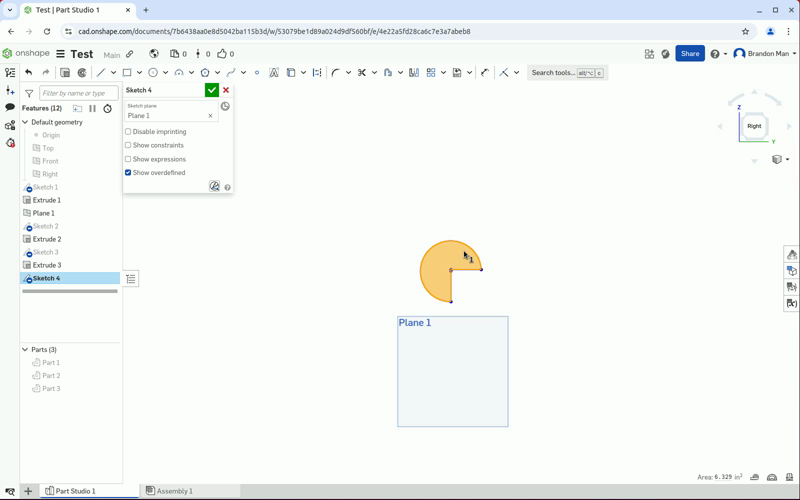
scroll(-6)
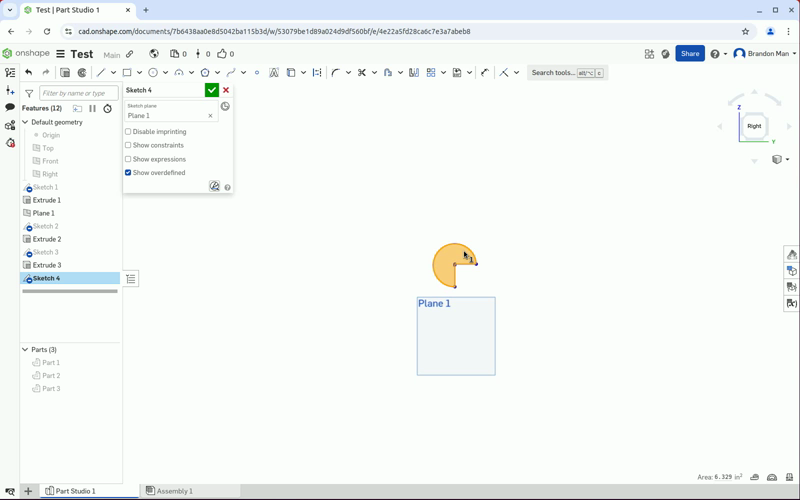
scroll(-6)
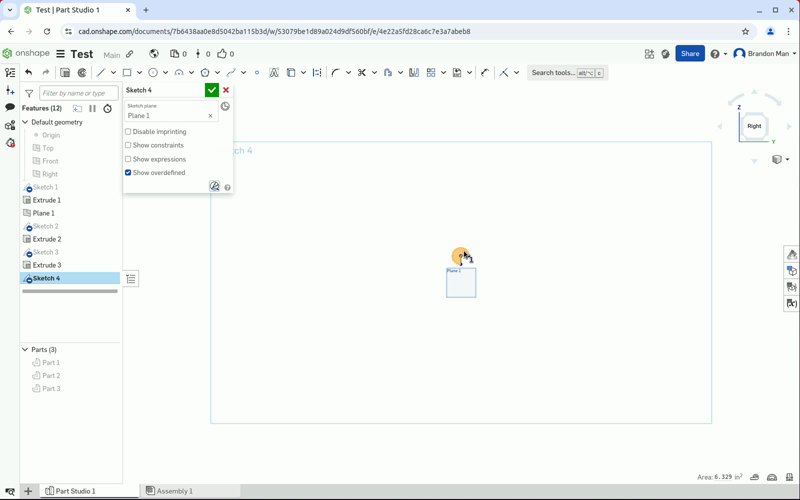
mouse_move(73, 352)
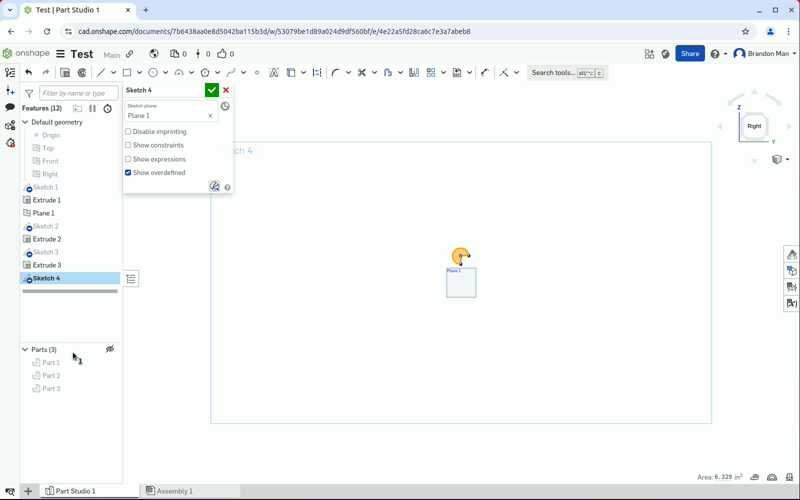
key(shift+y)
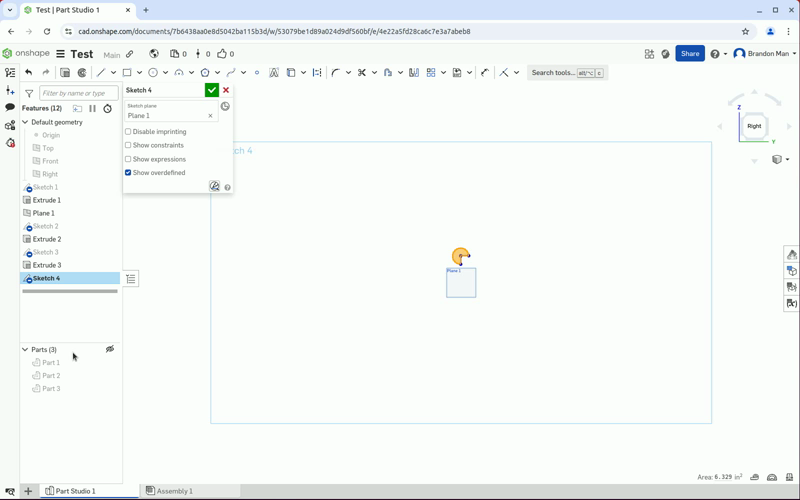
key(shift+e)
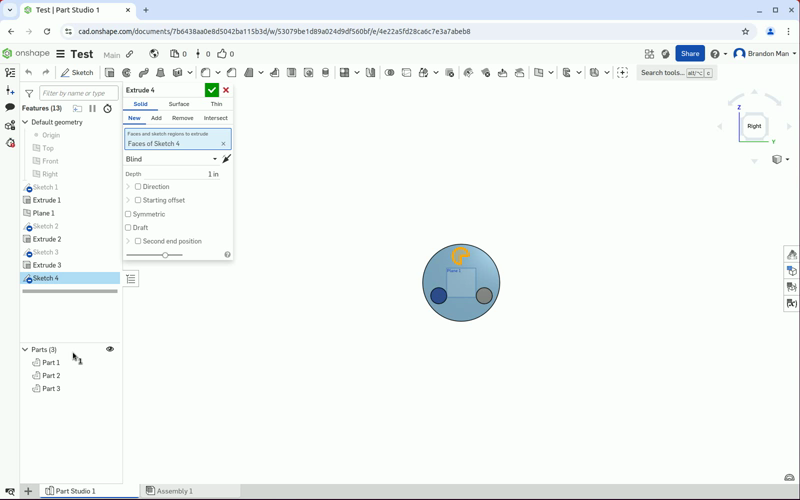
mouse_move(143, 106)
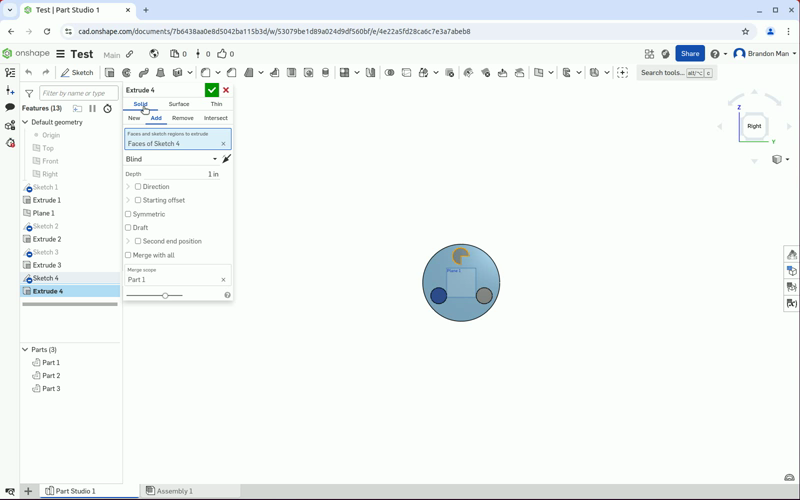
click(143, 106)
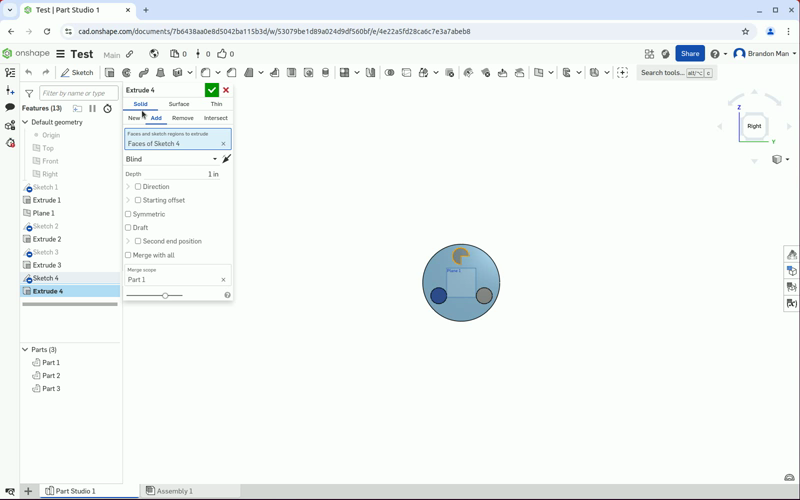
mouse_move(137, 120)
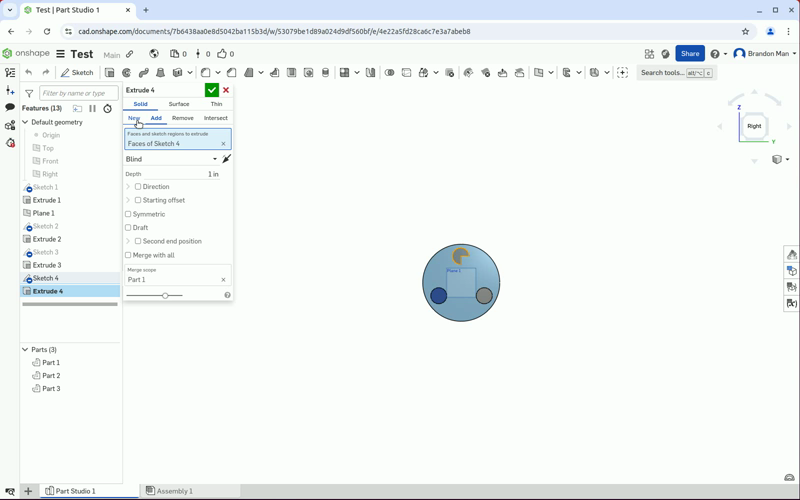
click(137, 120)
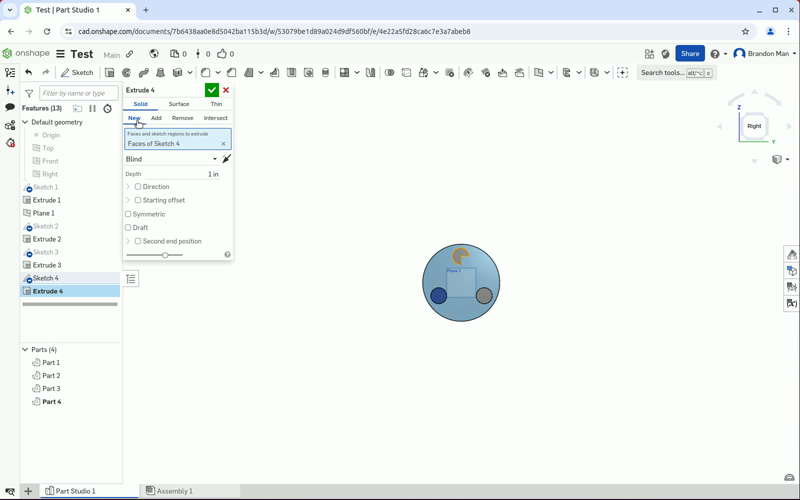
key(tab, 4)
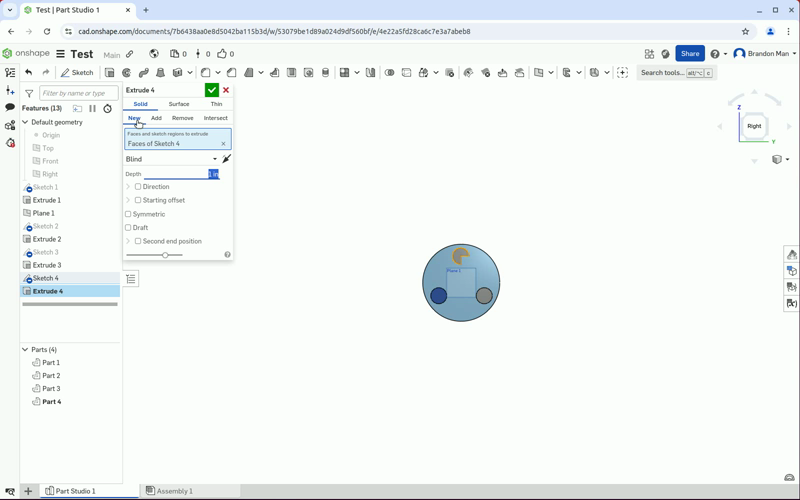
text(11.554)
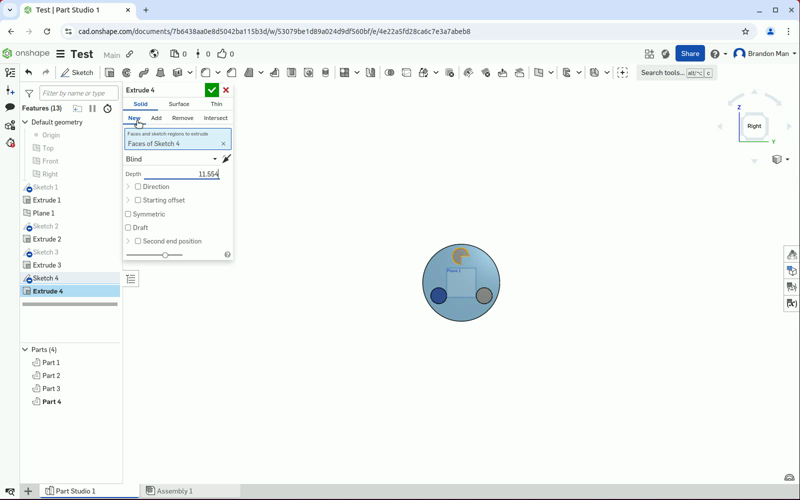
key(enter)
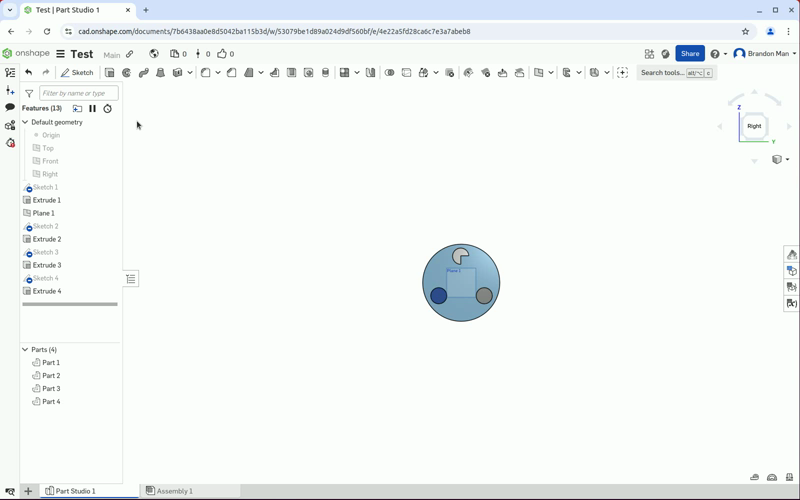
key(shift+h)
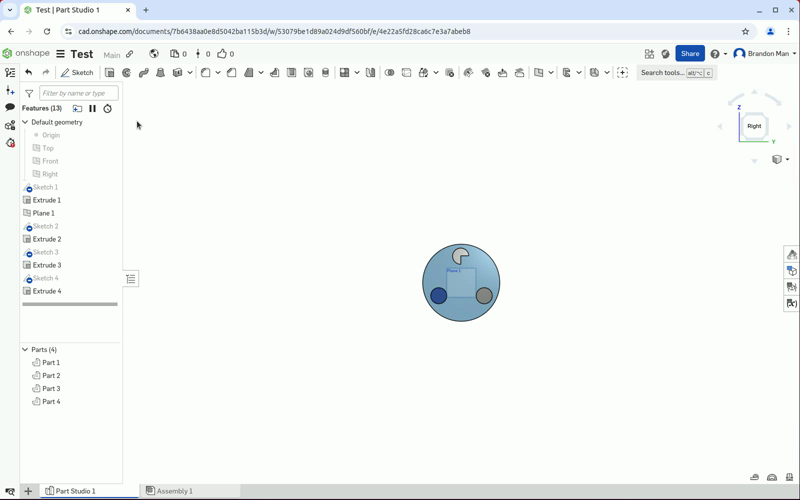
key(shift+h)
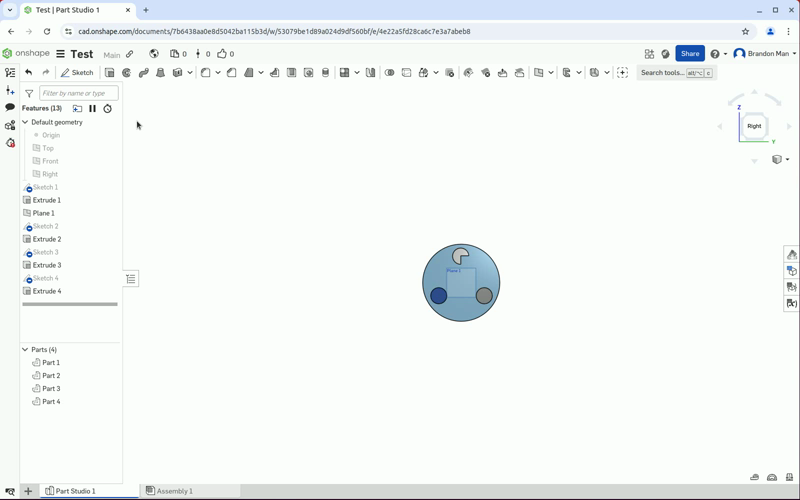
mouse_move(73, 189)
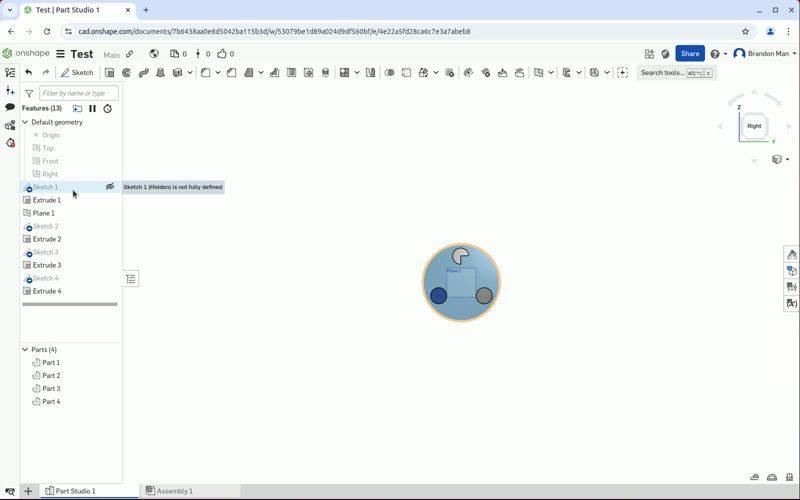
click(73, 189)
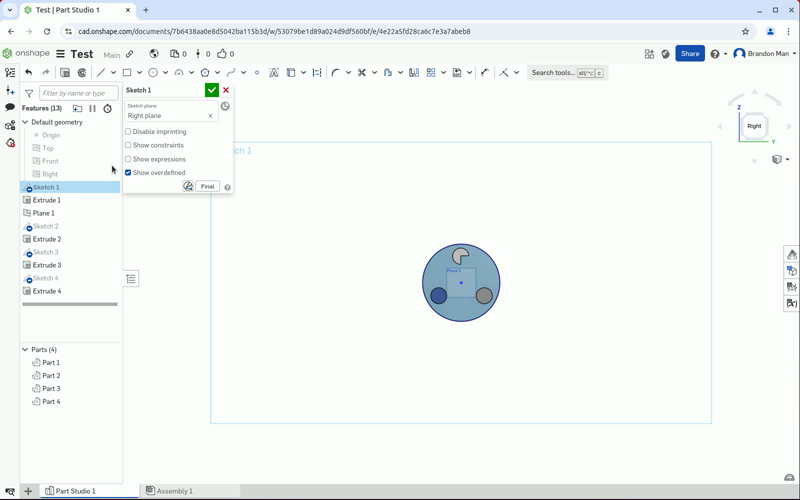
mouse_move(229, 92)
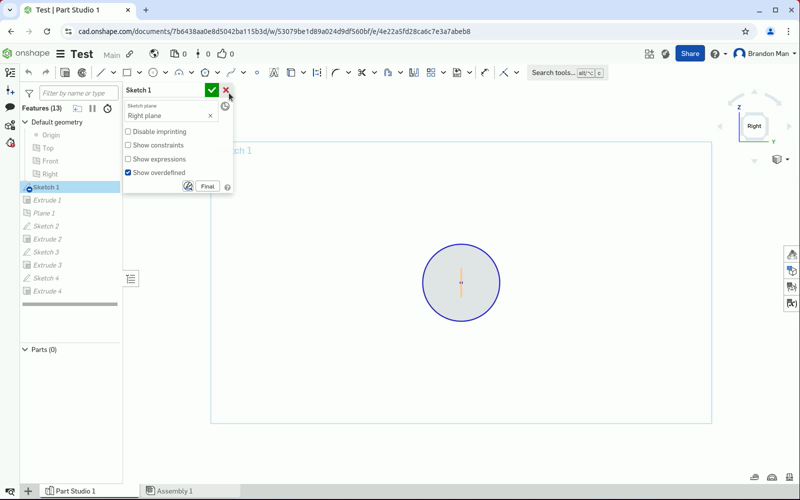
click(229, 92)
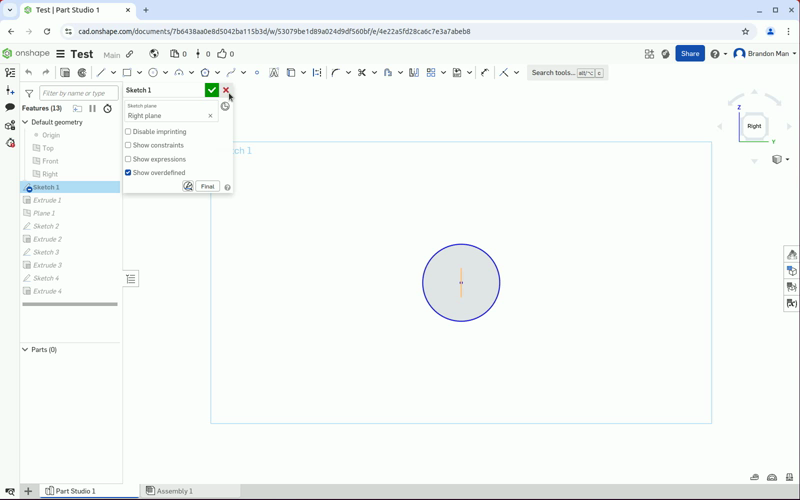
key(shift+s)
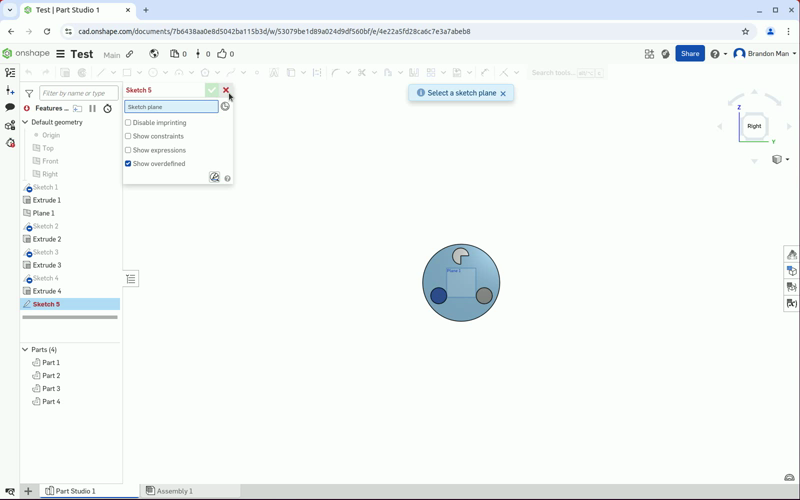
mouse_move(73, 215)
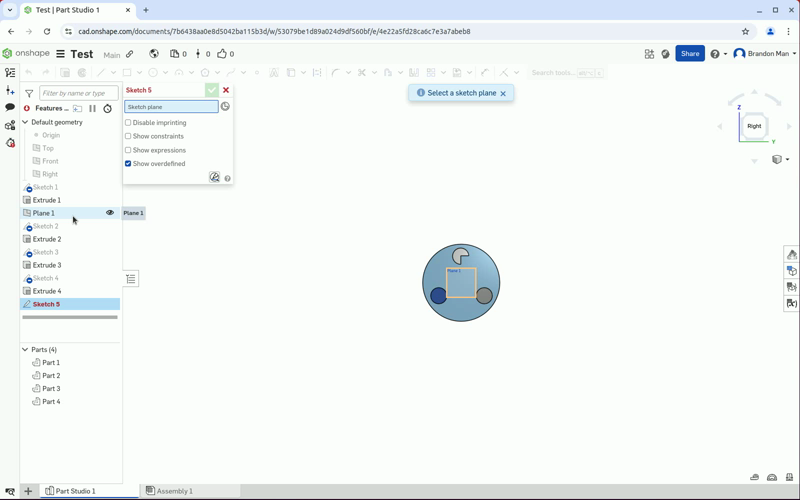
click(73, 215)
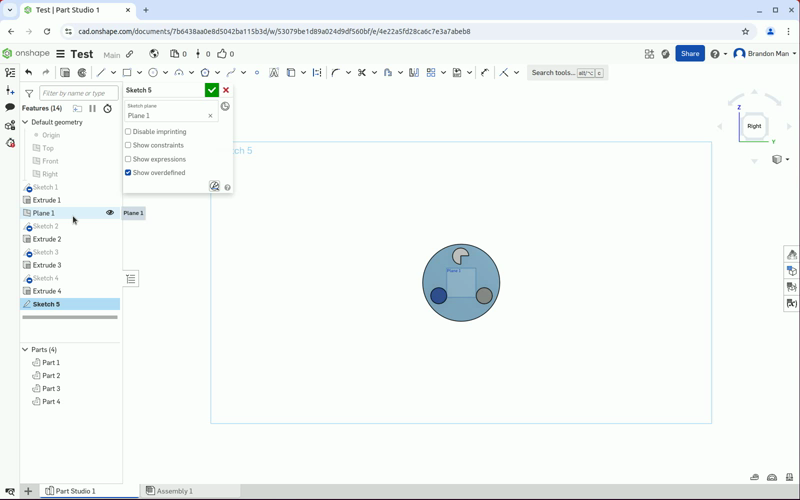
mouse_move(73, 352)
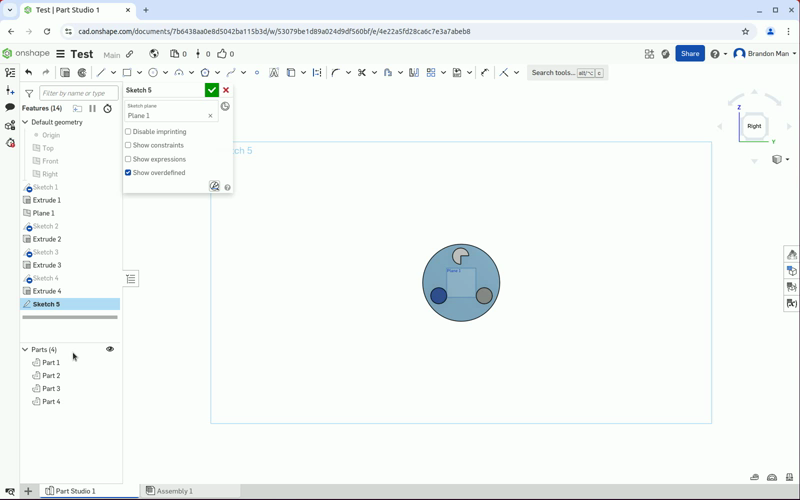
key(y)
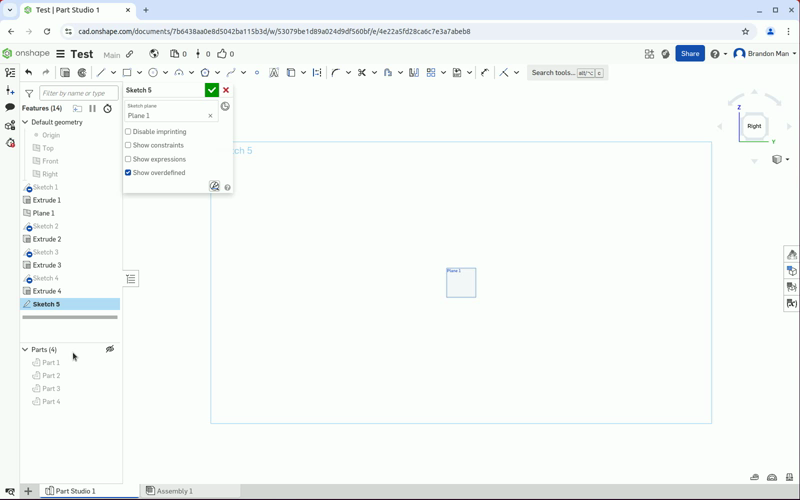
key(a)
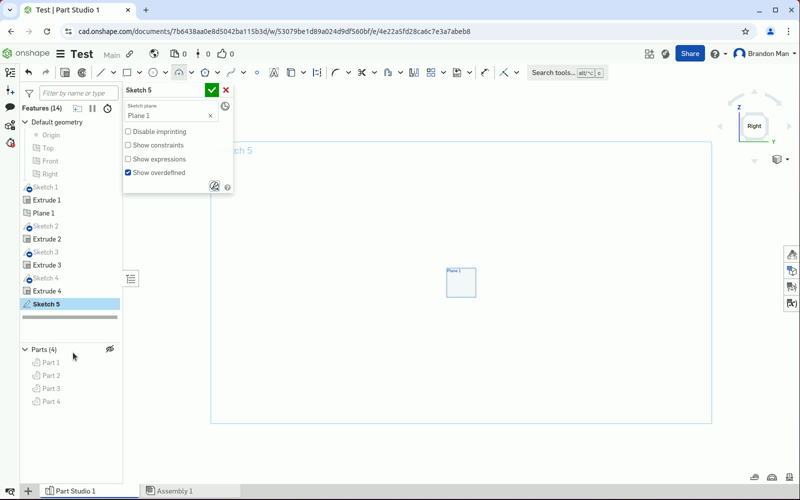
key_down(shift)
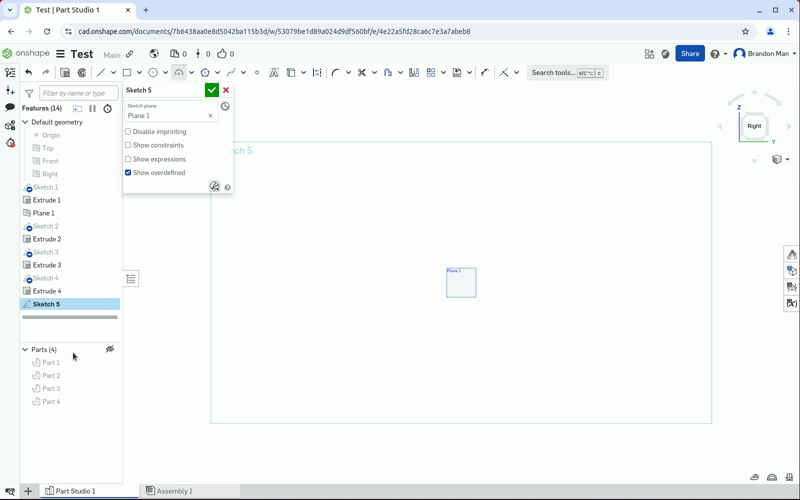
mouse_move(460, 264)
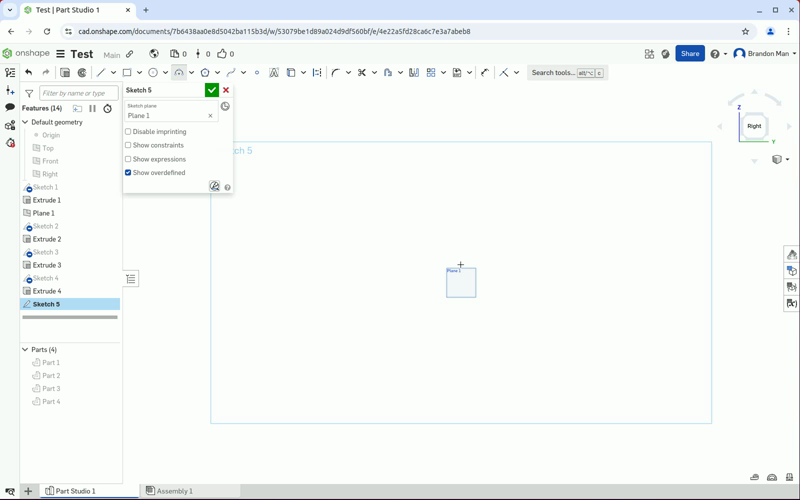
click(460, 264)
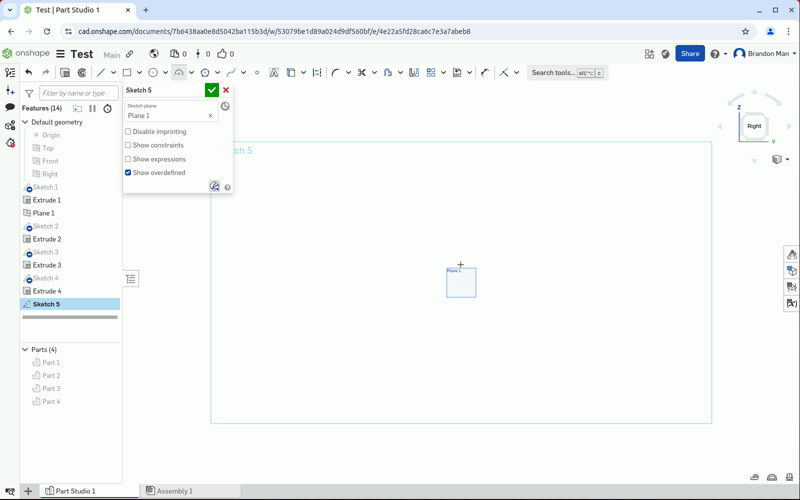
key_up(shift)
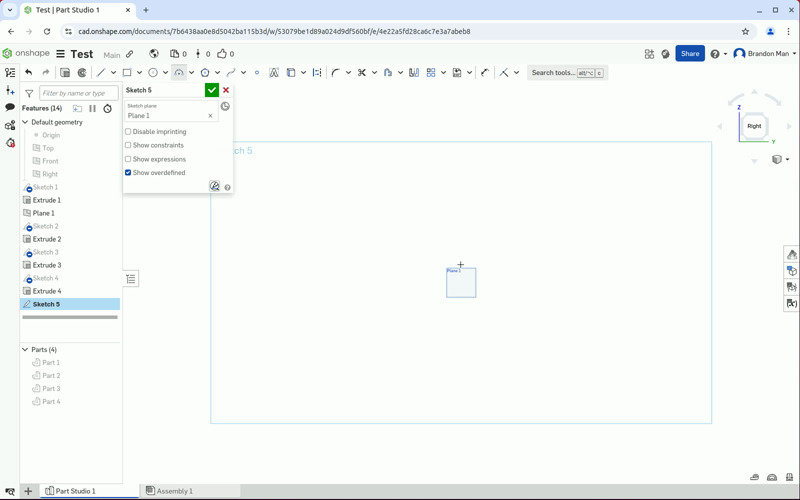
key_down(shift)
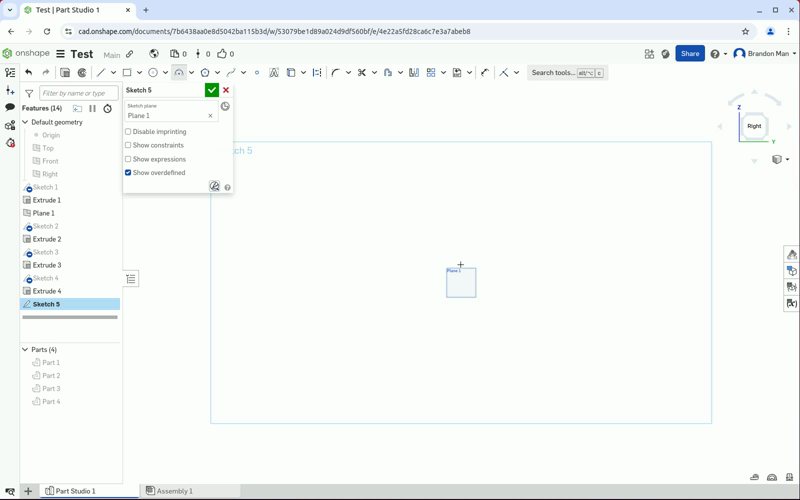
mouse_move(468, 255)
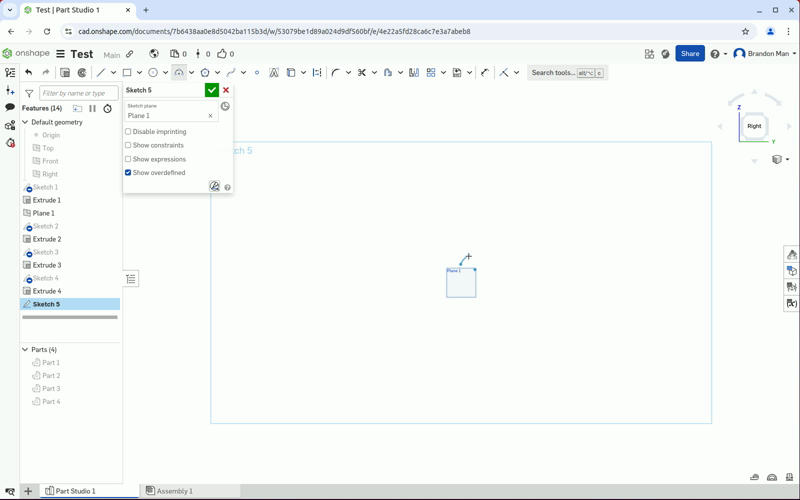
click(468, 255)
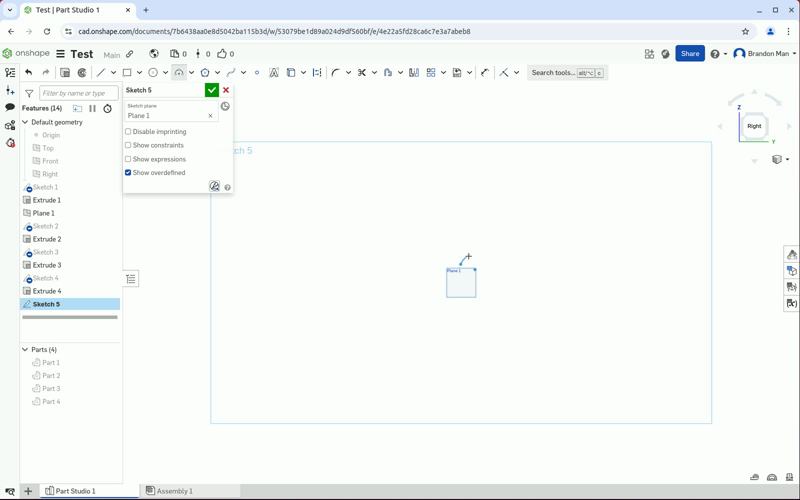
mouse_move(466, 261)
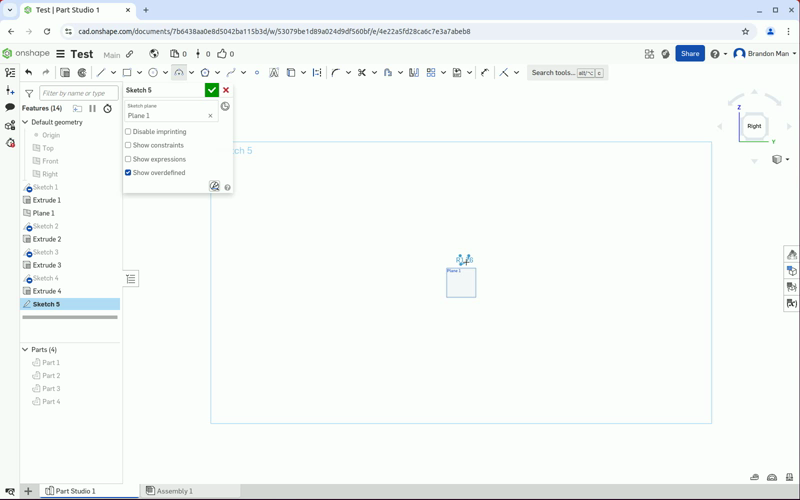
click(466, 261)
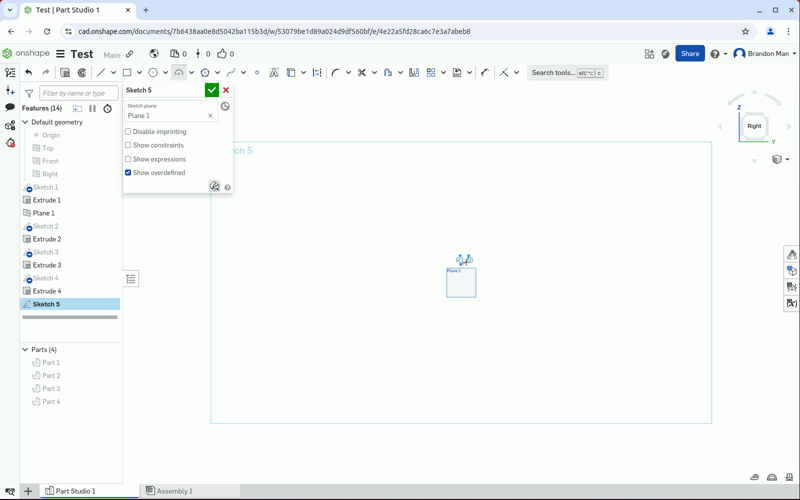
key_up(shift)
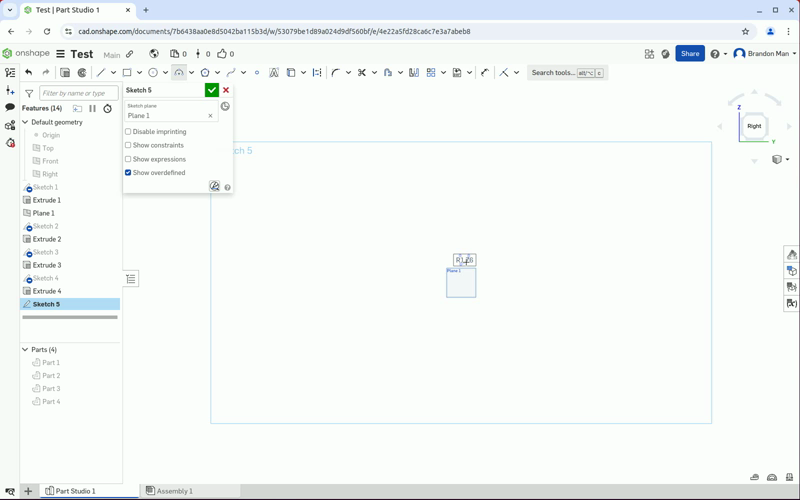
key(esc)
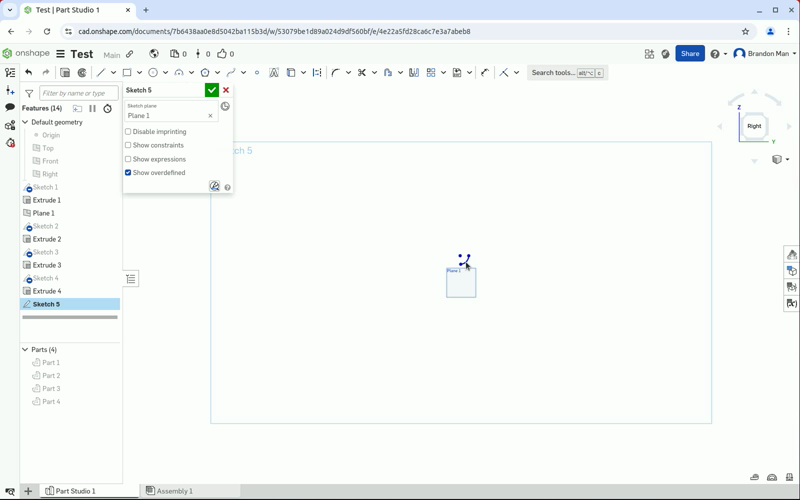
key(l)
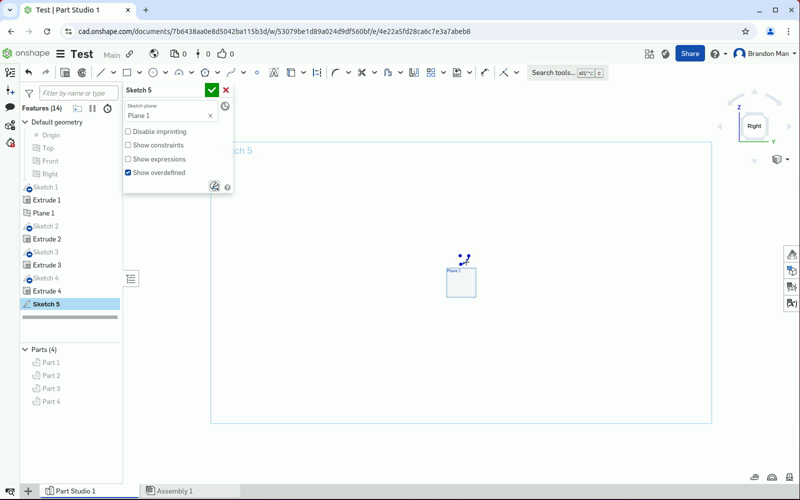
mouse_move(468, 255)
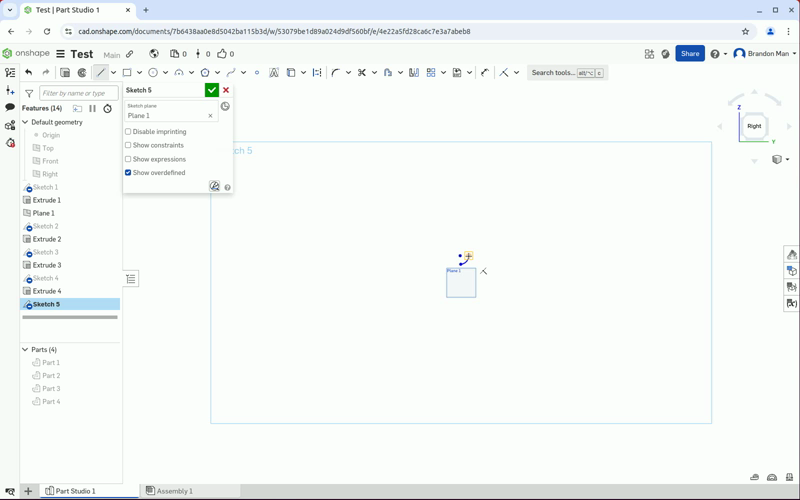
click(468, 255)
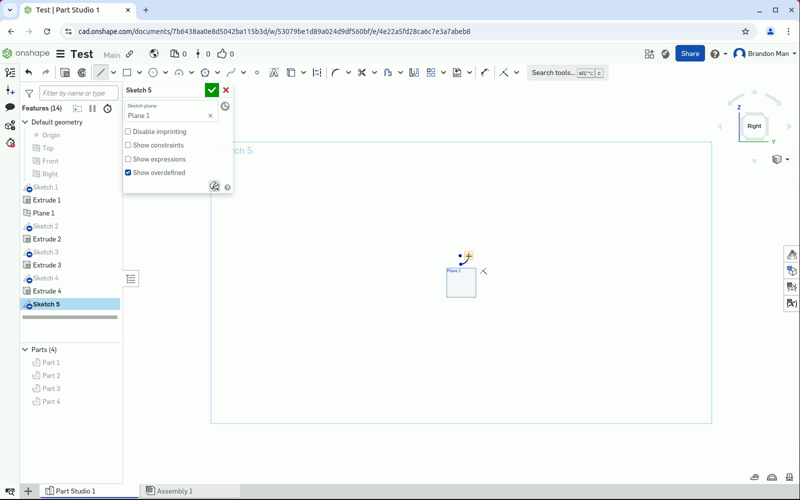
key_down(shift)
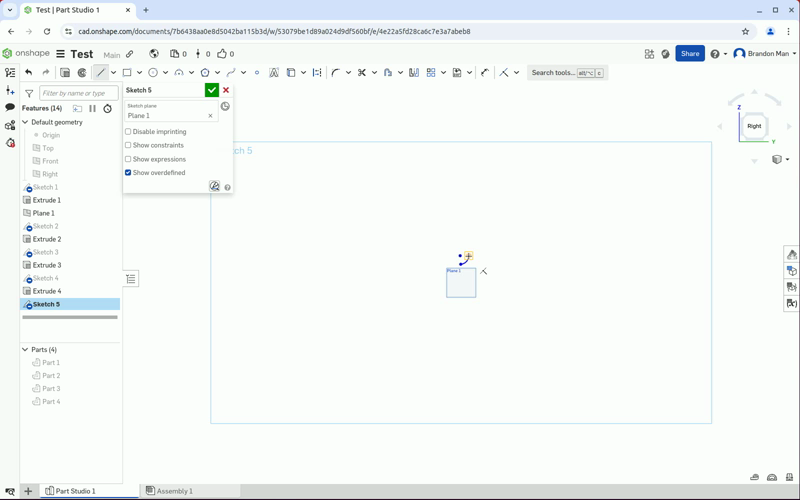
mouse_move(498, 255)
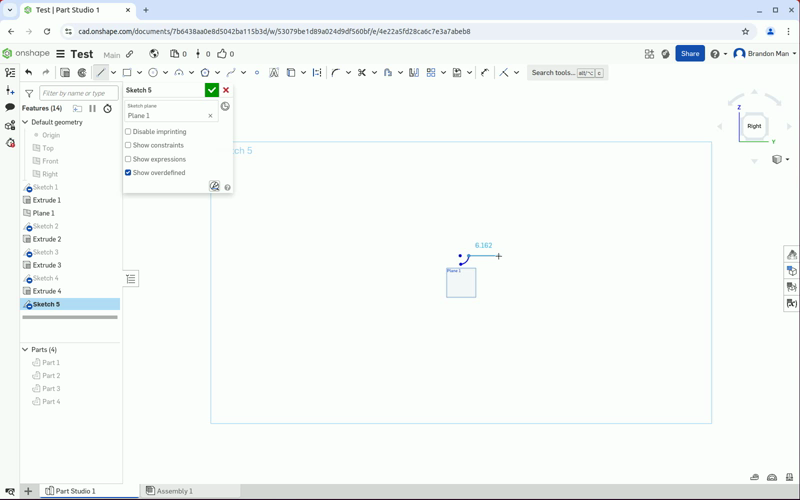
mouse_move(460, 255)
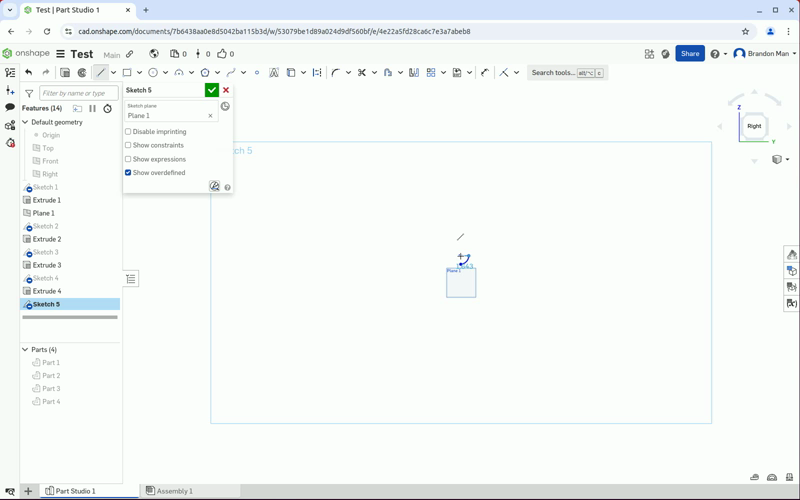
click(460, 255)
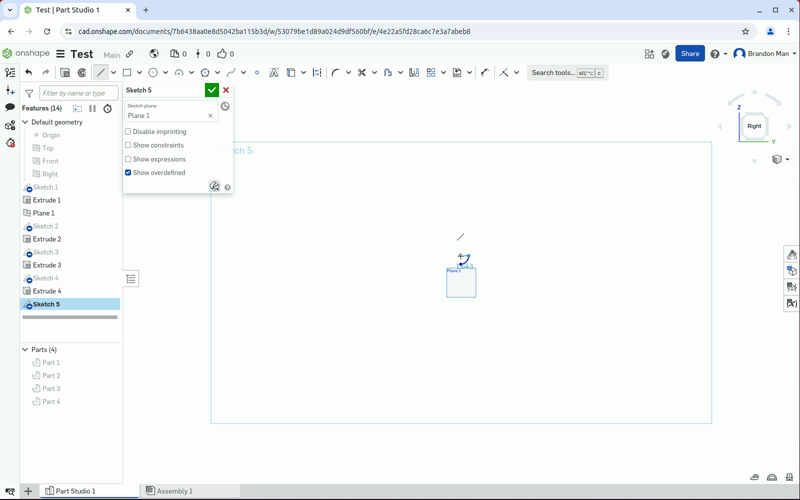
key_up(shift)
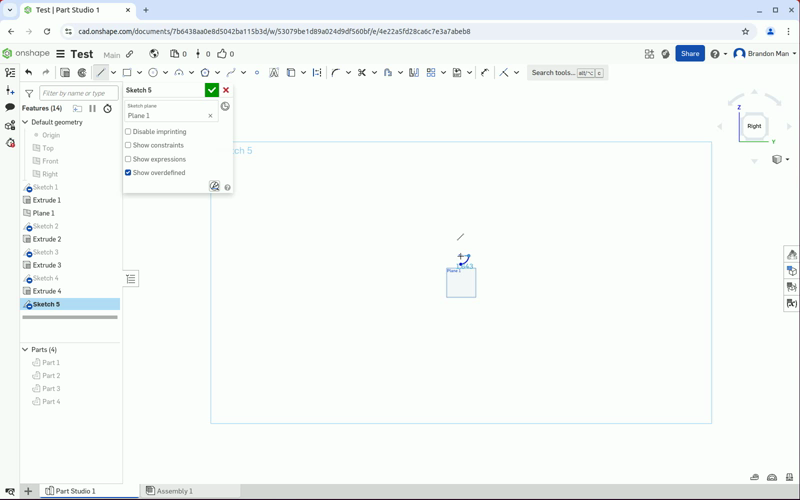
mouse_move(490, 255)
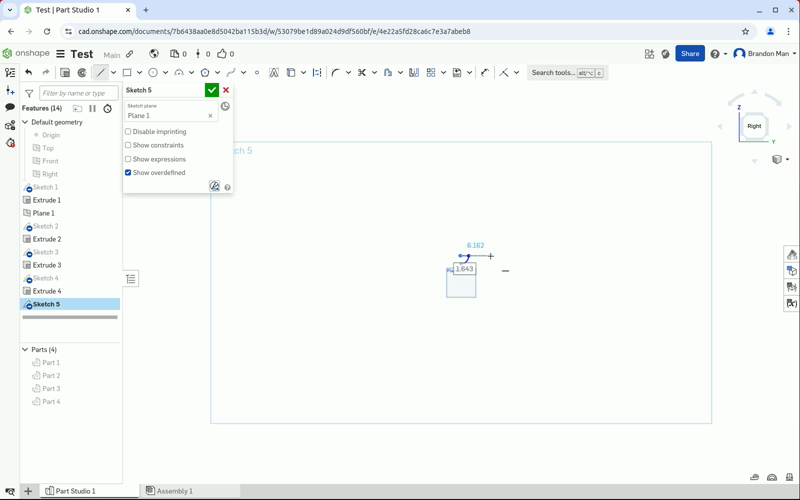
key_down(shift)
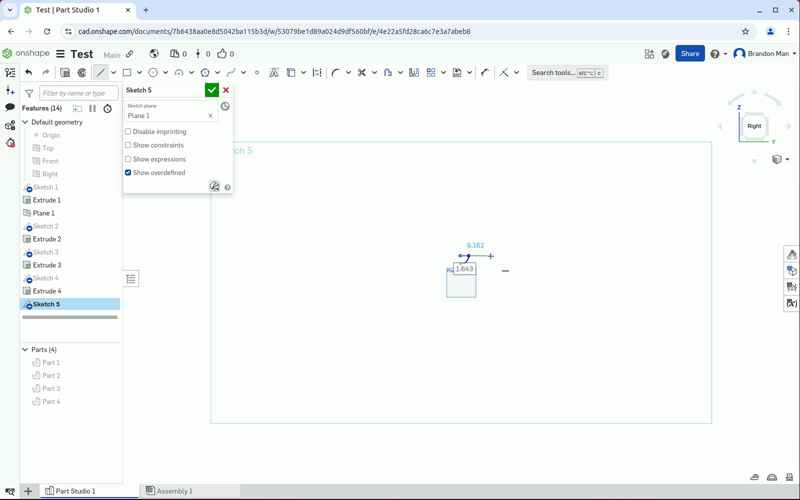
mouse_move(460, 264)
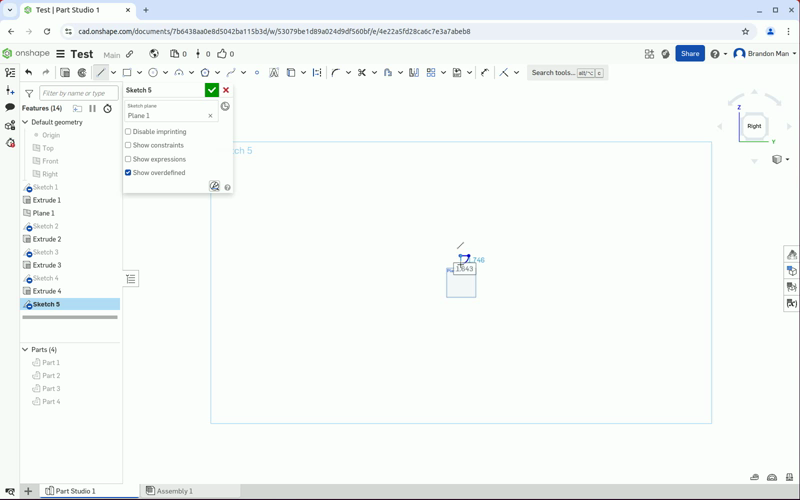
key_up(shift)
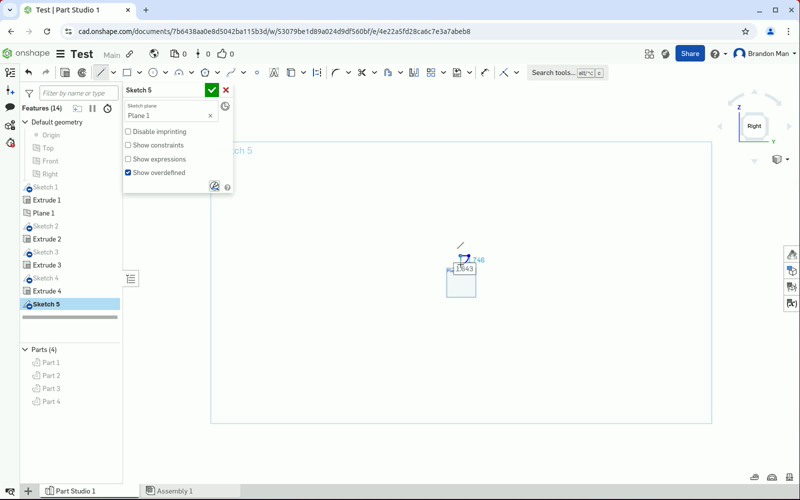
click(460, 264)
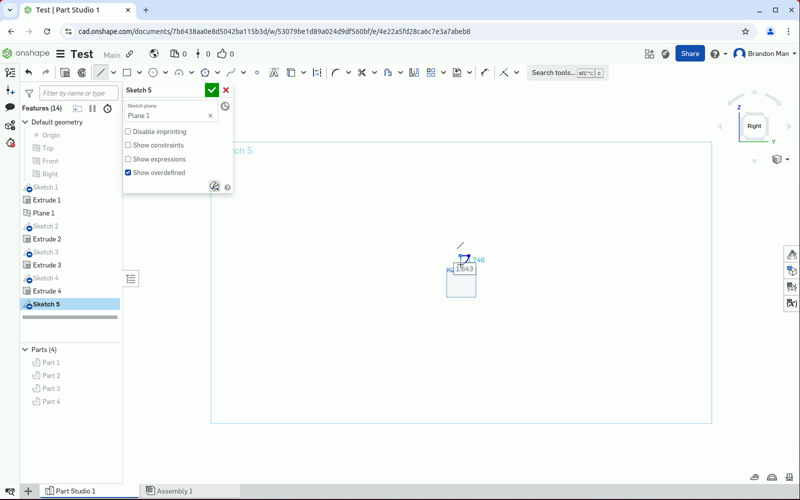
key(esc)
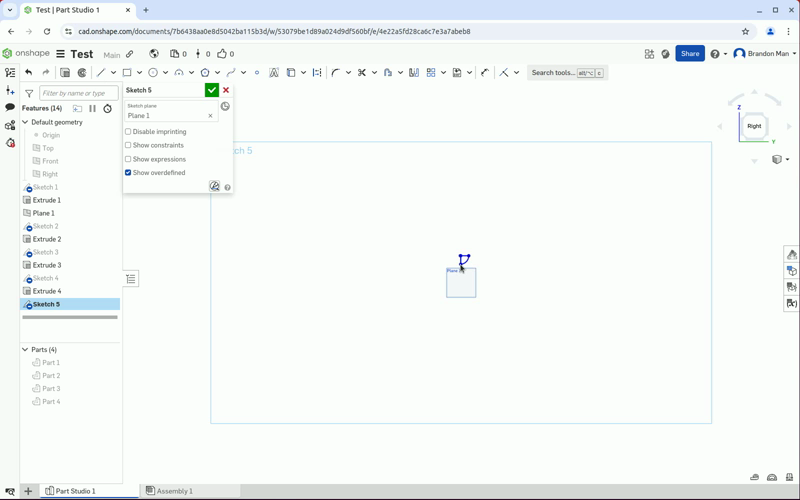
mouse_move(464, 261)
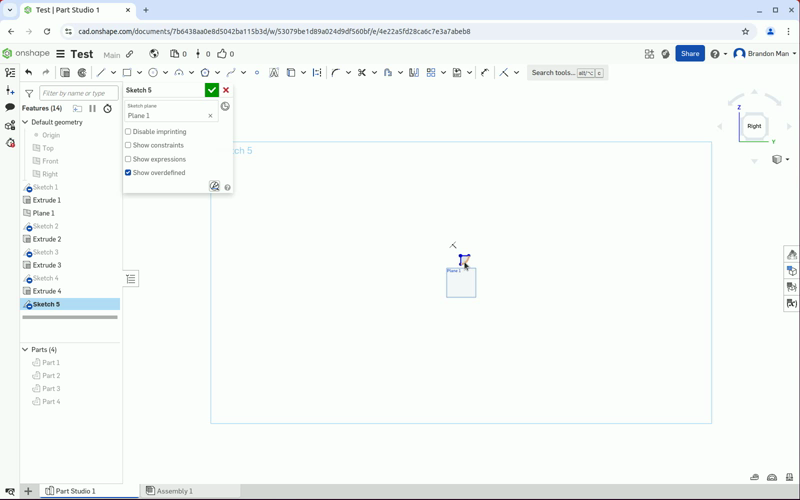
scroll(6)
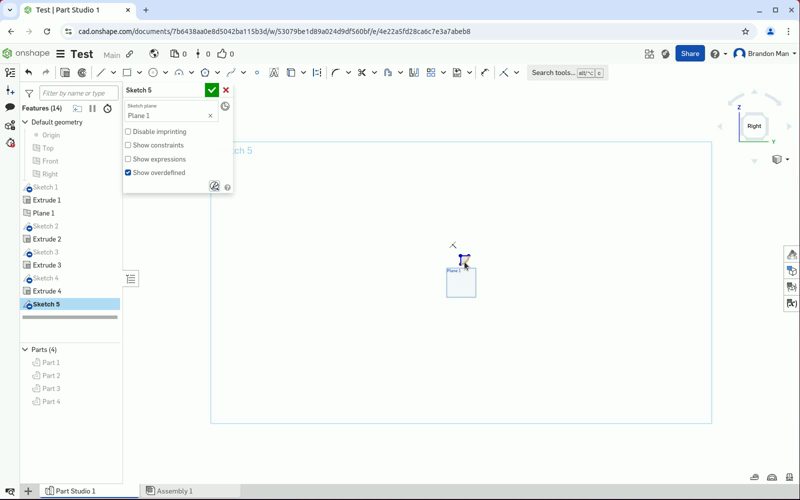
scroll(6)
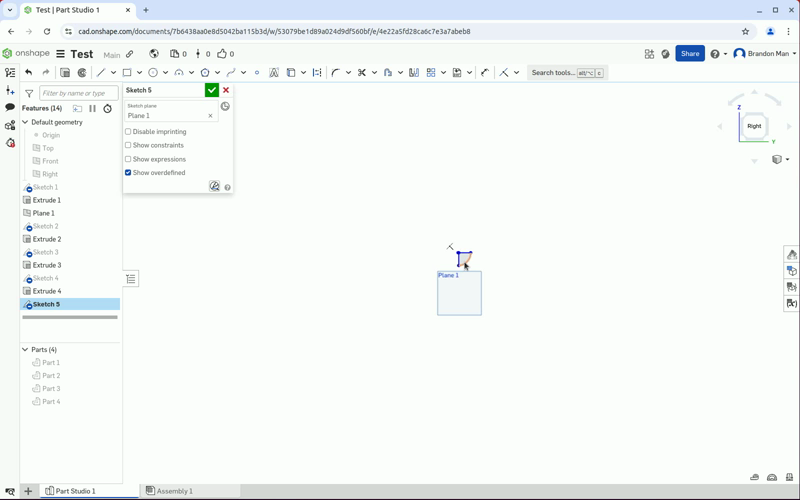
scroll(6)
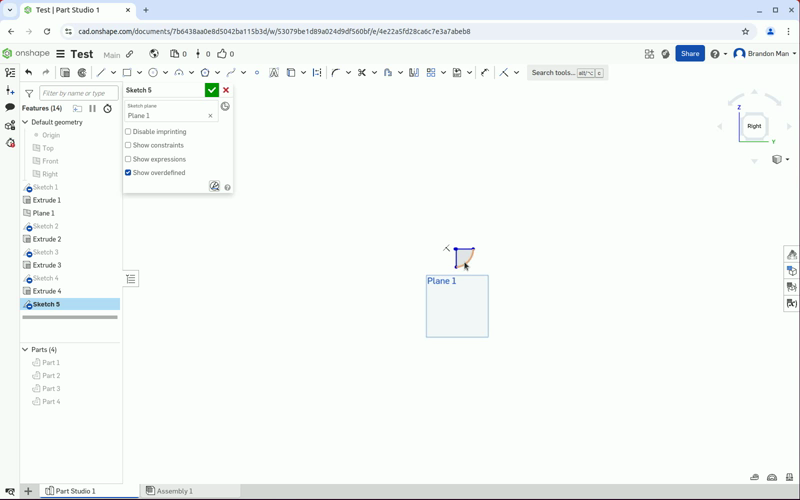
scroll(6)
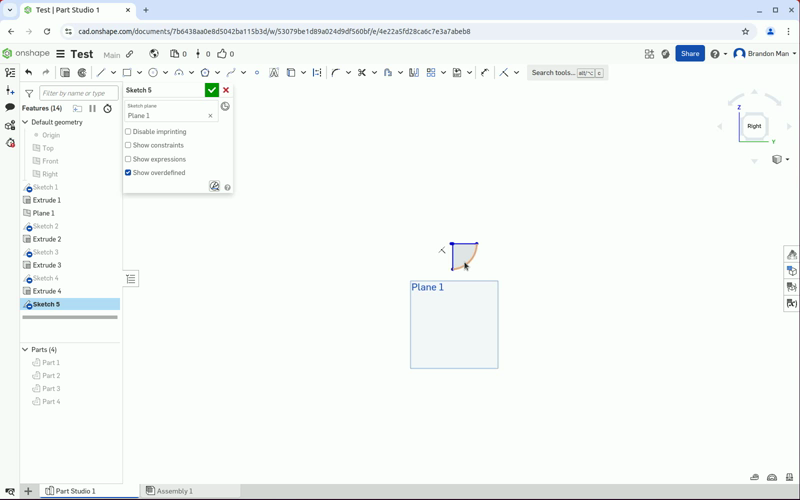
scroll(6)
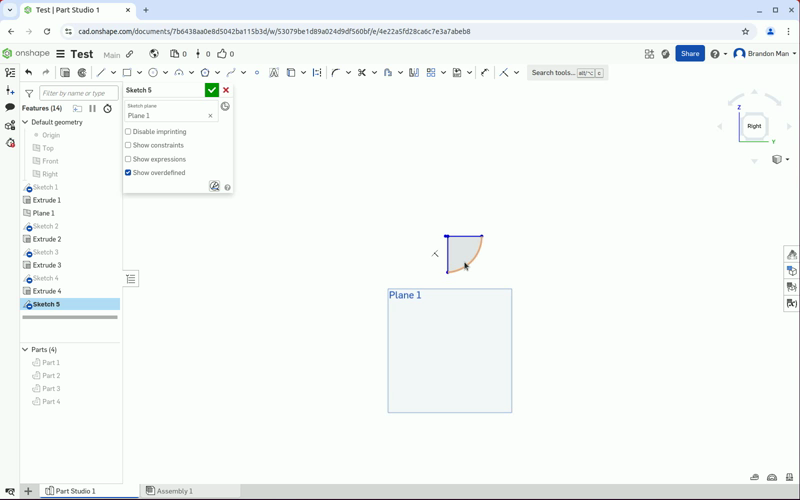
scroll(6)
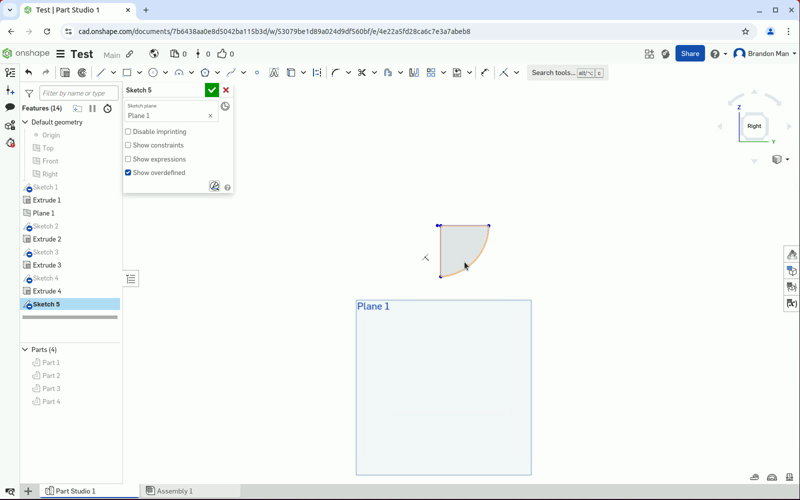
scroll(6)
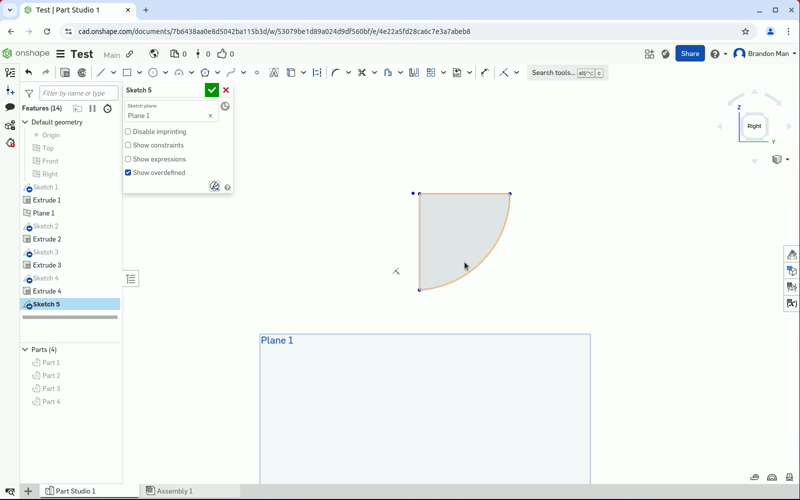
click(464, 261)
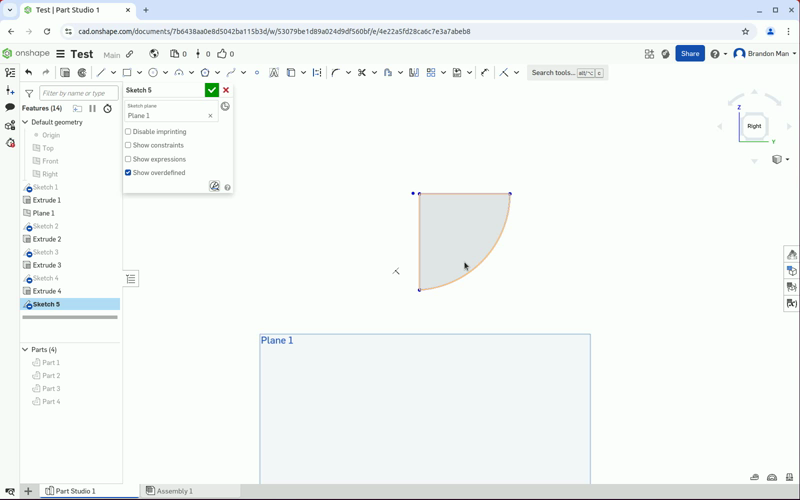
scroll(-6)
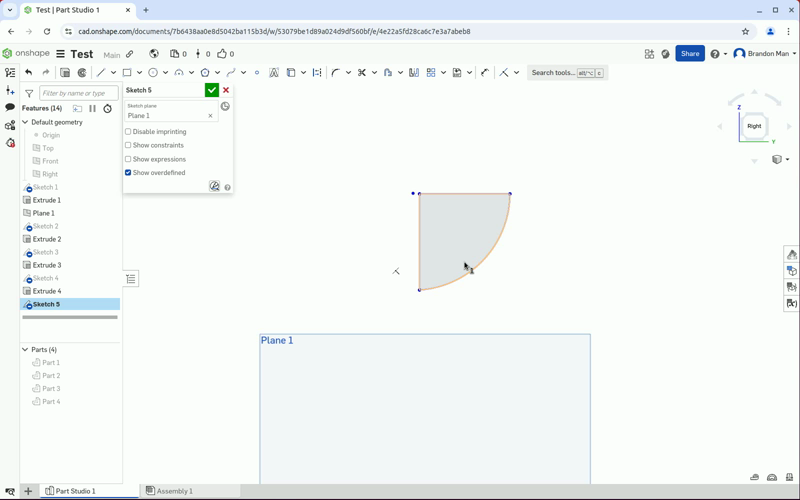
scroll(-6)
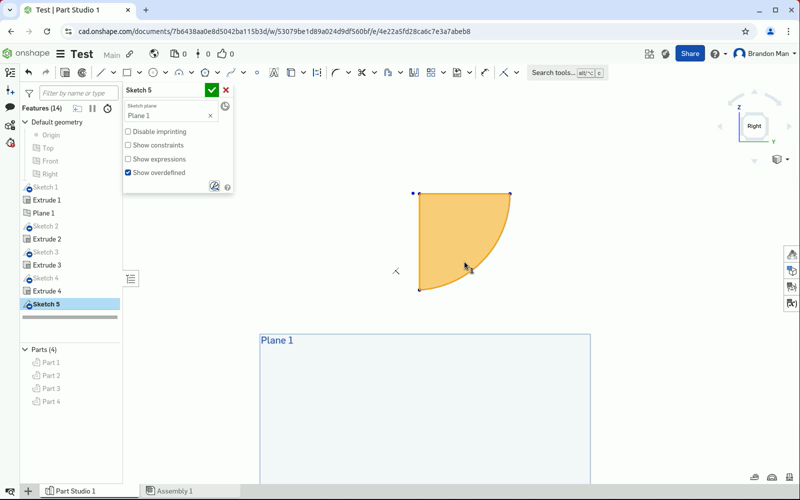
scroll(-6)
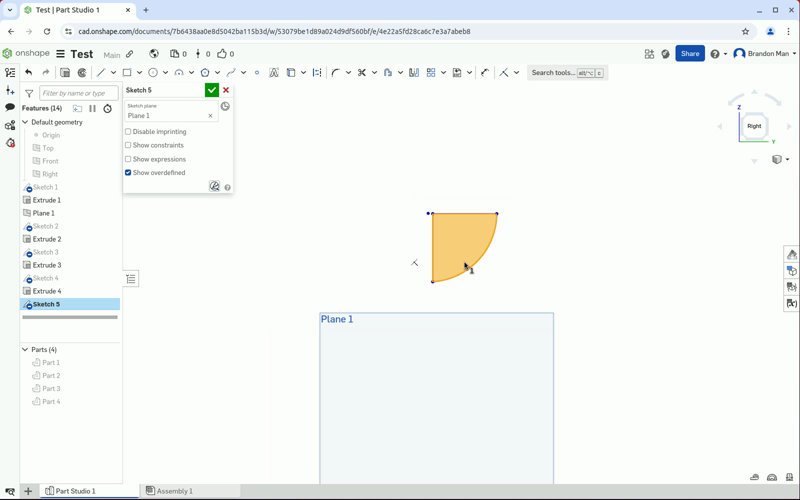
scroll(-6)
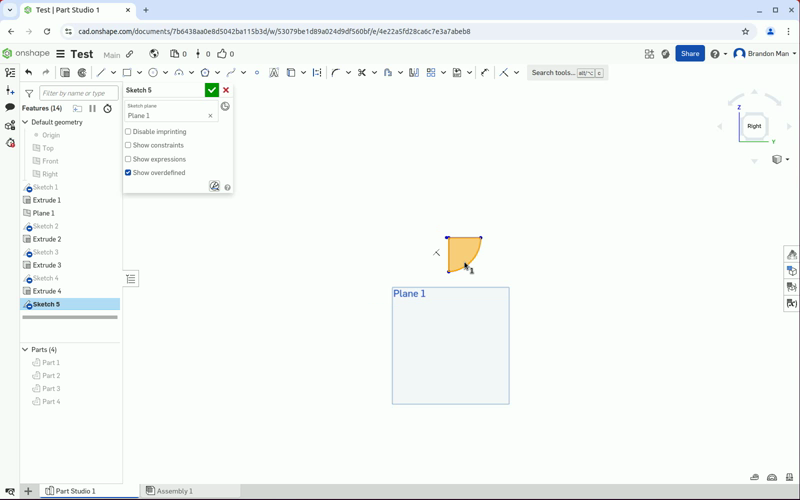
scroll(-6)
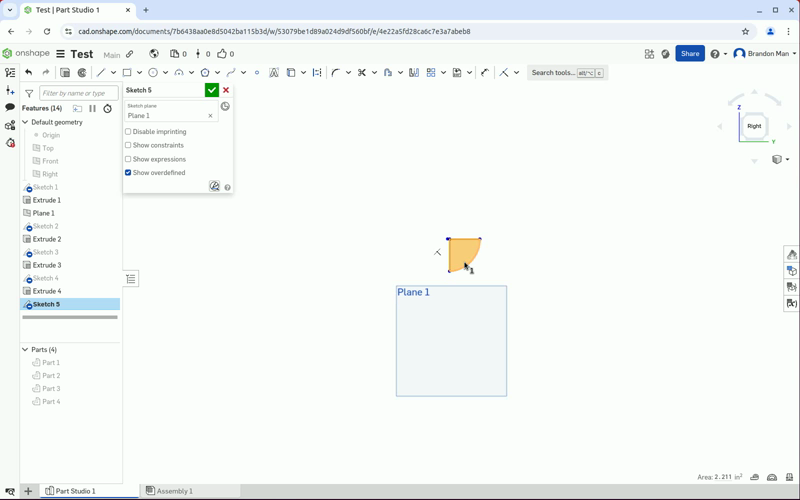
scroll(-6)
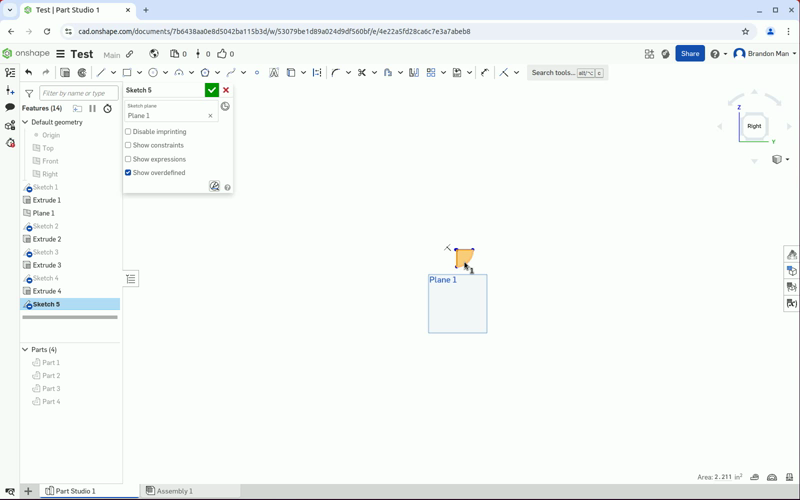
scroll(-6)
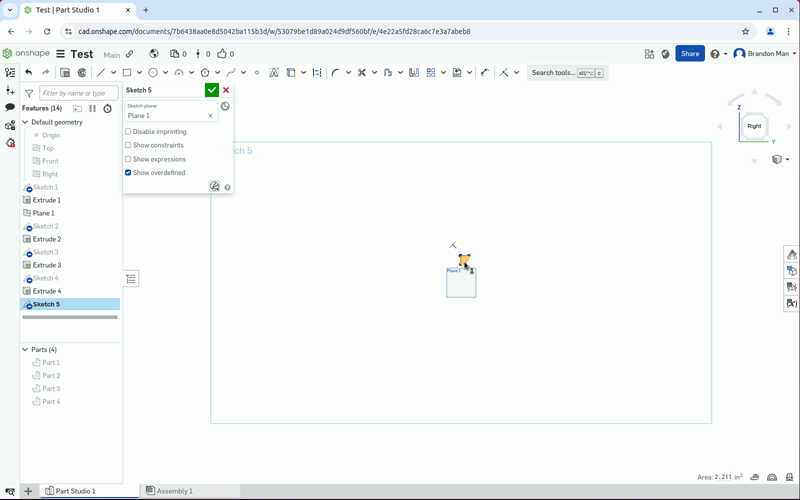
mouse_move(73, 352)
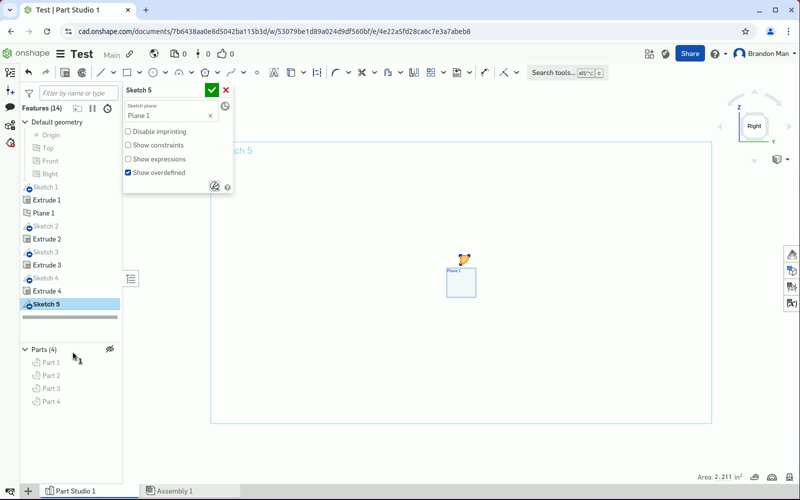
key(shift+y)
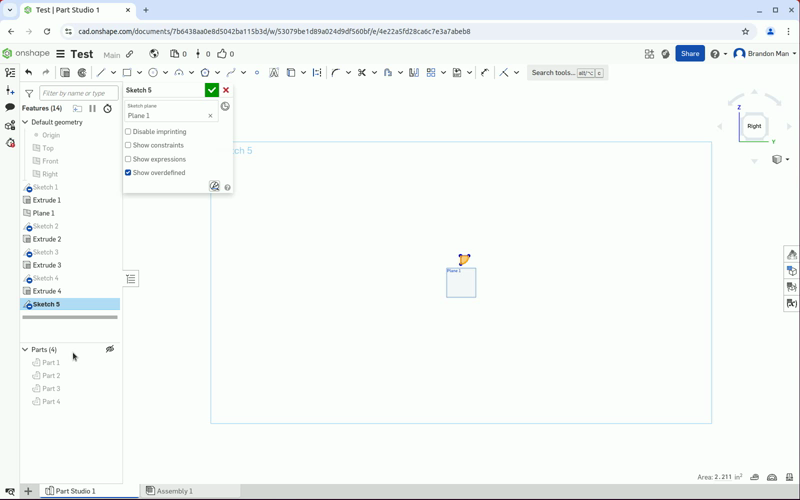
key(shift+e)
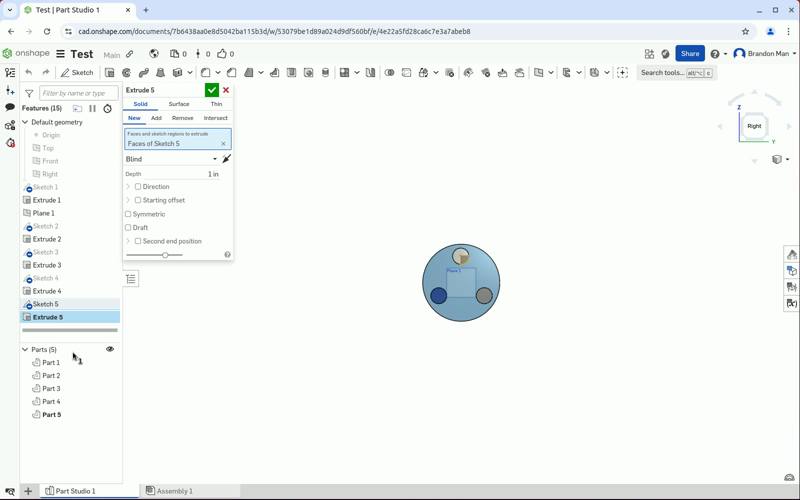
mouse_move(143, 106)
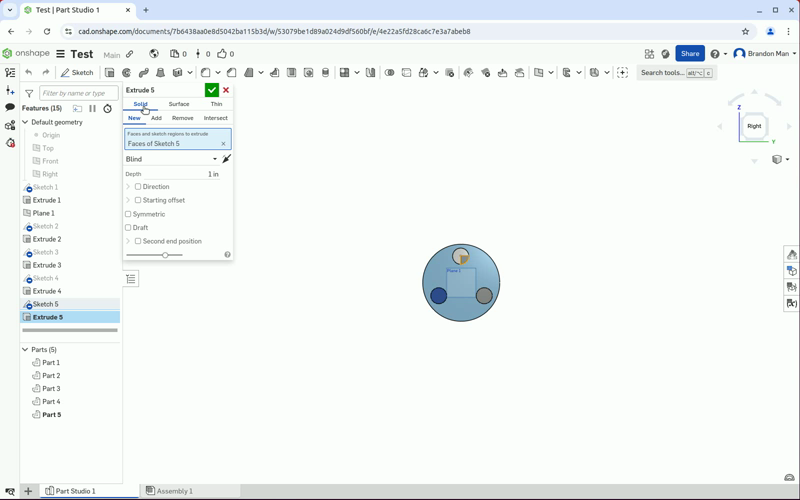
click(143, 106)
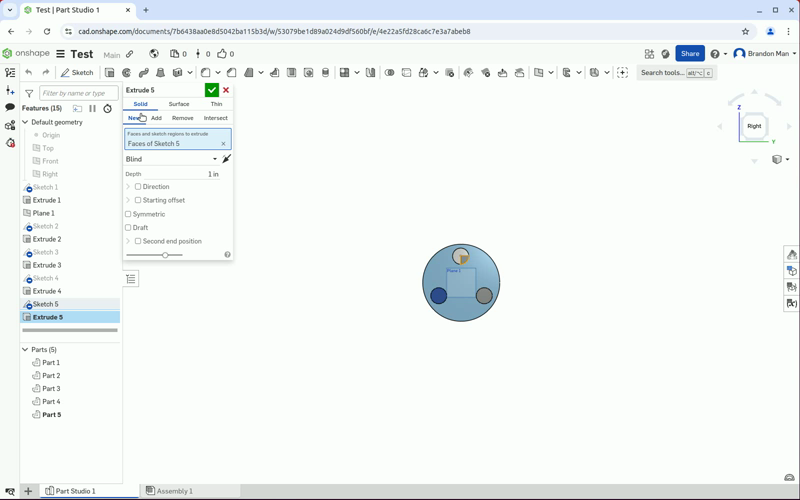
mouse_move(137, 120)
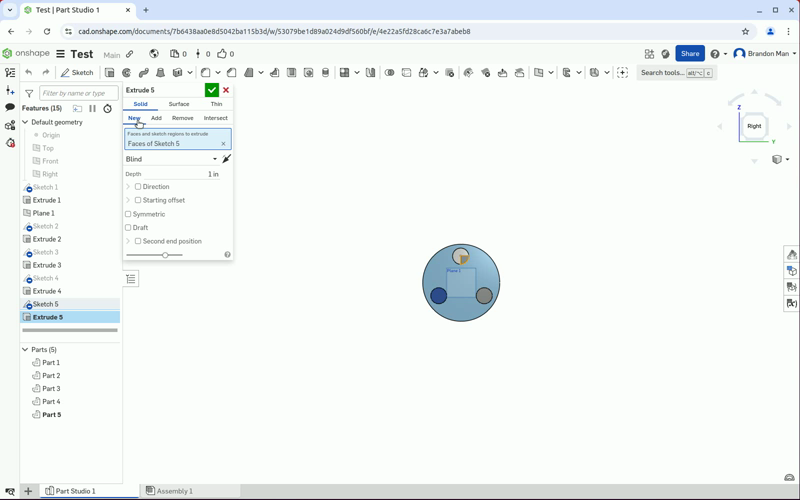
click(137, 120)
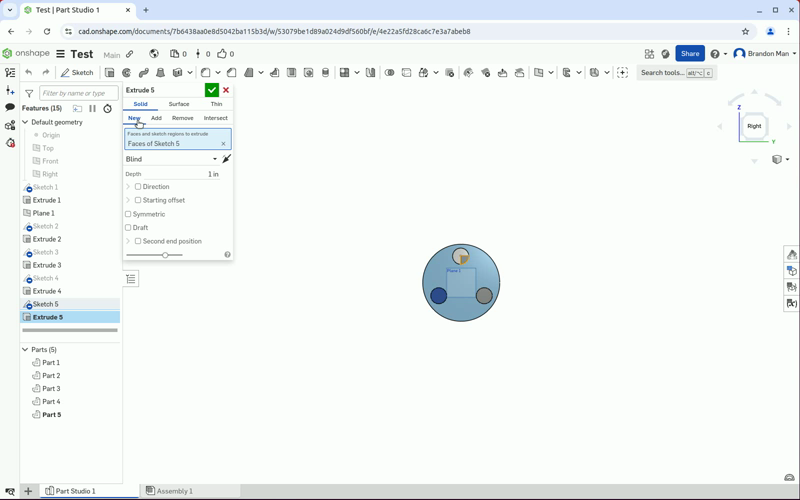
key(tab, 4)
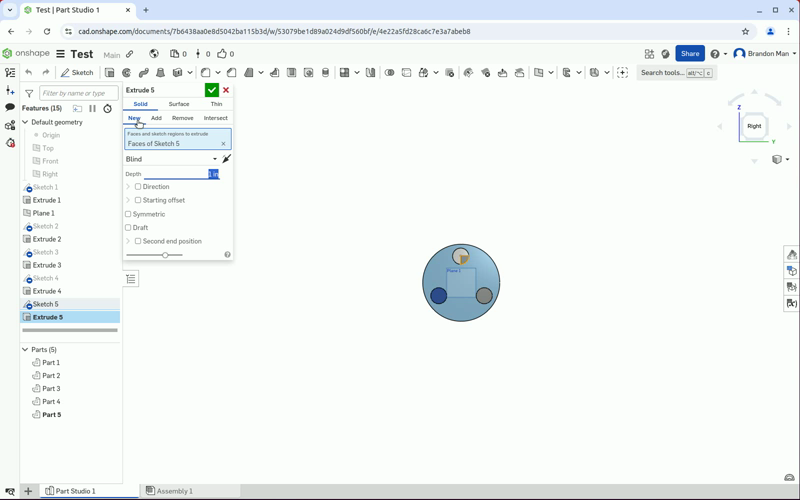
text(11.554)
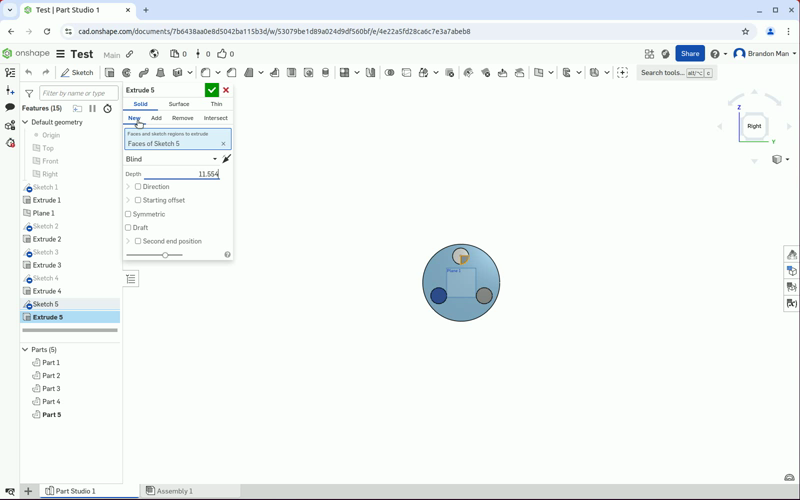
key(enter)
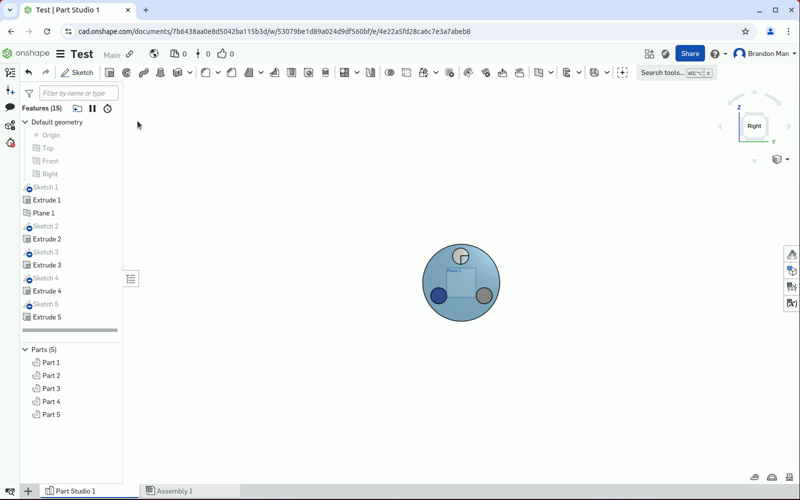
key(shift+h)
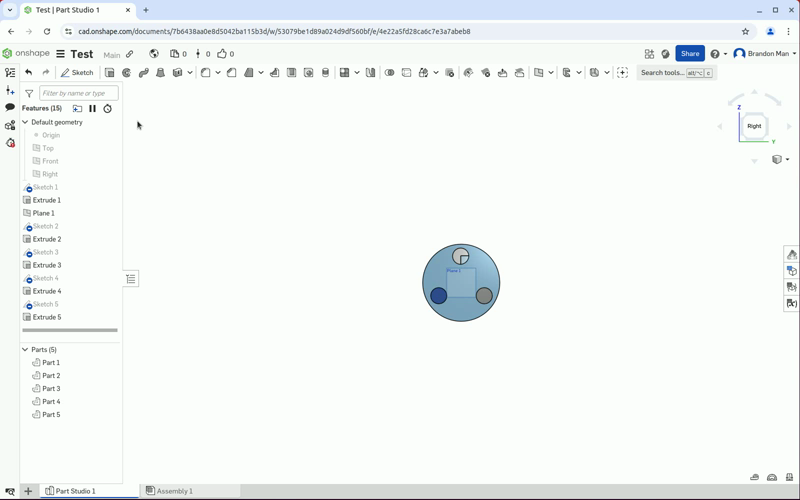
key(shift+h)
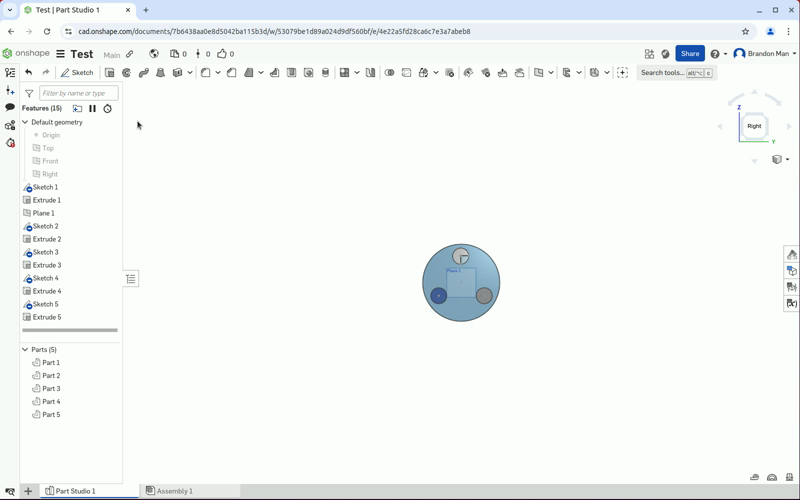
key(shift+7)
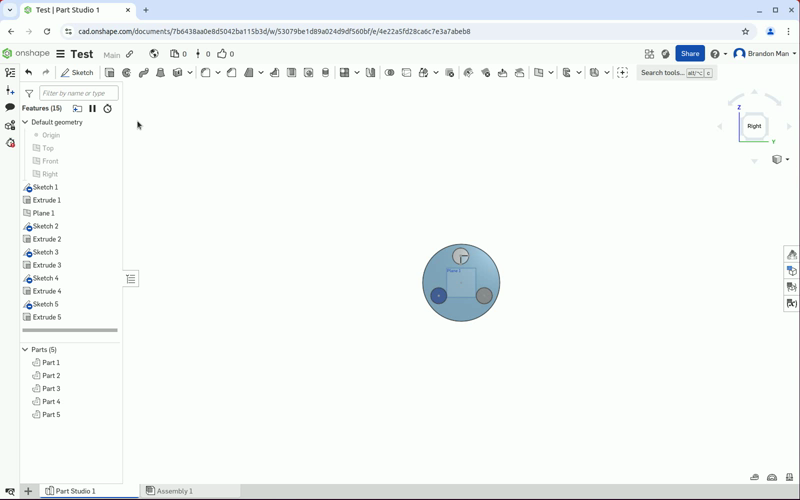
key(right, 2)
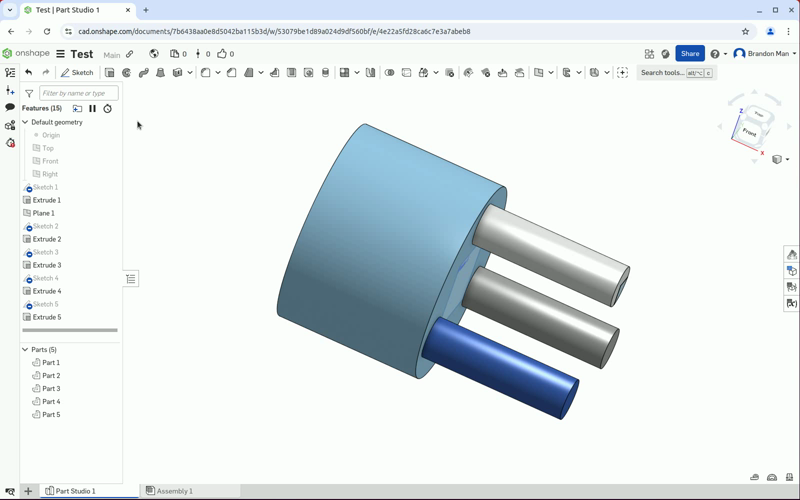
key(down, 2)
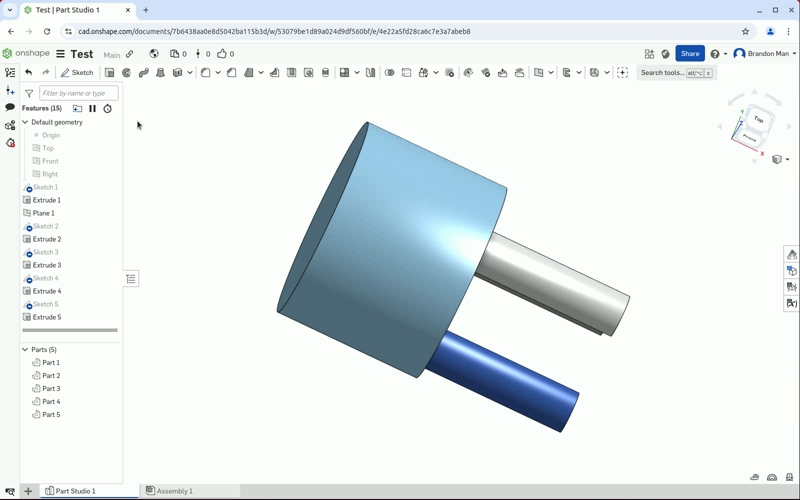
key(up, 2)
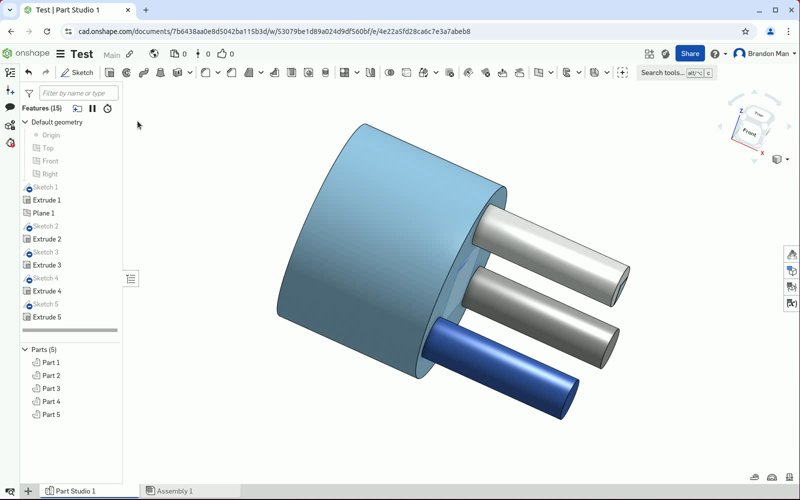
key(left, 2)
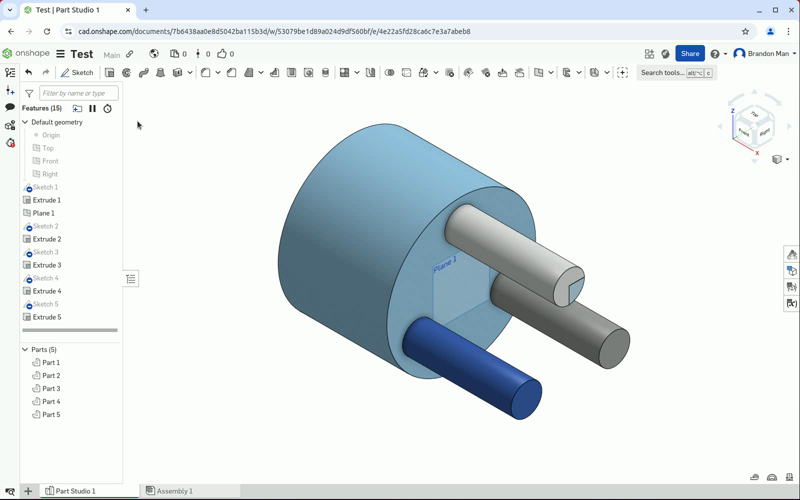
mouse_move(73, 189)
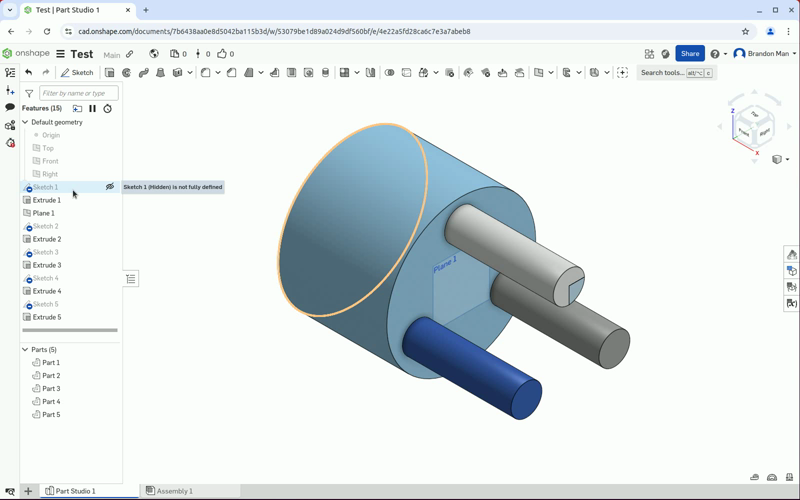
click(73, 189)